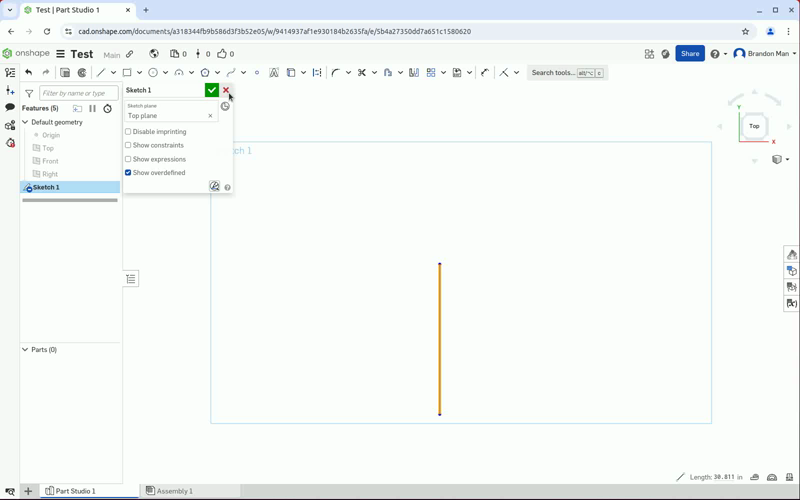
key(shift+h)
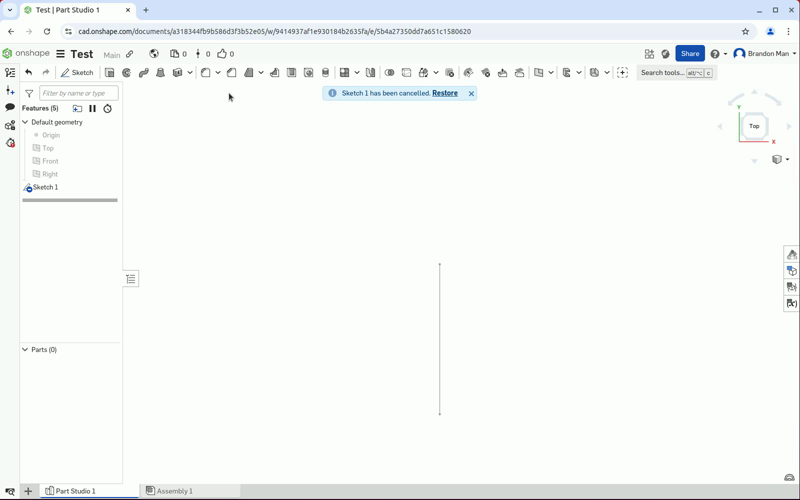
mouse_move(73, 352)
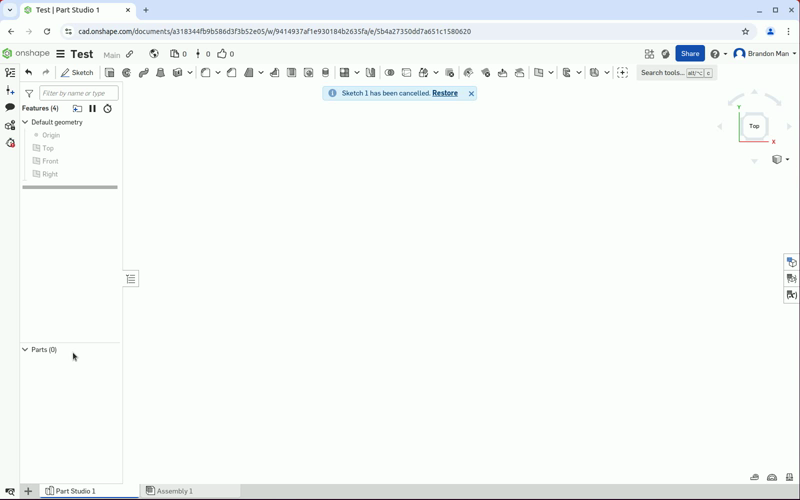
key(y)
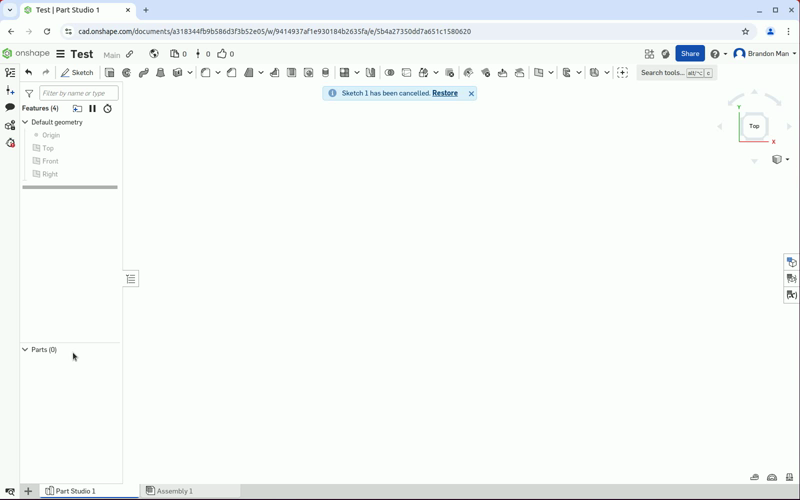
key(shift+p)
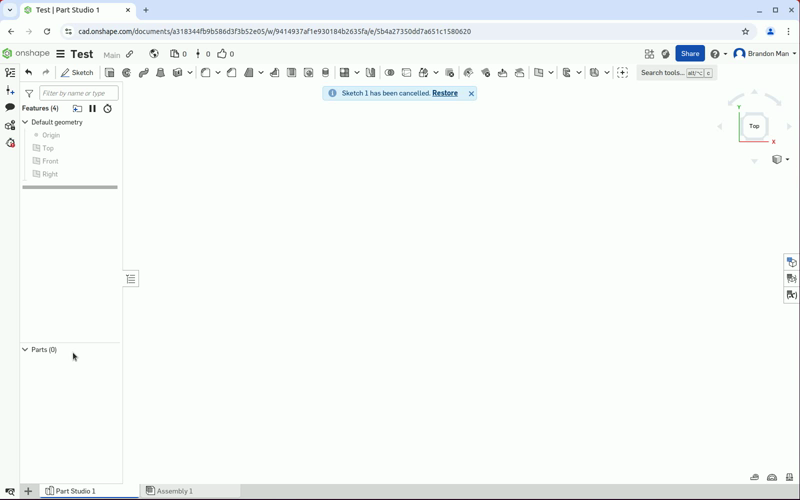
key(space)
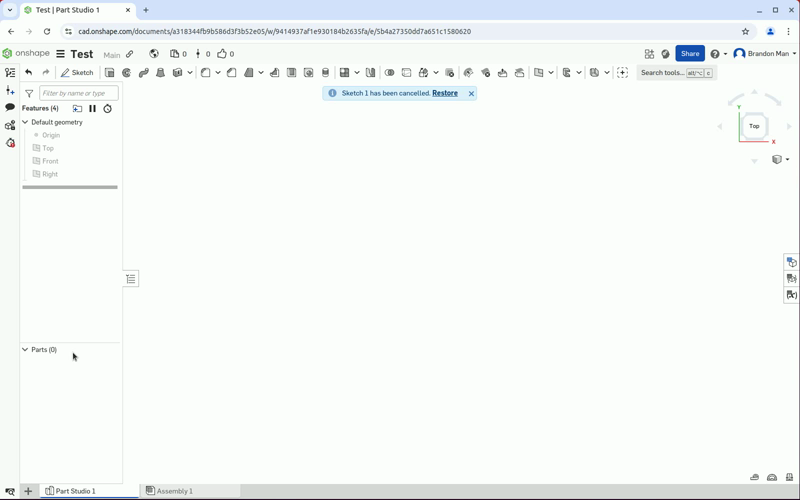
key_down(shift)
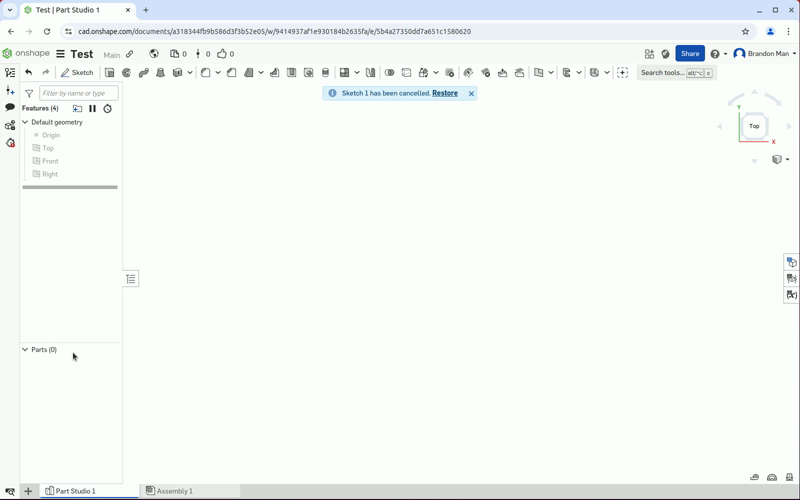
key(up)
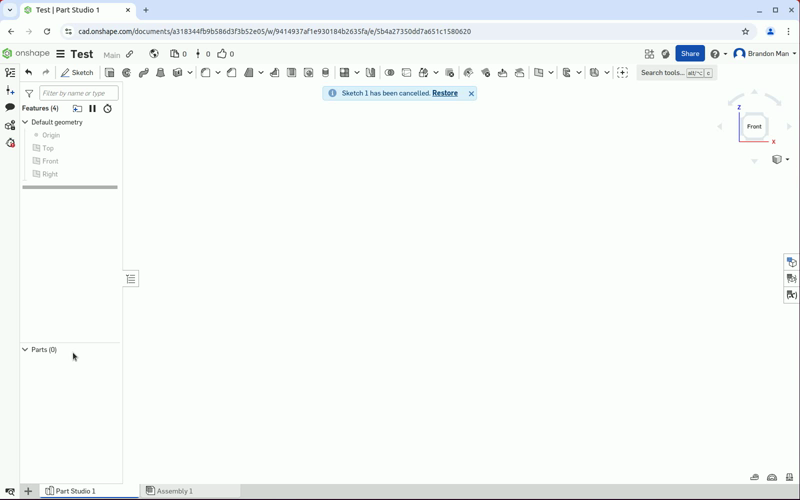
key_up(shift)
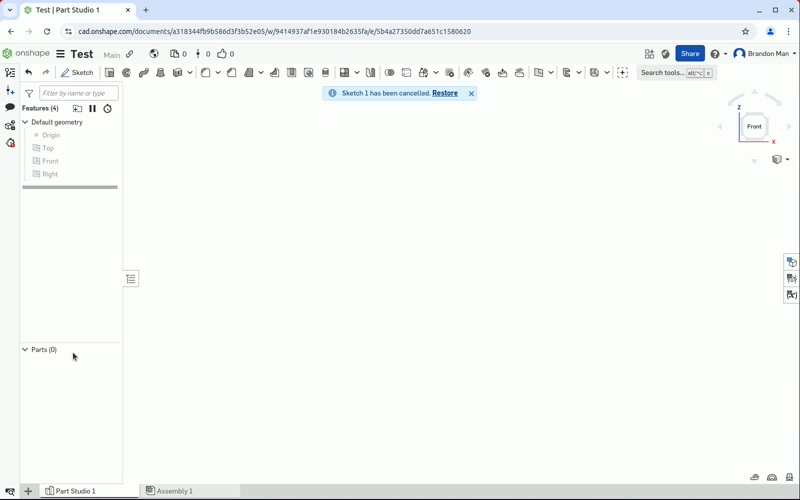
mouse_move(73, 352)
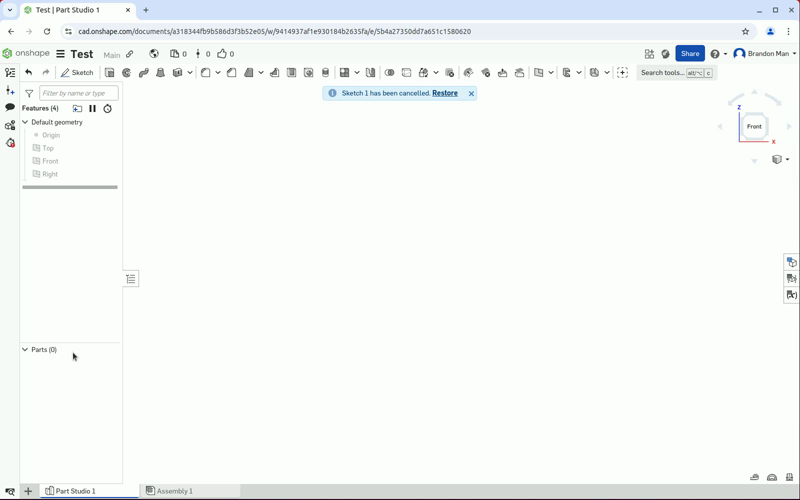
key(shift+y)
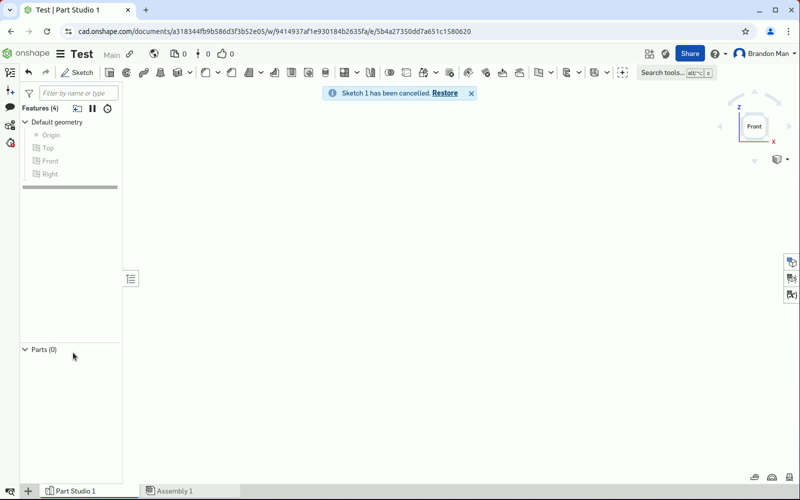
key(shift+s)
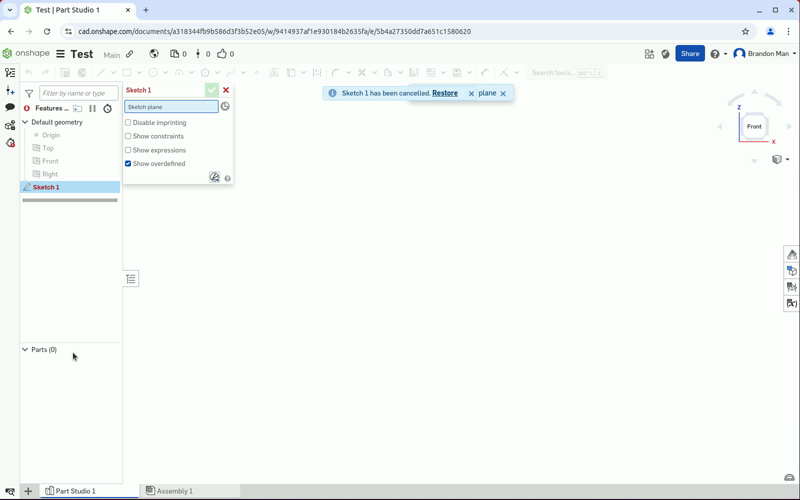
mouse_move(73, 163)
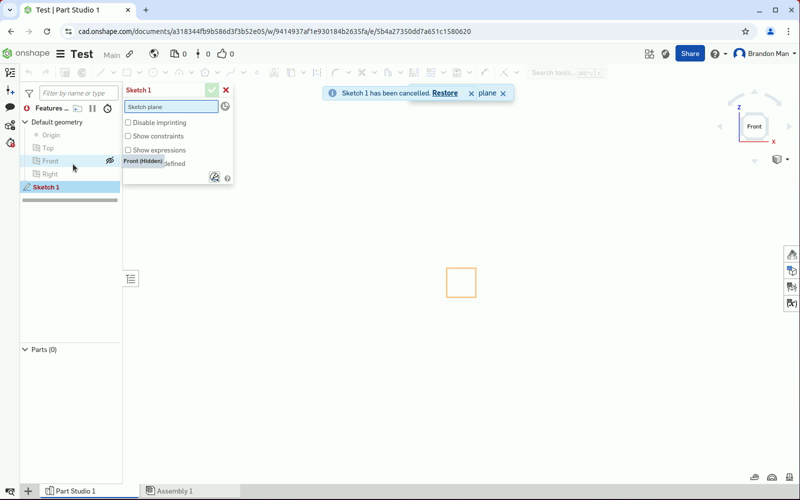
click(73, 163)
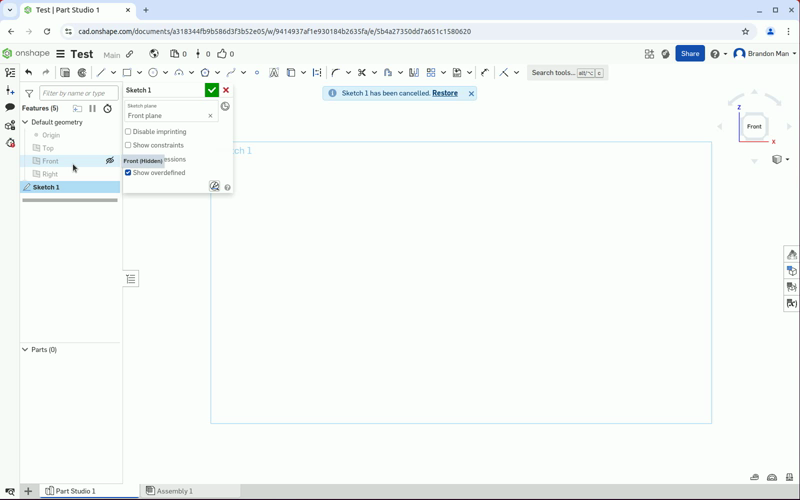
mouse_move(73, 352)
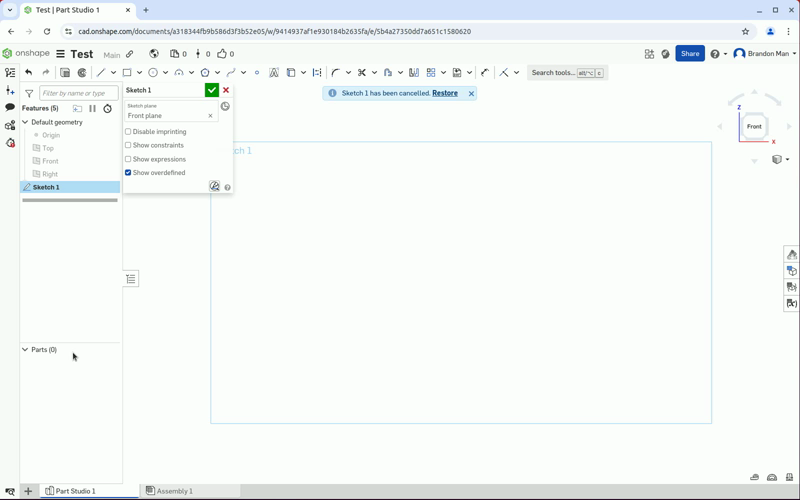
key(y)
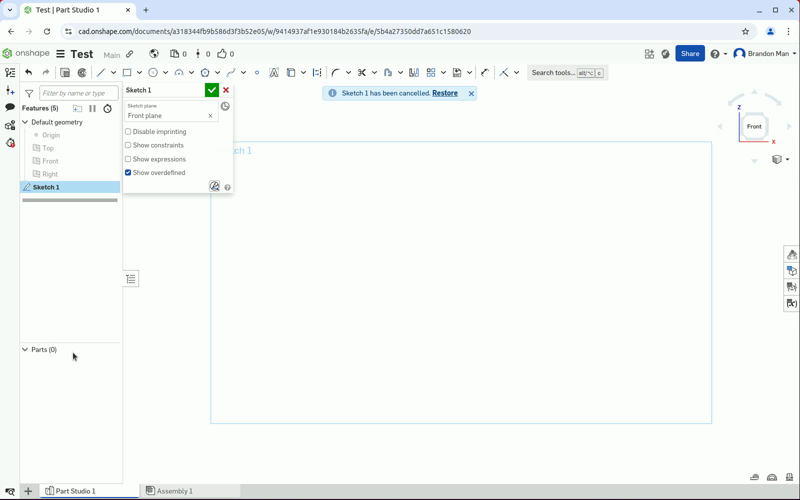
key(l)
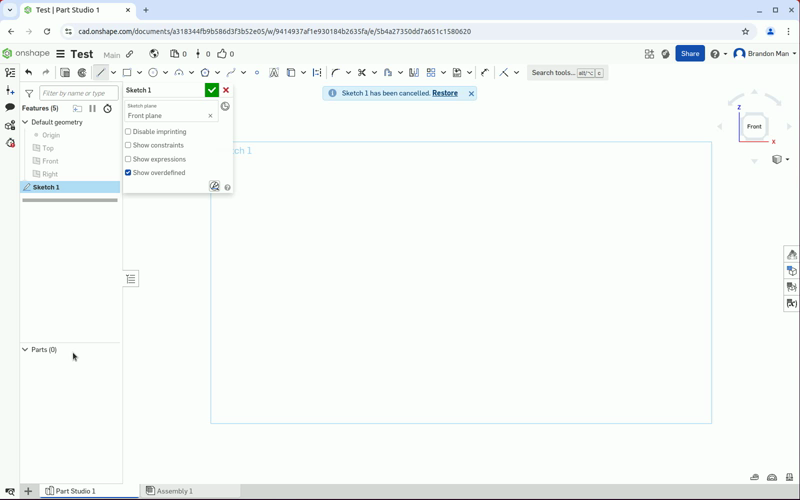
key_down(shift)
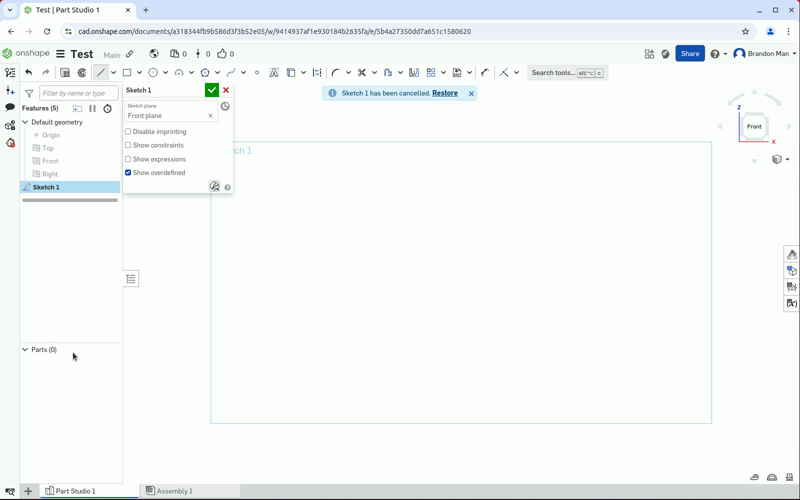
mouse_move(460, 282)
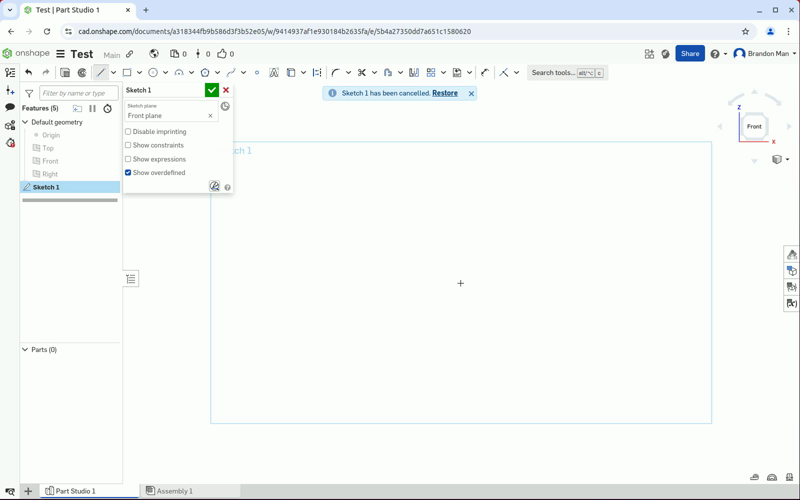
click(460, 282)
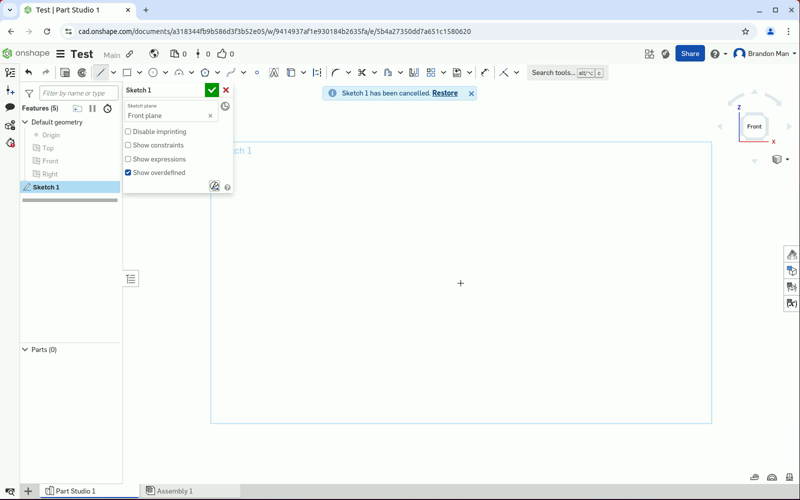
key_up(shift)
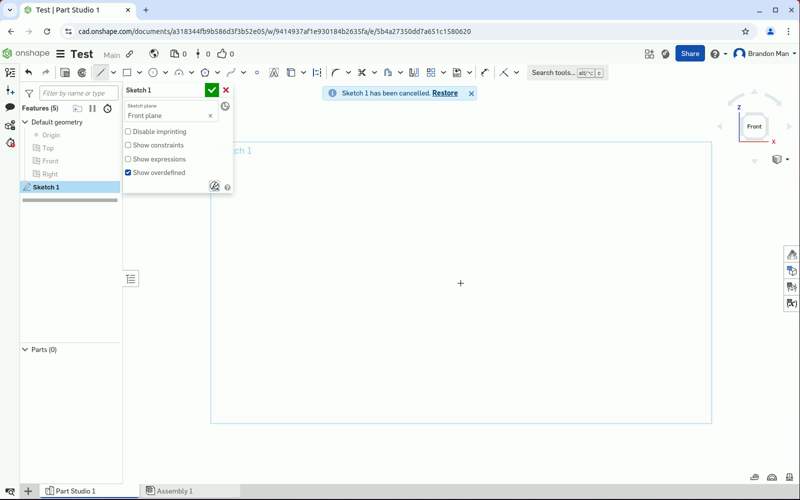
key_down(shift)
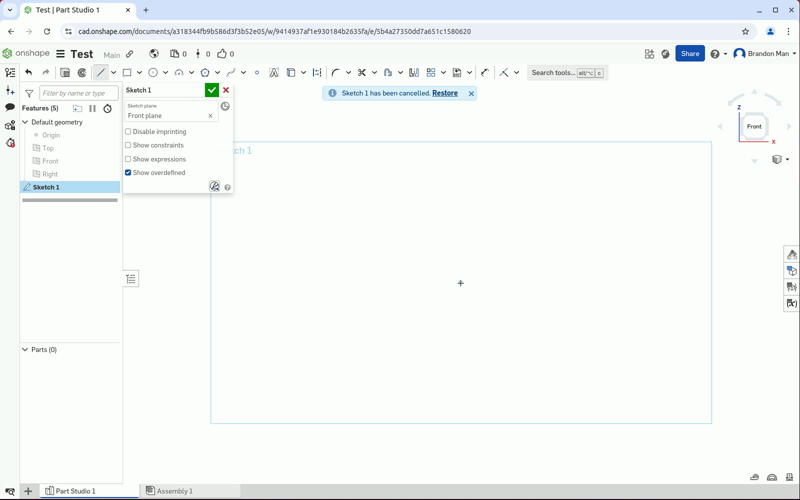
mouse_move(573, 282)
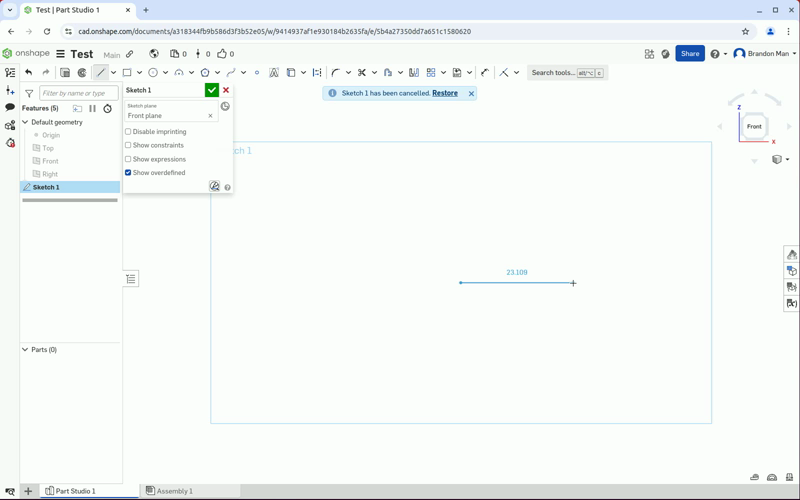
click(573, 282)
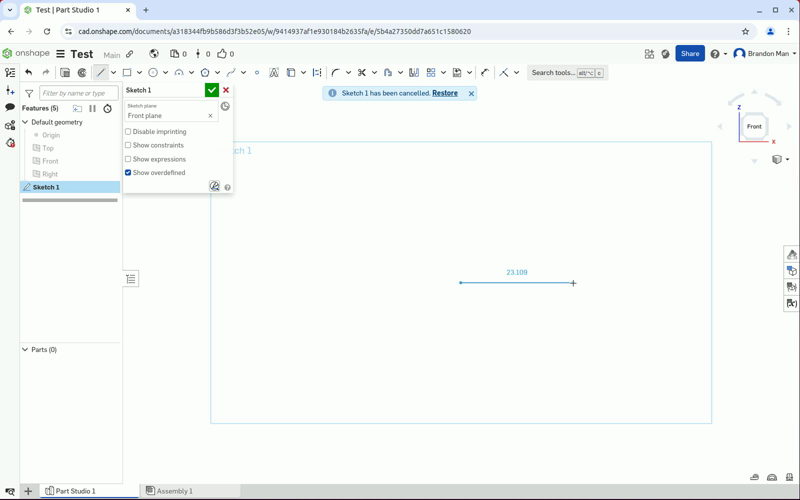
key_up(shift)
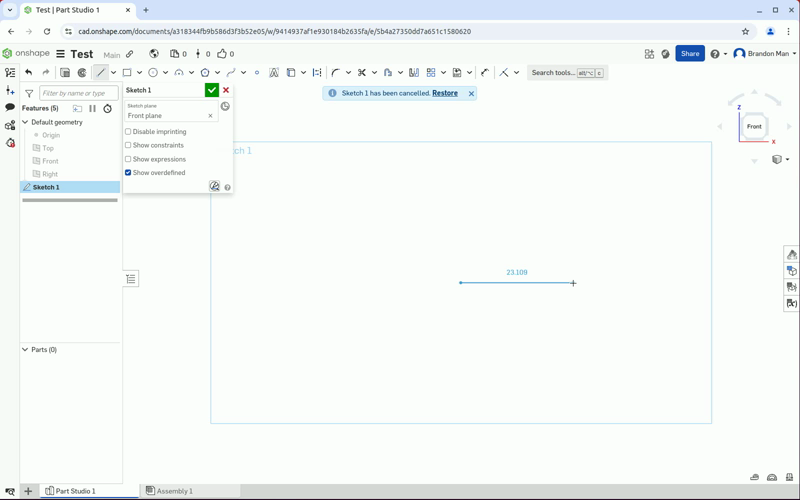
key_down(shift)
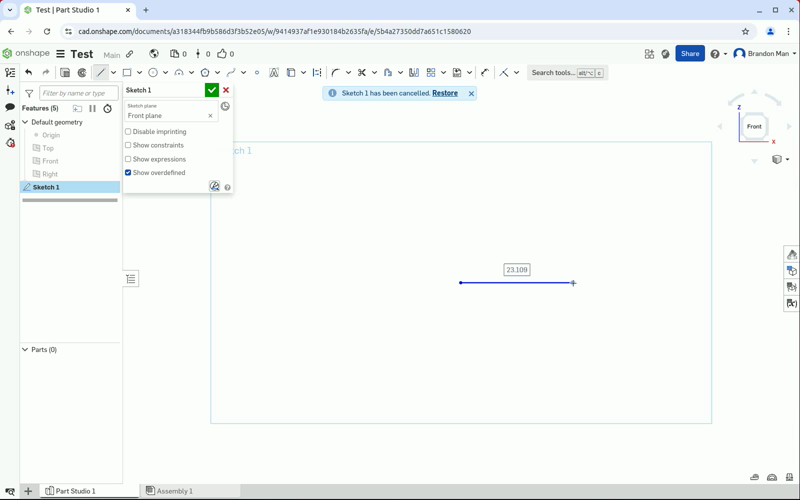
mouse_move(589, 282)
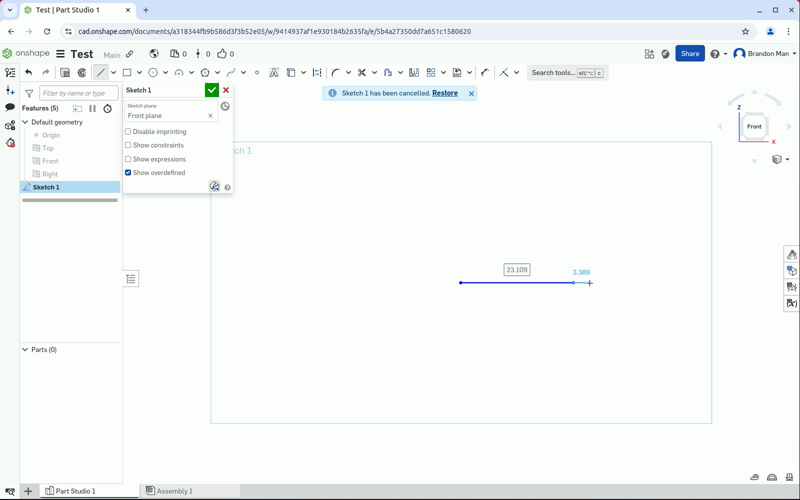
mouse_move(559, 268)
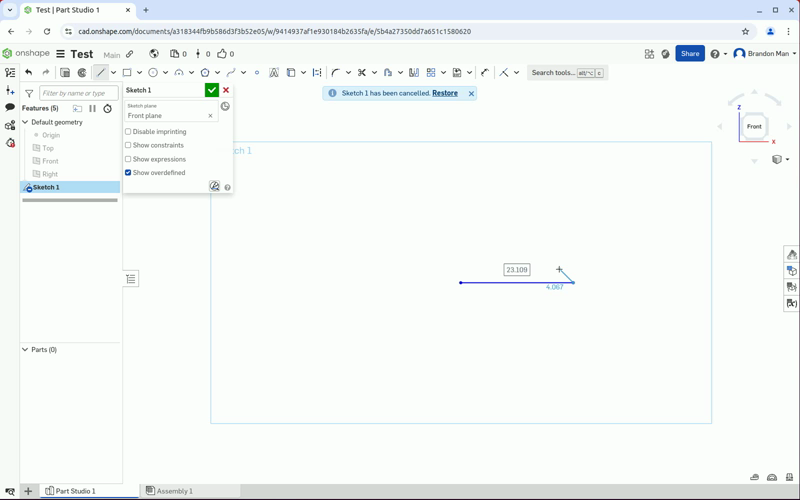
click(559, 268)
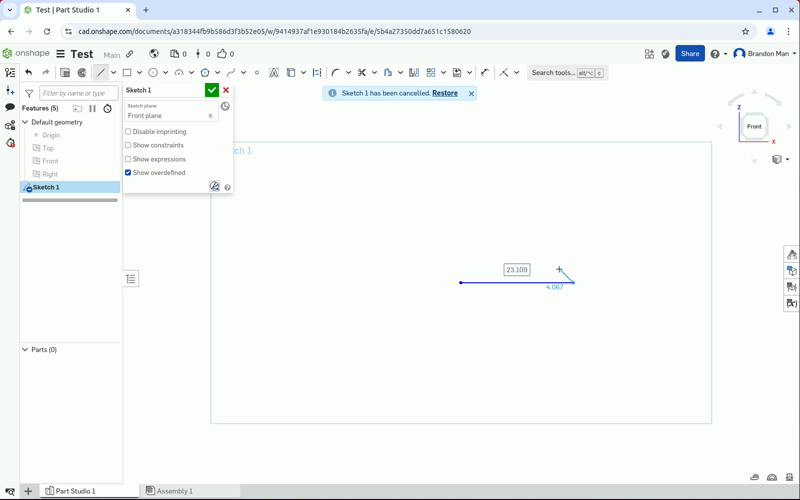
key_up(shift)
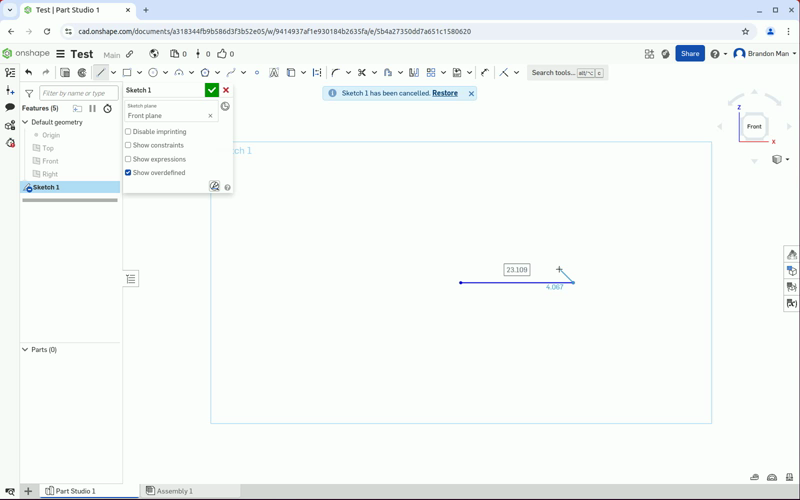
key_down(shift)
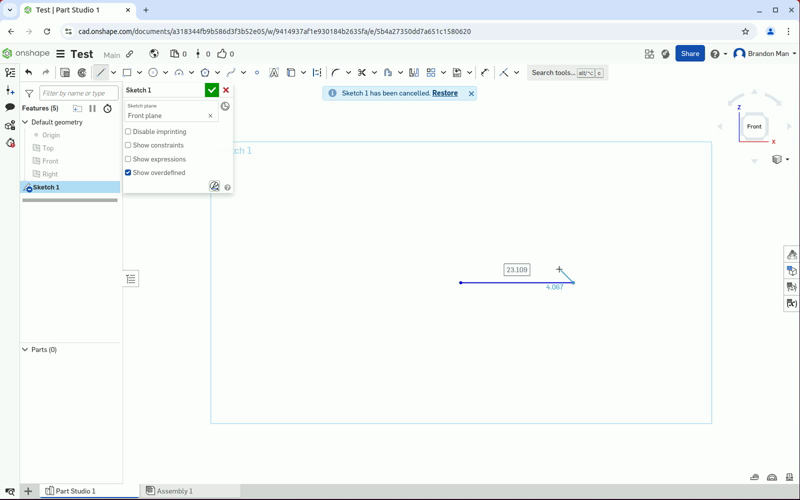
mouse_move(589, 268)
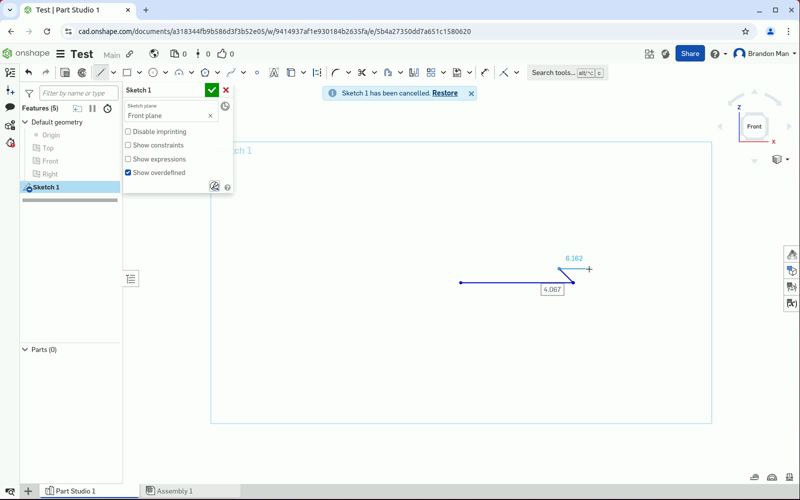
mouse_move(544, 268)
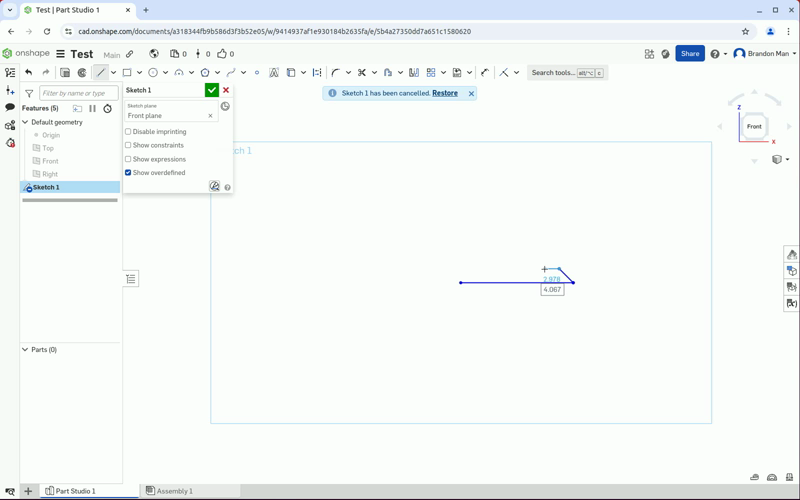
click(544, 268)
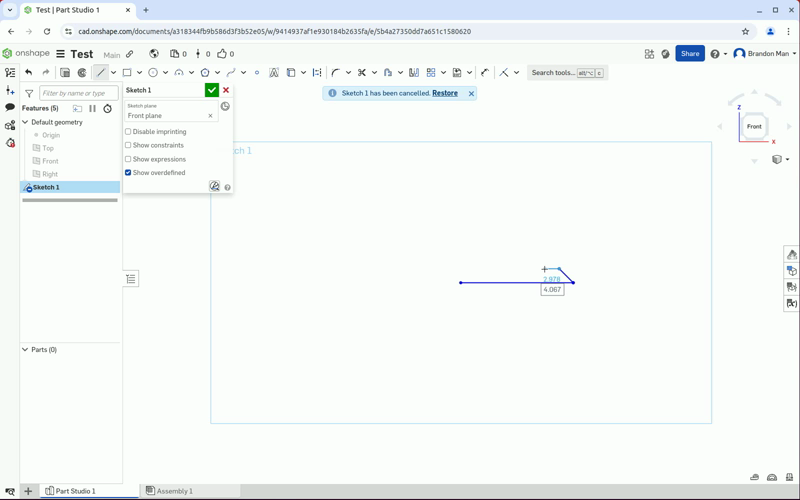
key_up(shift)
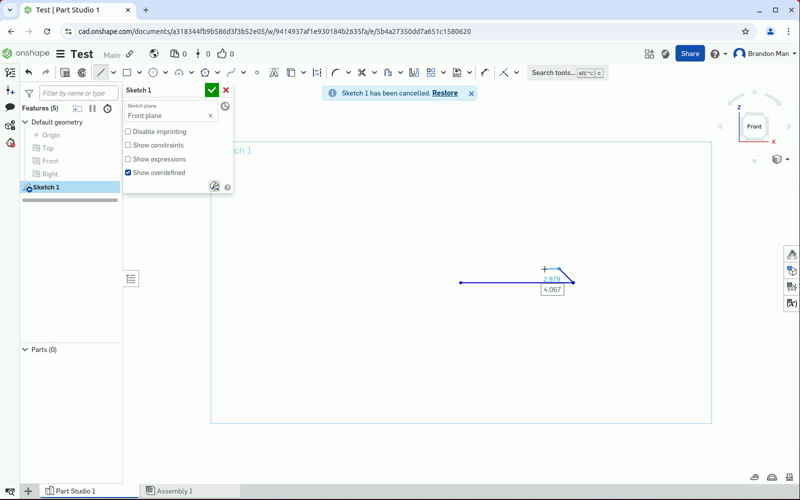
key_down(shift)
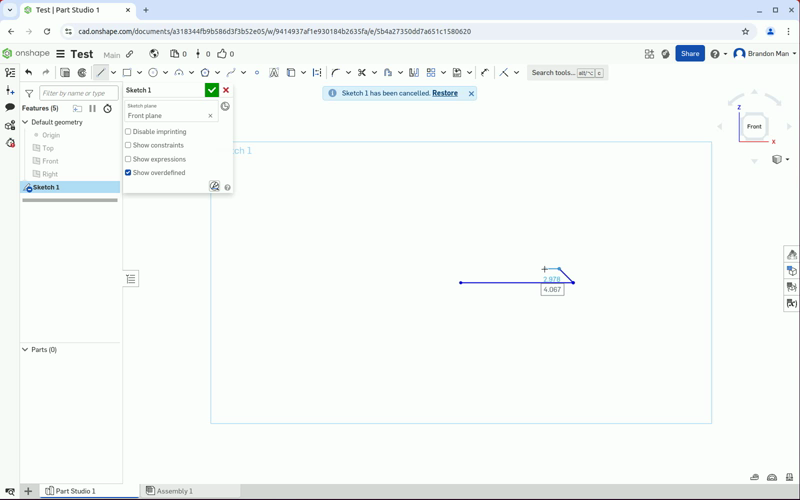
mouse_move(574, 268)
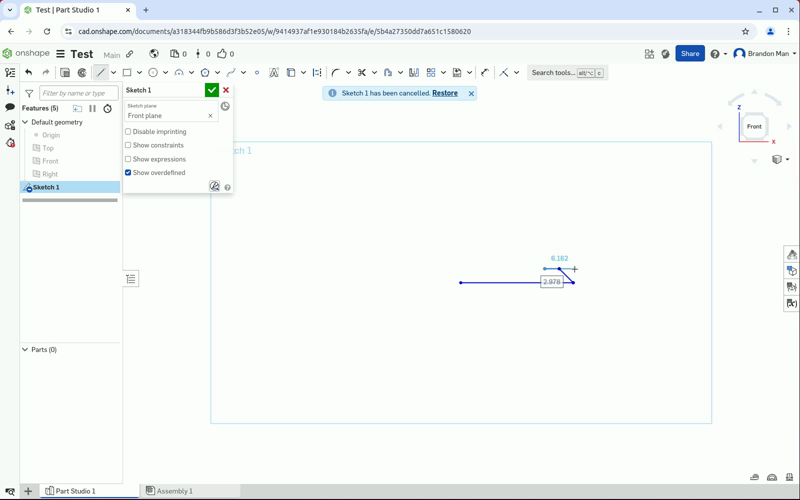
mouse_move(544, 226)
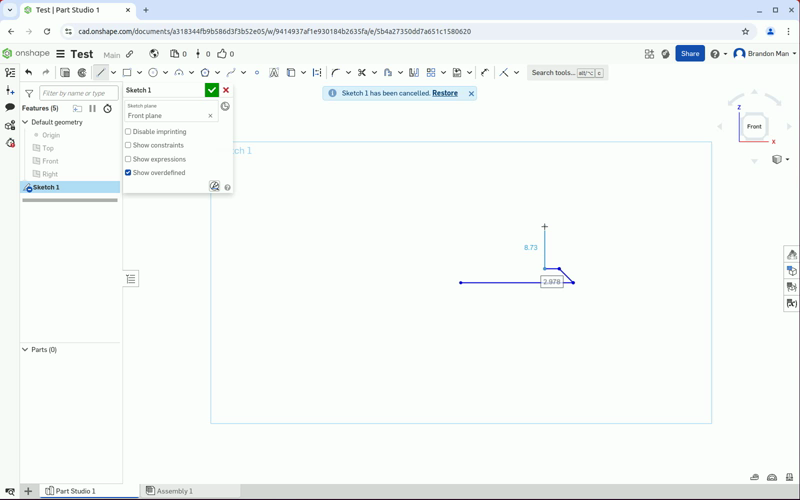
click(544, 226)
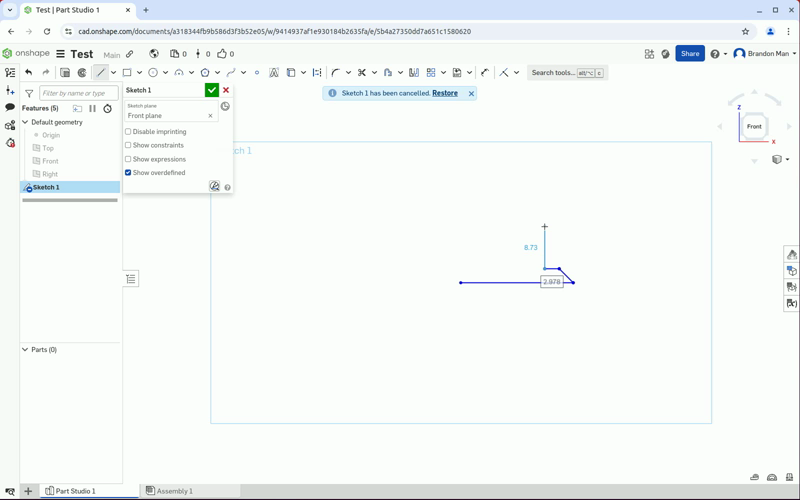
key_up(shift)
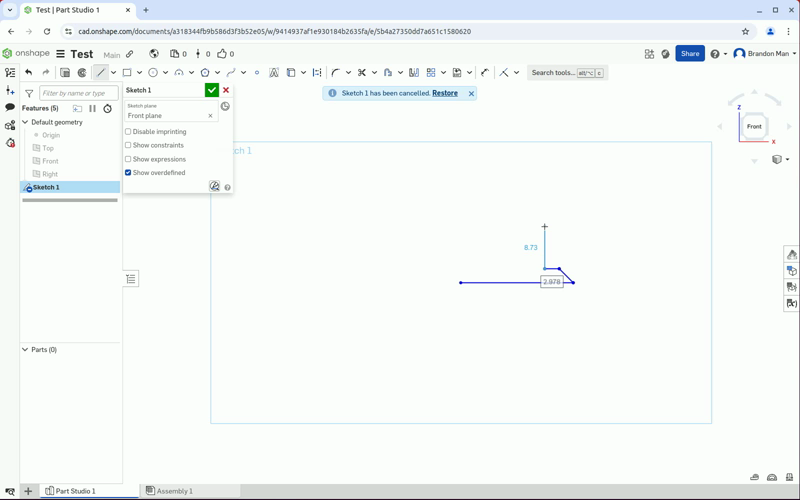
key_down(shift)
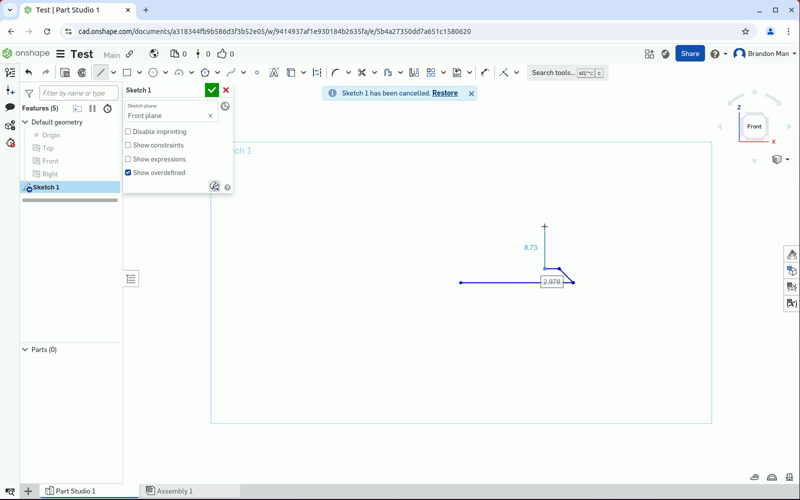
mouse_move(574, 226)
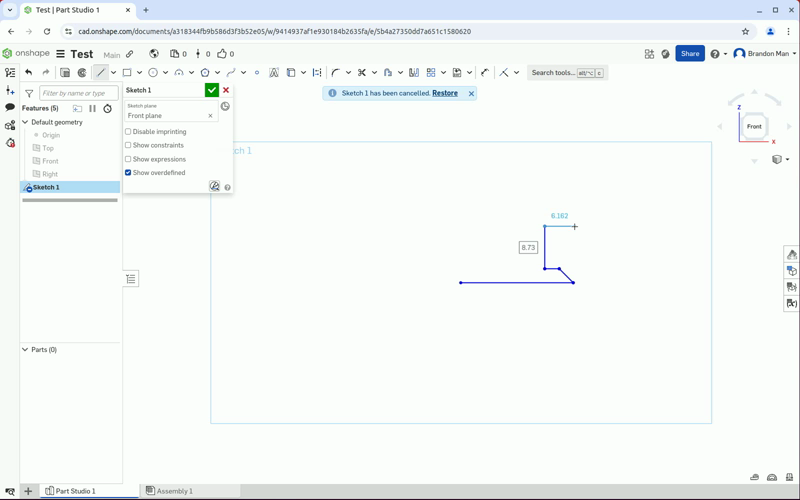
mouse_move(489, 226)
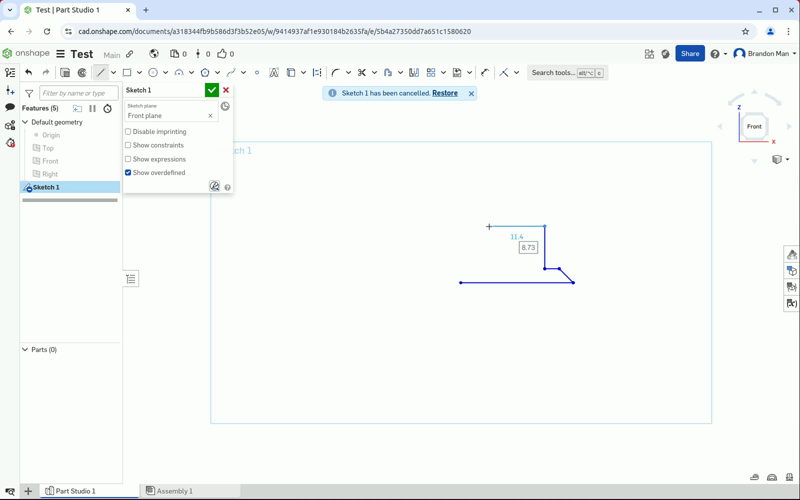
click(489, 226)
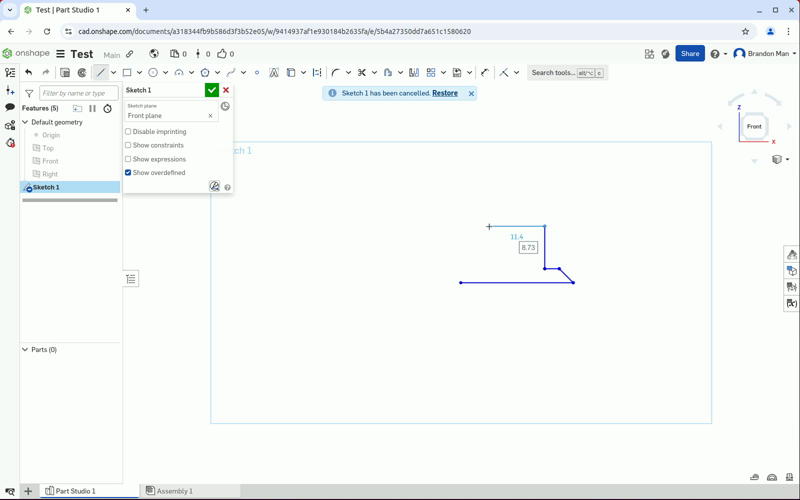
key_up(shift)
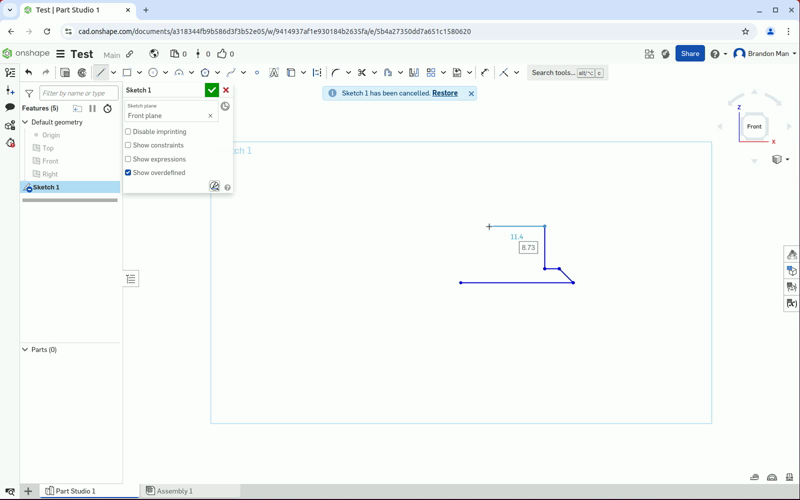
key_down(shift)
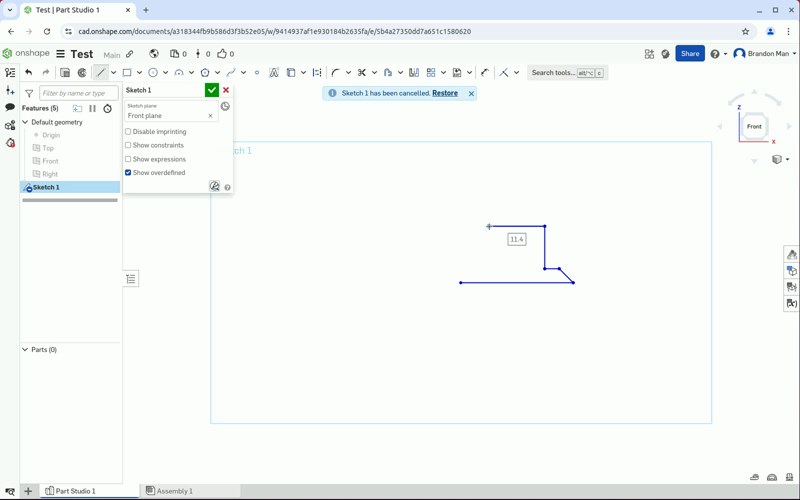
mouse_move(519, 226)
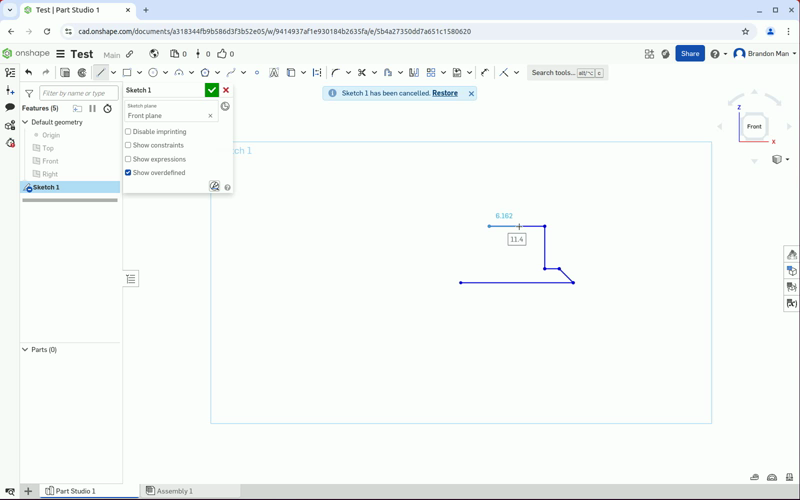
mouse_move(489, 268)
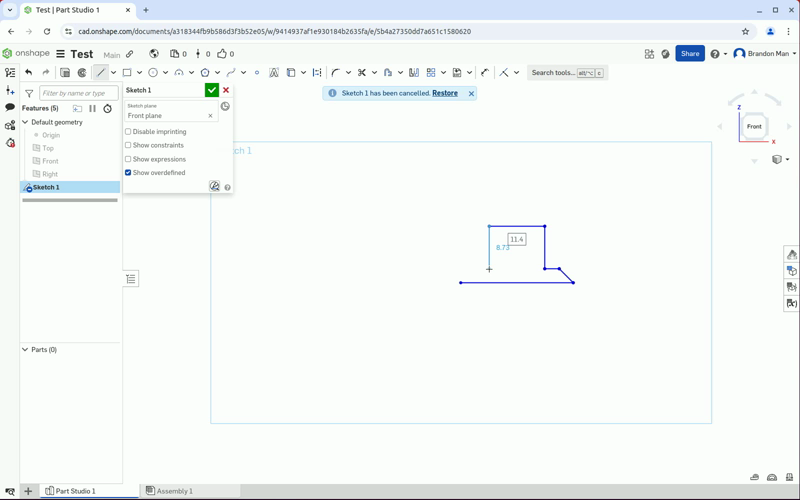
click(489, 268)
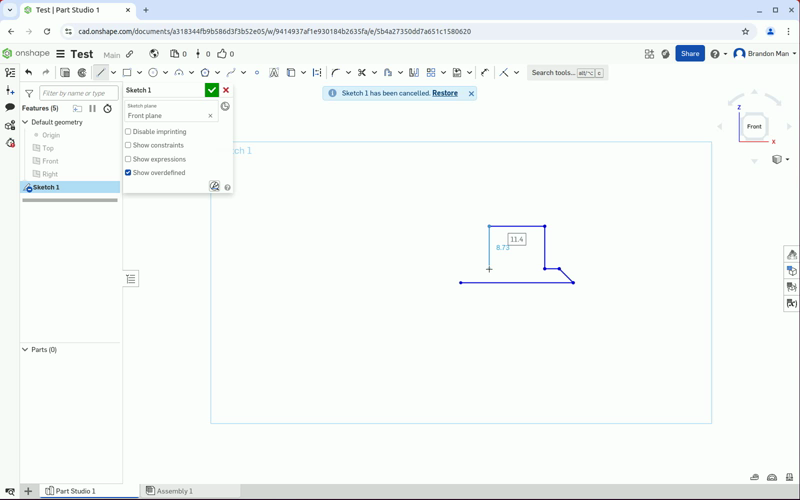
key_up(shift)
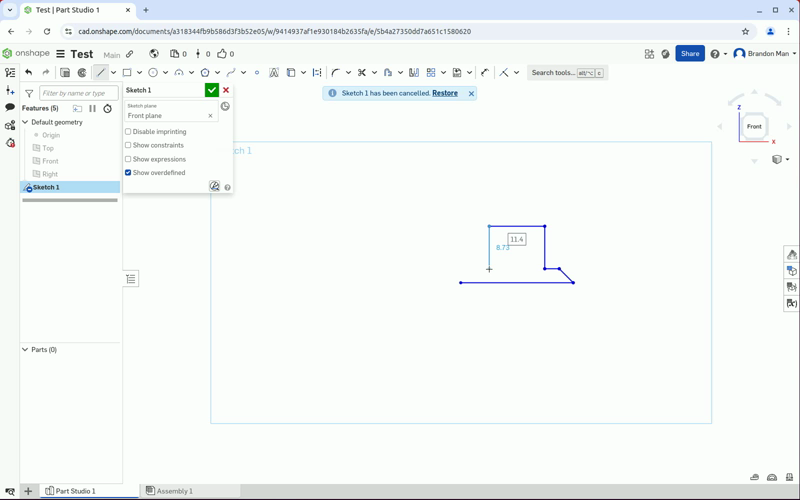
key_down(shift)
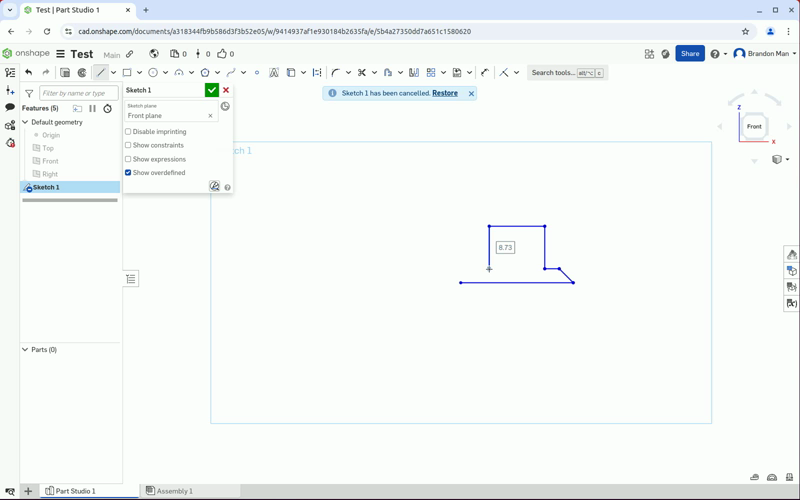
mouse_move(519, 268)
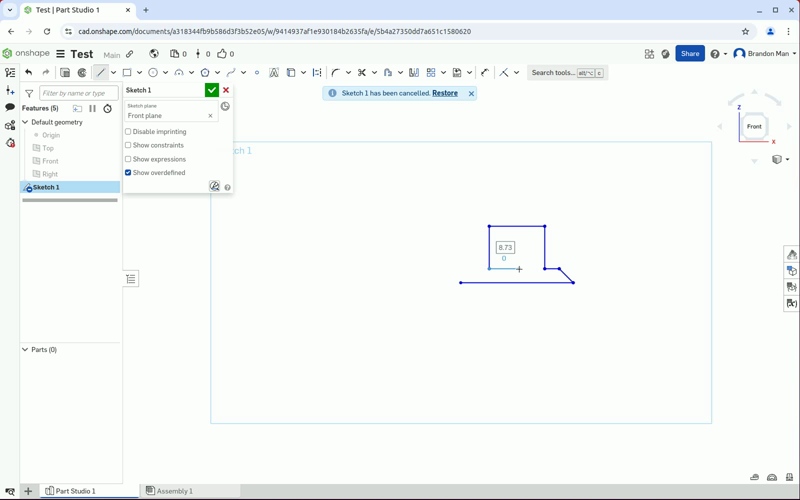
mouse_move(474, 268)
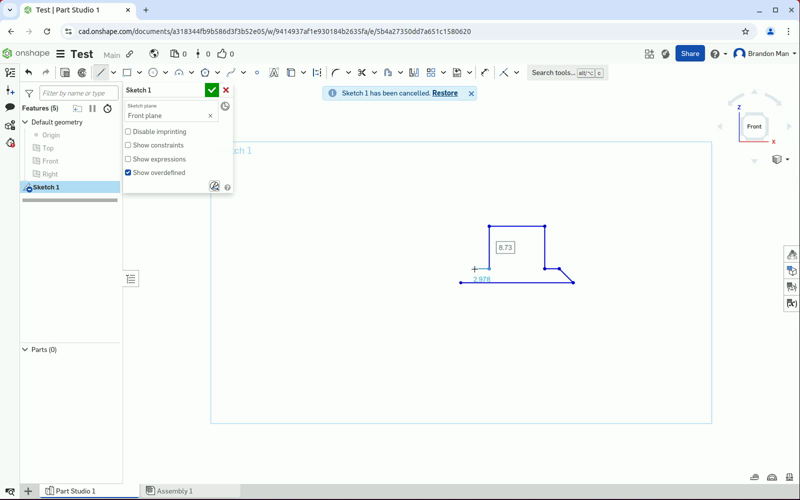
click(474, 268)
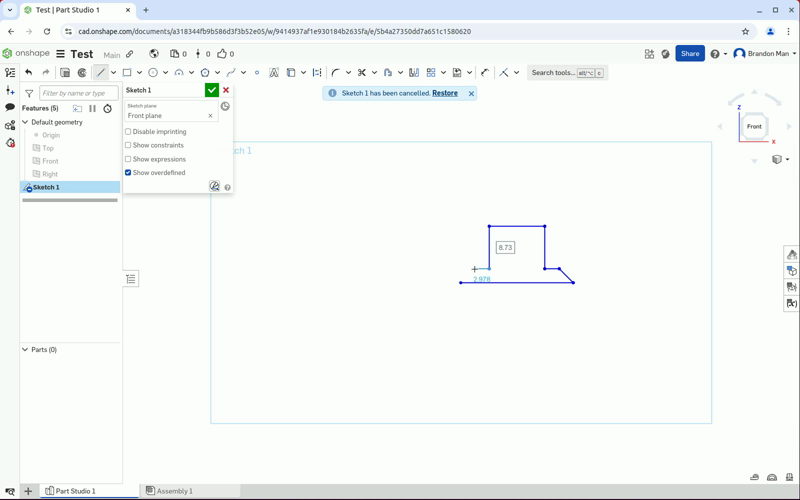
key_up(shift)
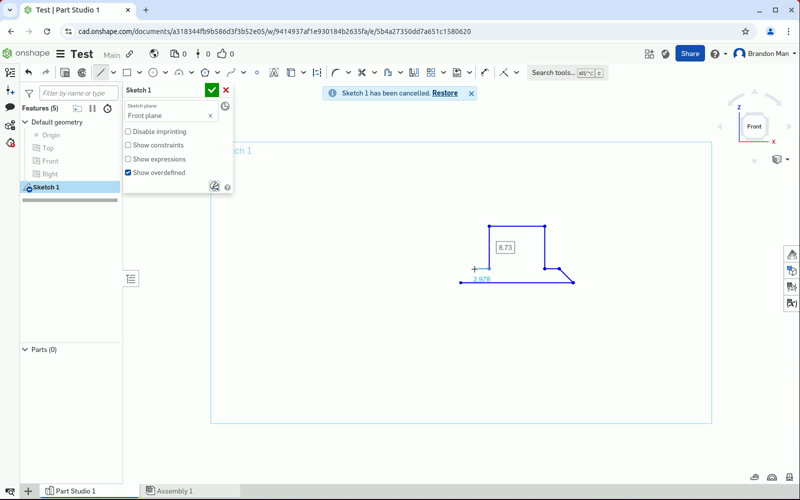
mouse_move(504, 268)
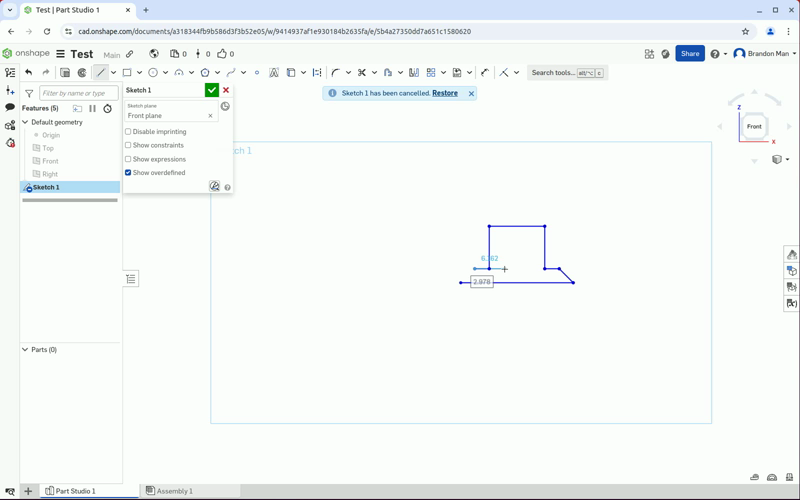
key_down(shift)
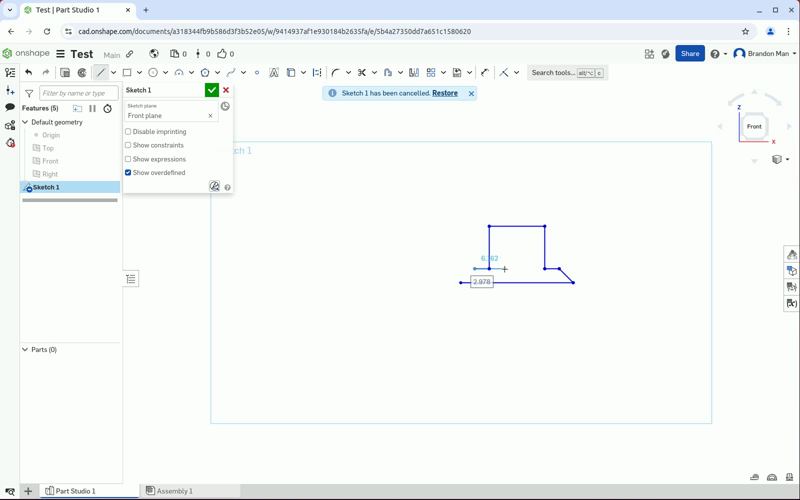
mouse_move(460, 282)
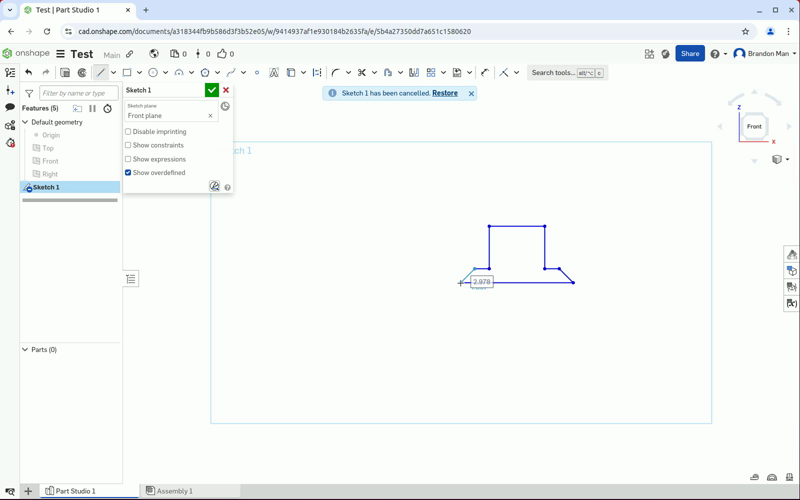
key_up(shift)
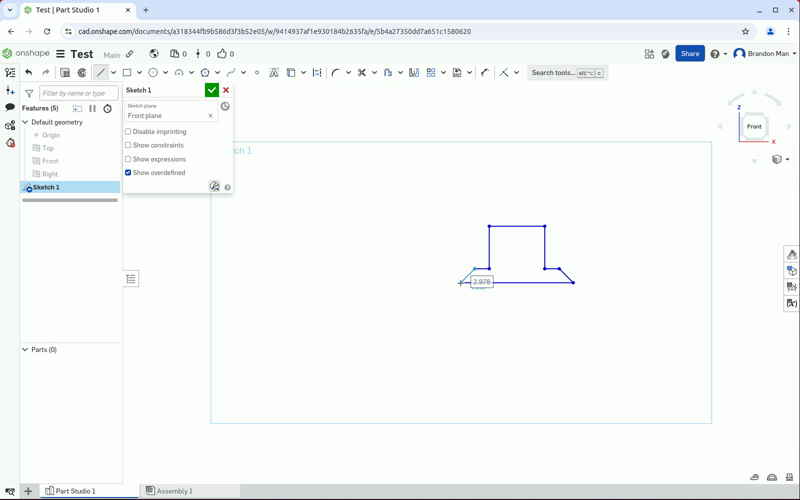
click(460, 282)
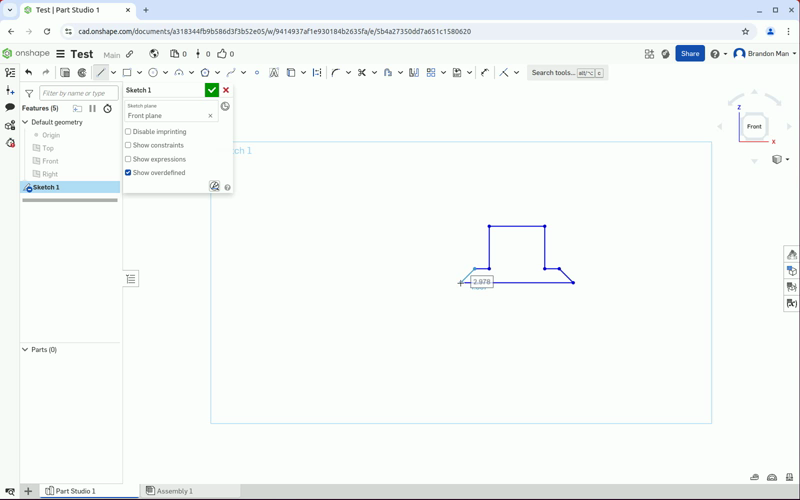
key(esc)
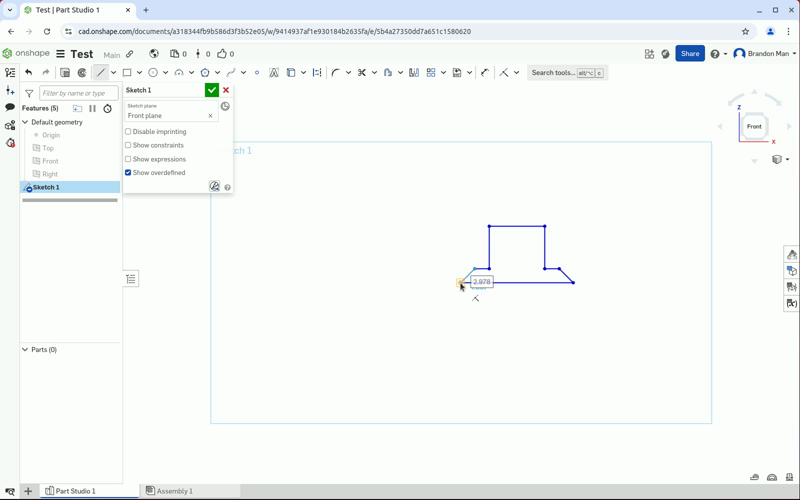
mouse_move(500, 270)
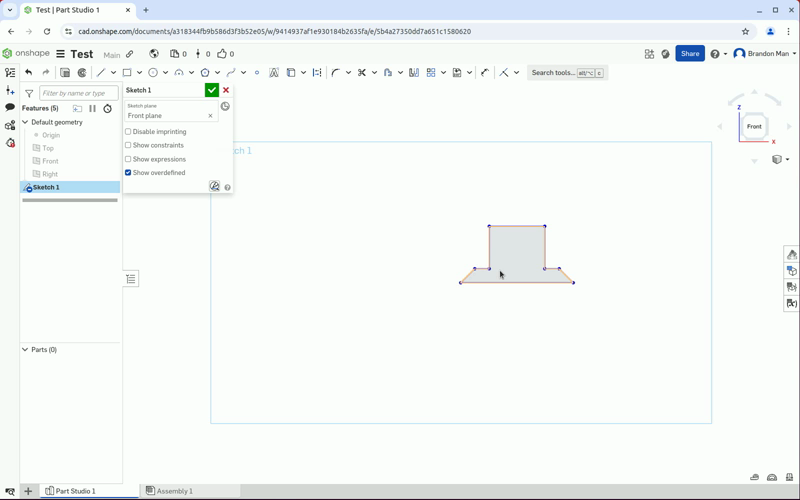
click(500, 270)
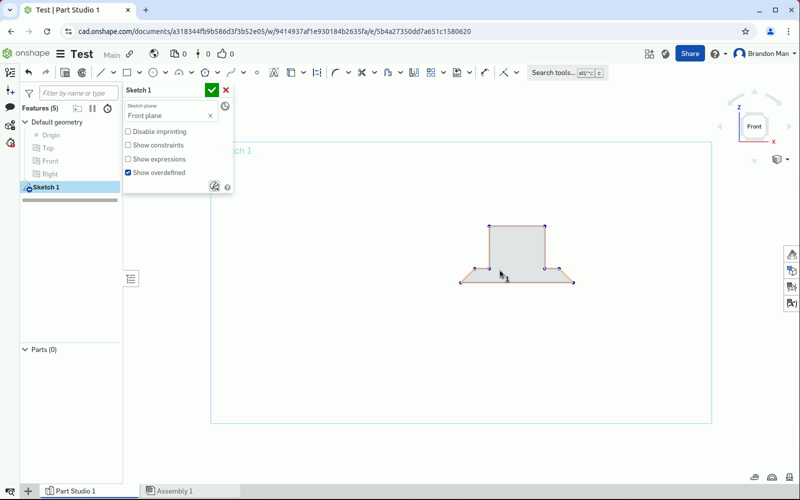
mouse_move(73, 352)
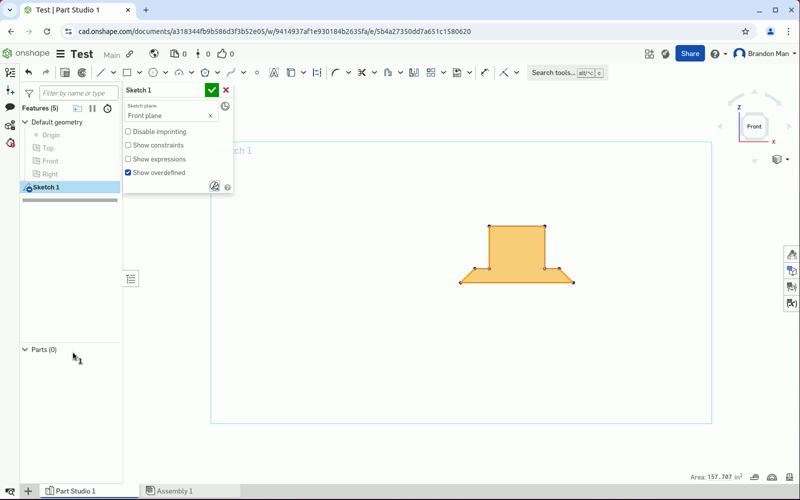
key(shift+y)
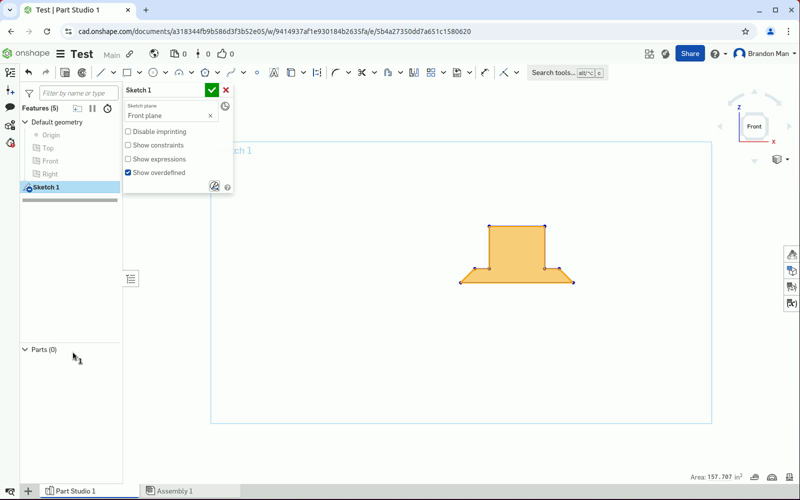
key(shift+e)
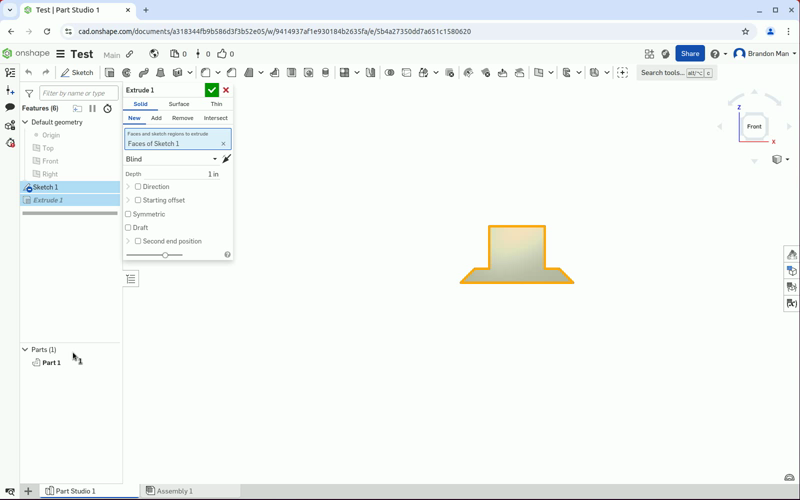
mouse_move(143, 106)
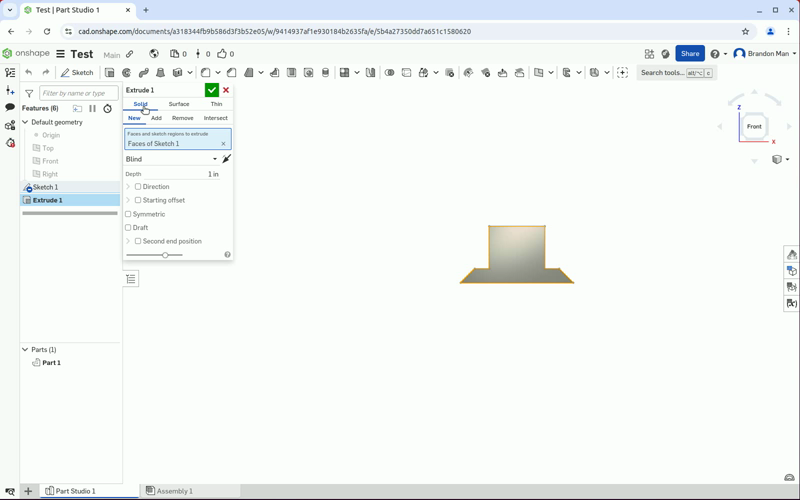
click(143, 106)
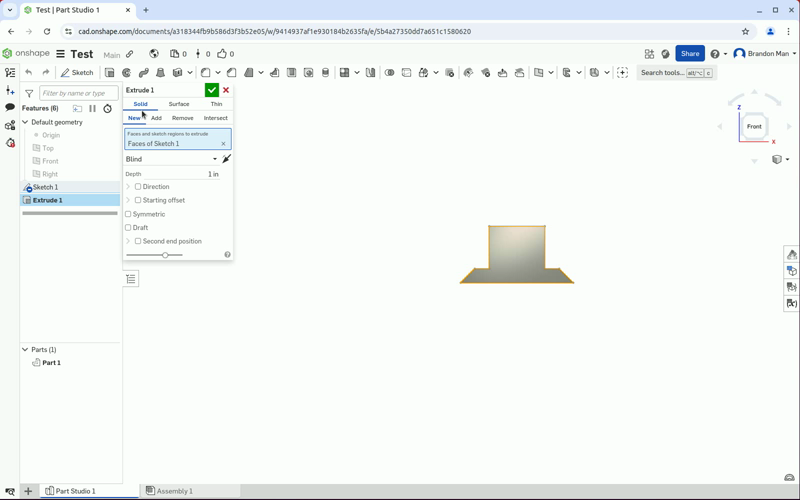
mouse_move(137, 120)
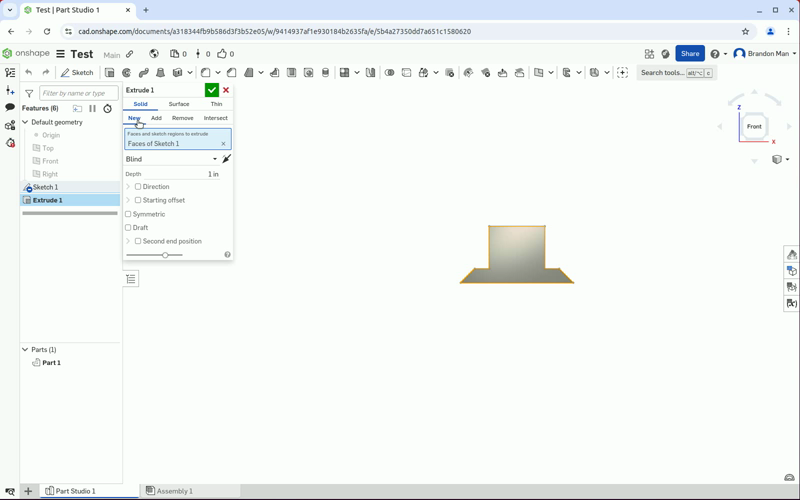
click(137, 120)
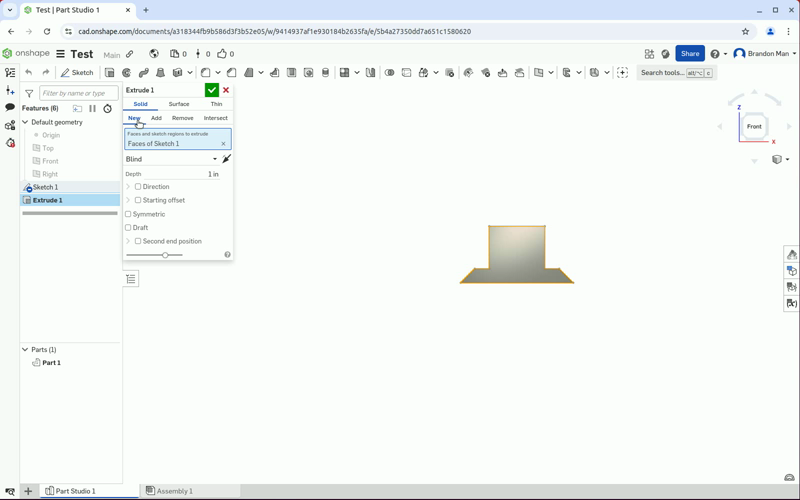
key(tab, 4)
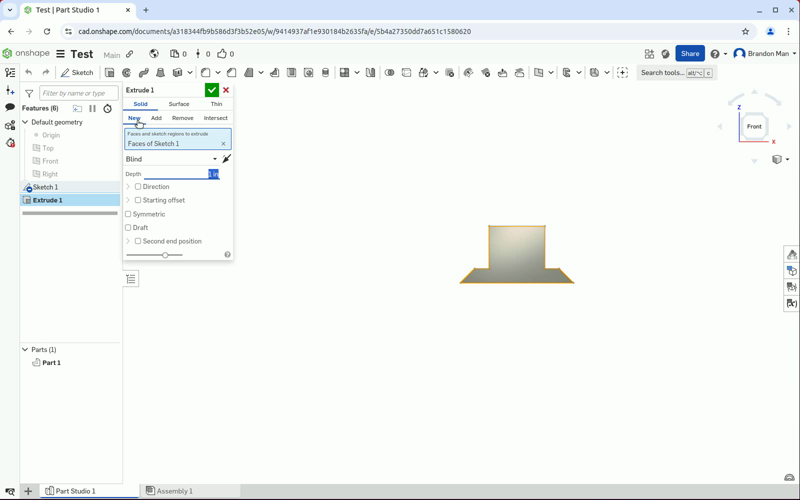
text(8.666)
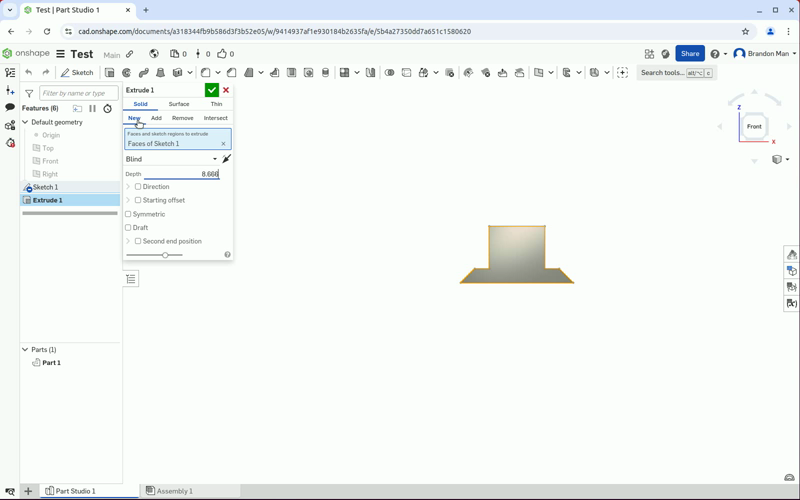
key(enter)
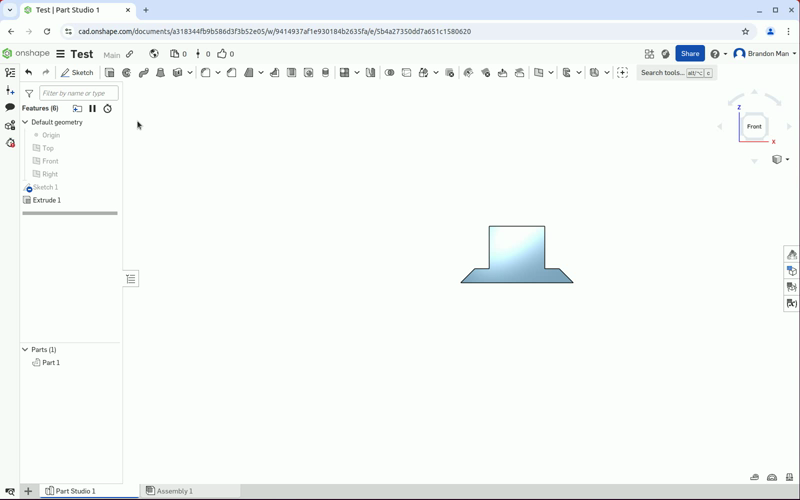
key(shift+h)
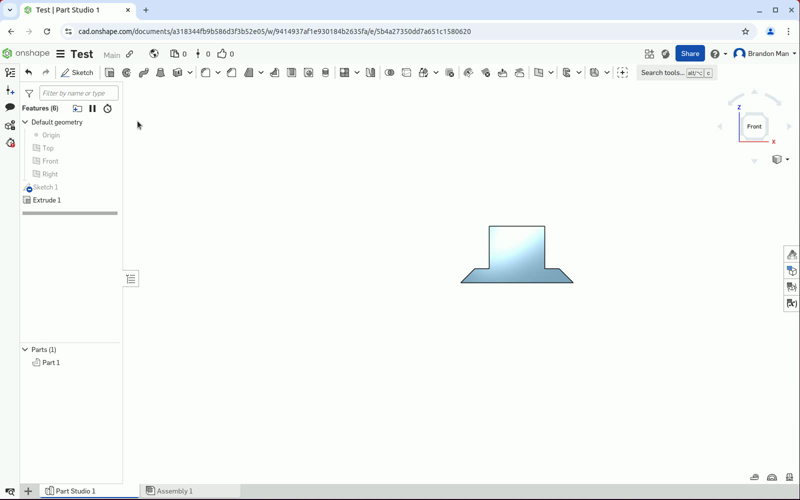
key(shift+h)
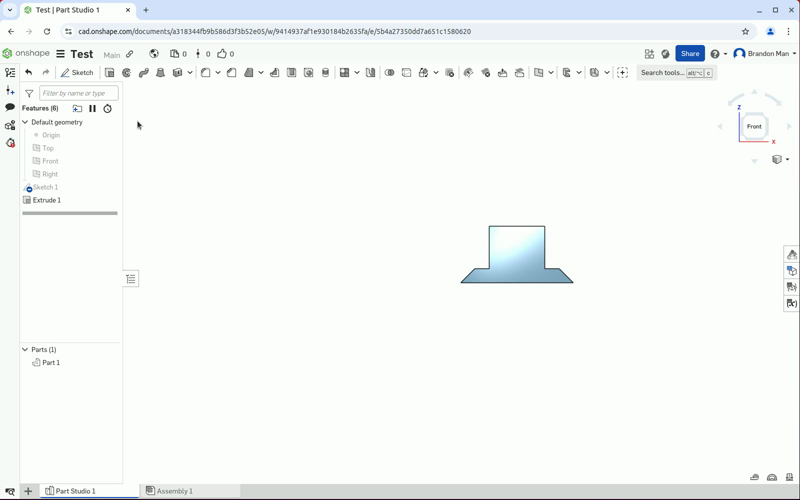
mouse_move(73, 189)
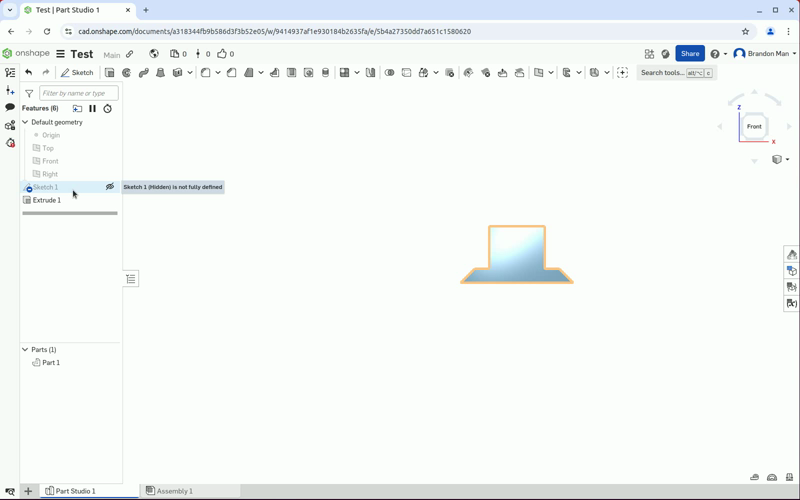
click(73, 189)
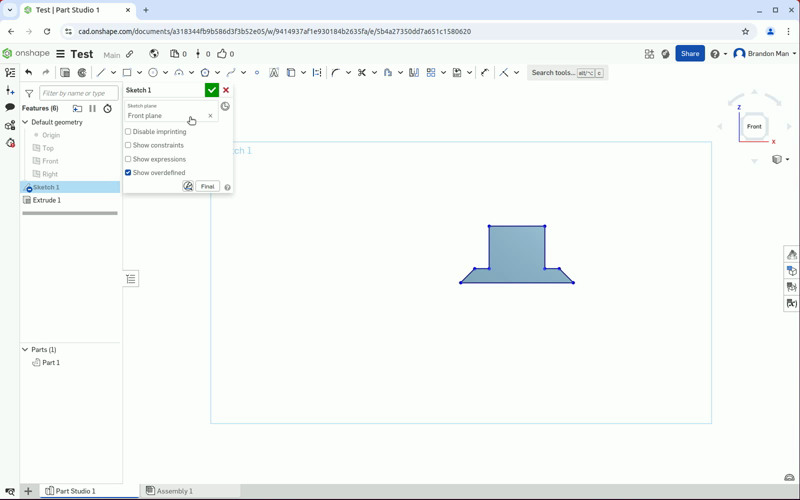
mouse_move(229, 92)
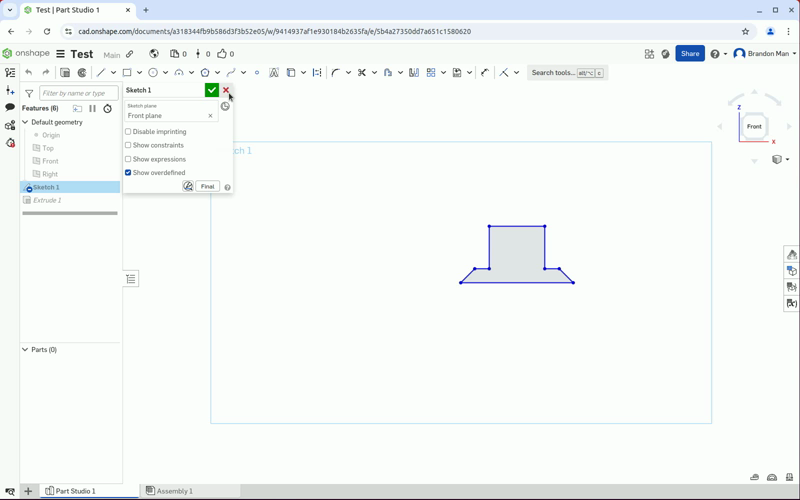
click(229, 92)
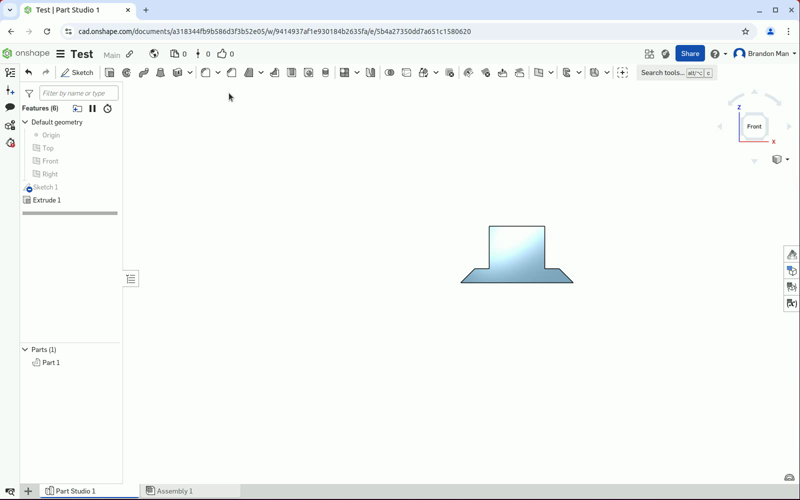
mouse_move(541, 75)
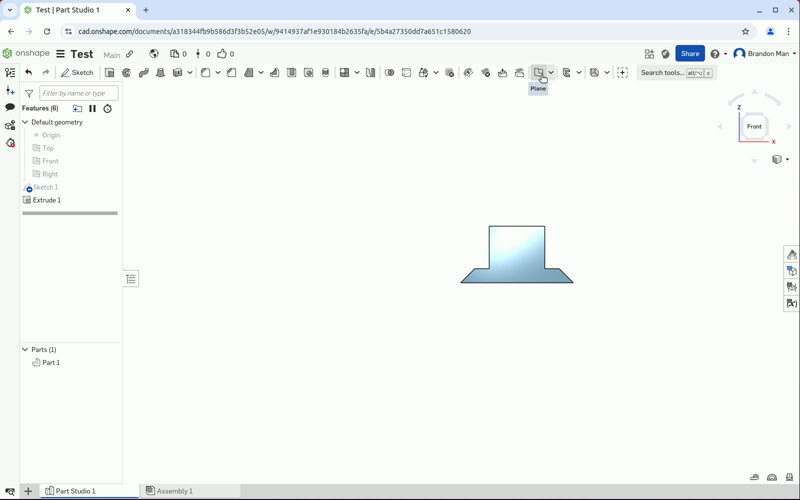
click(541, 75)
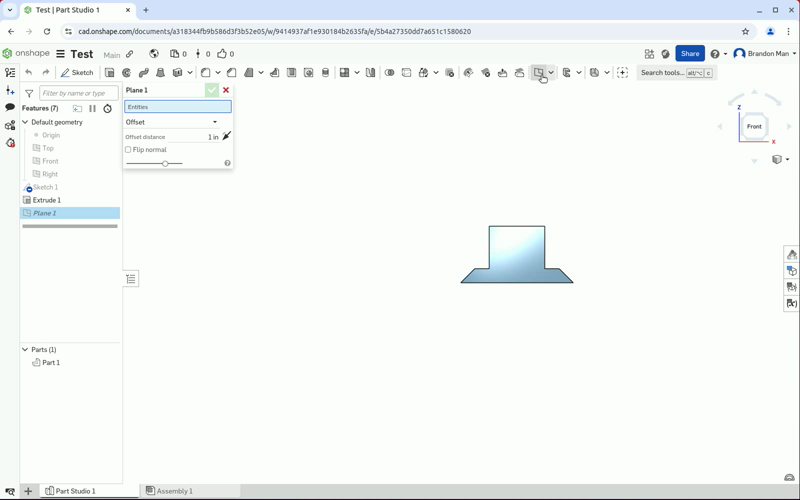
mouse_move(73, 163)
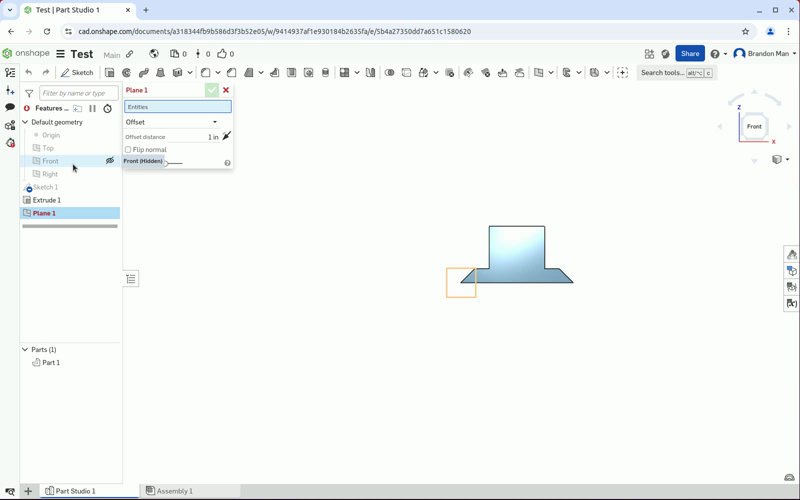
click(73, 163)
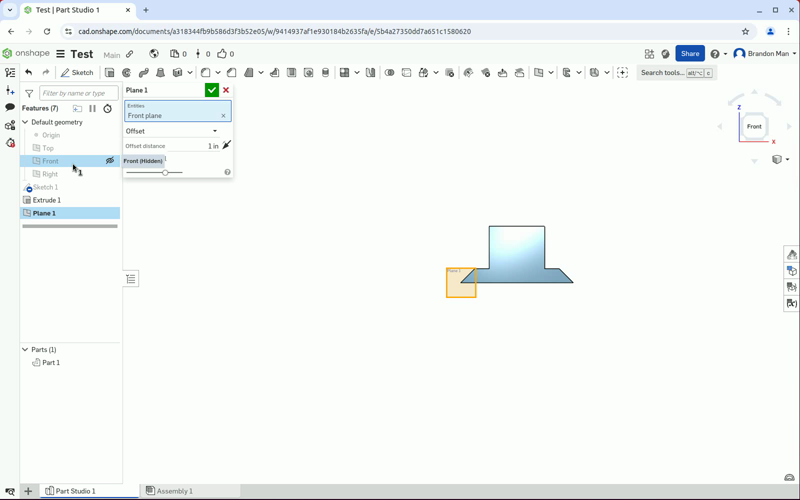
key(tab, 2)
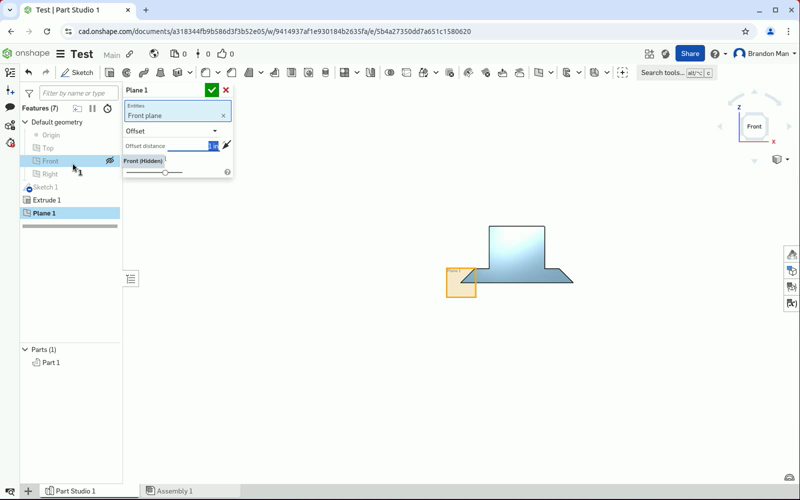
text(8.658)
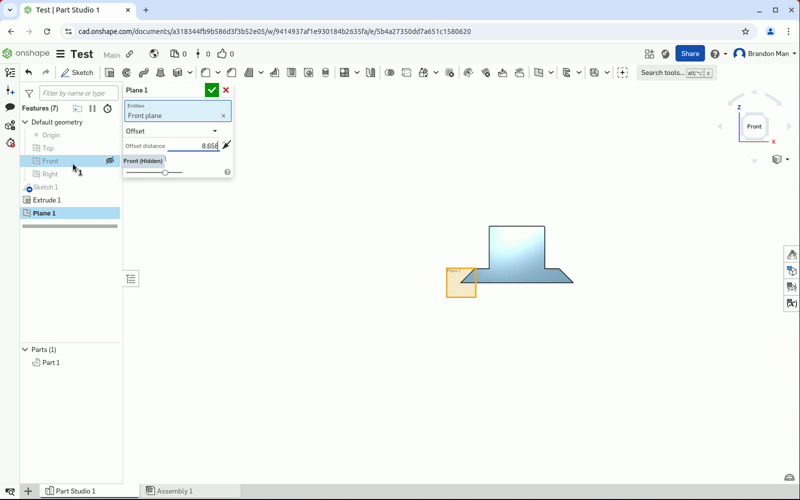
key(enter, 2)
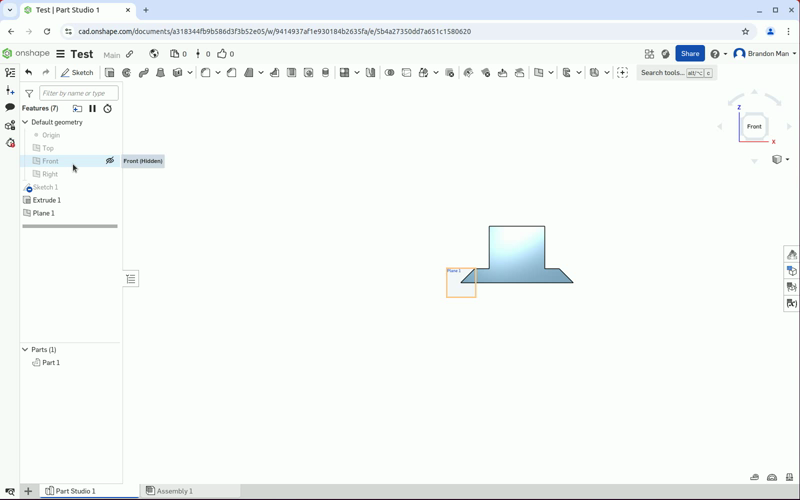
key(shift+s)
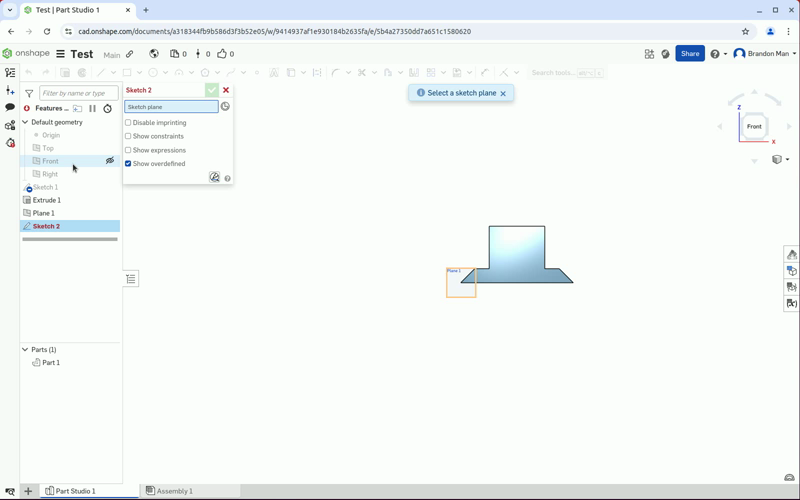
mouse_move(73, 215)
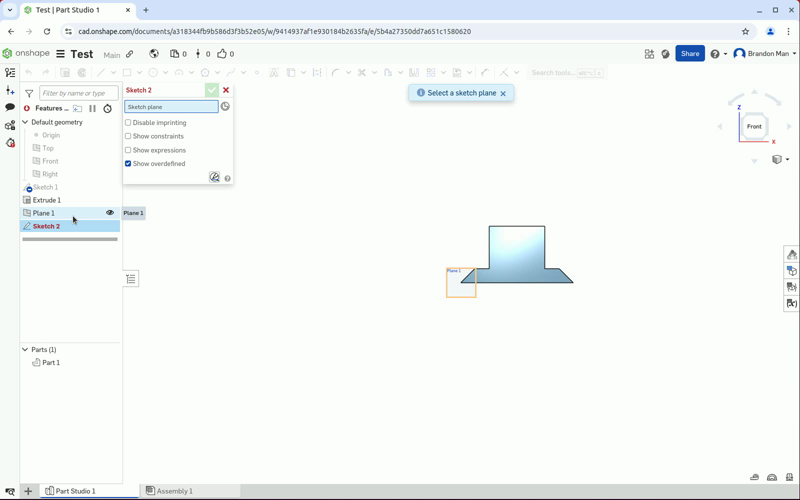
click(73, 215)
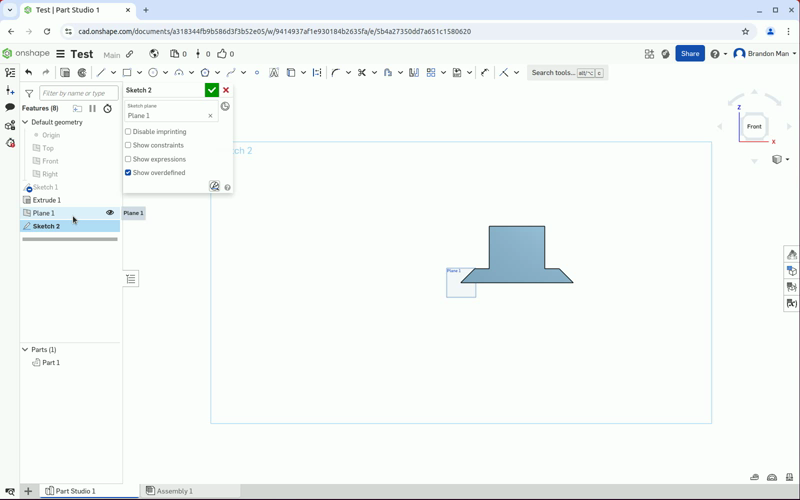
mouse_move(73, 352)
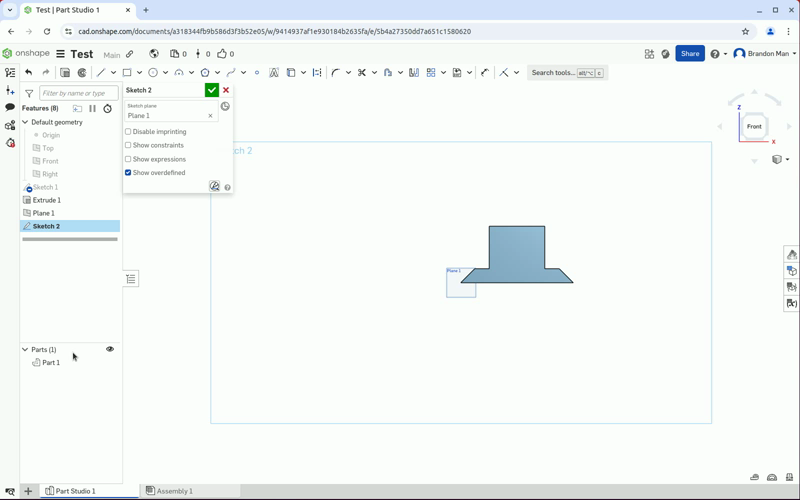
key(y)
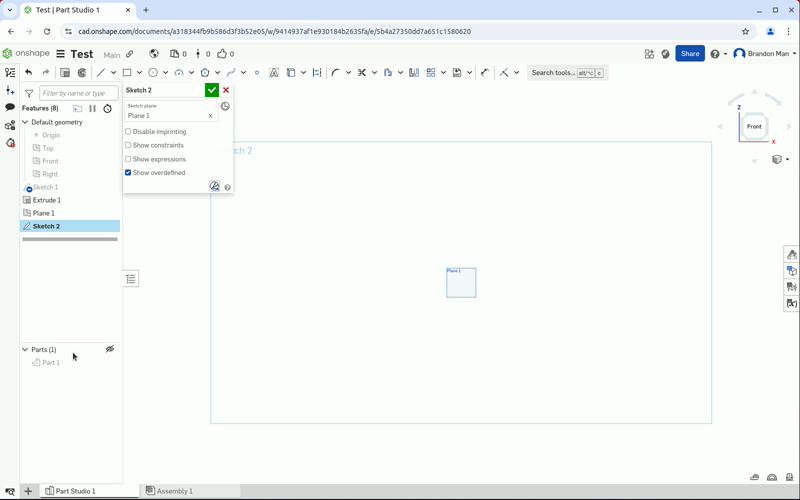
key(a)
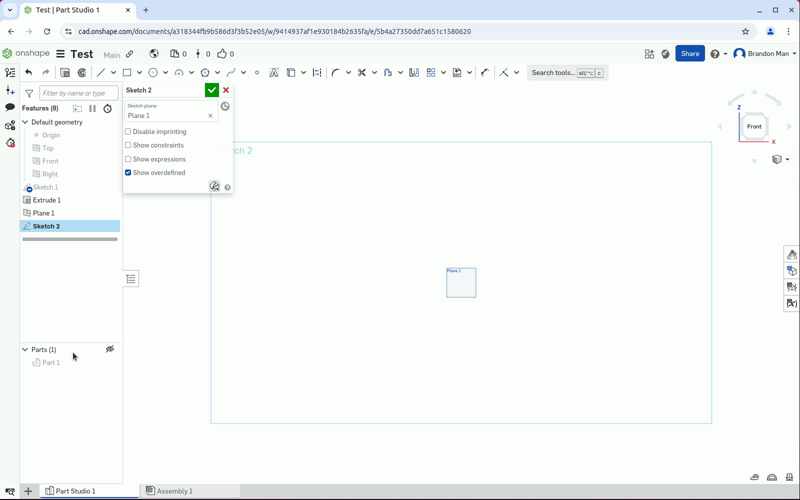
key_down(shift)
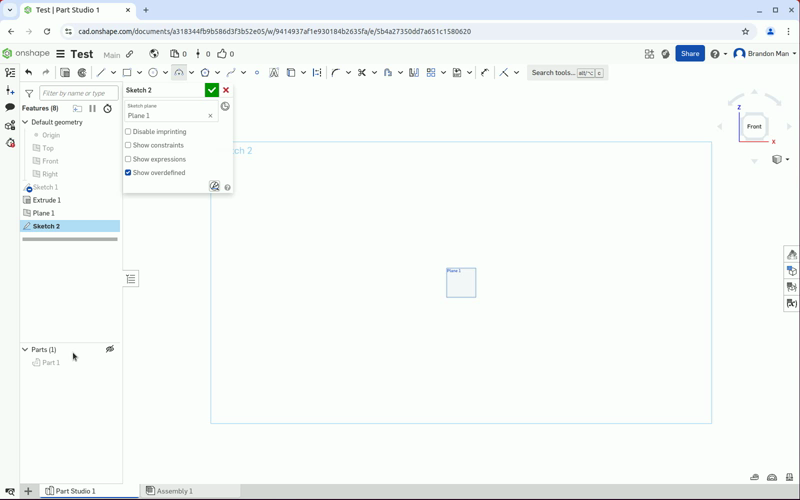
mouse_move(489, 226)
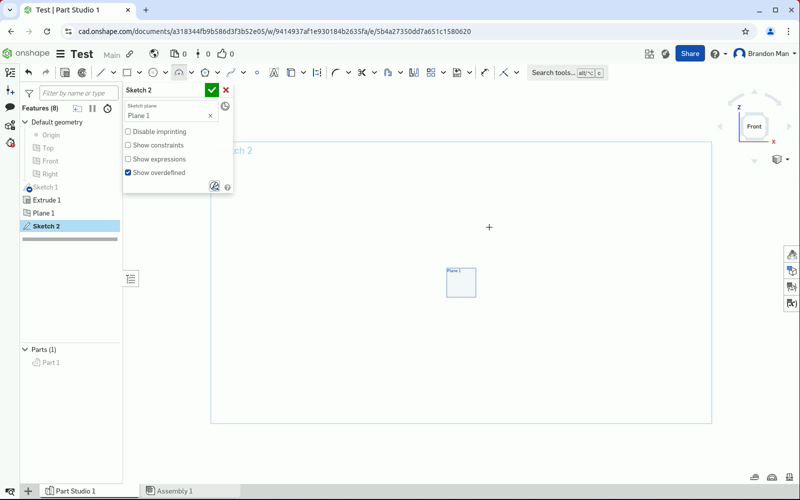
click(489, 226)
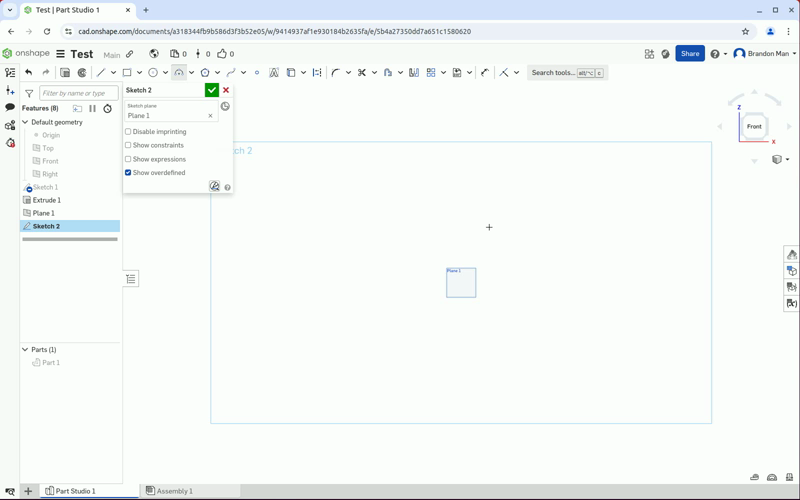
key_up(shift)
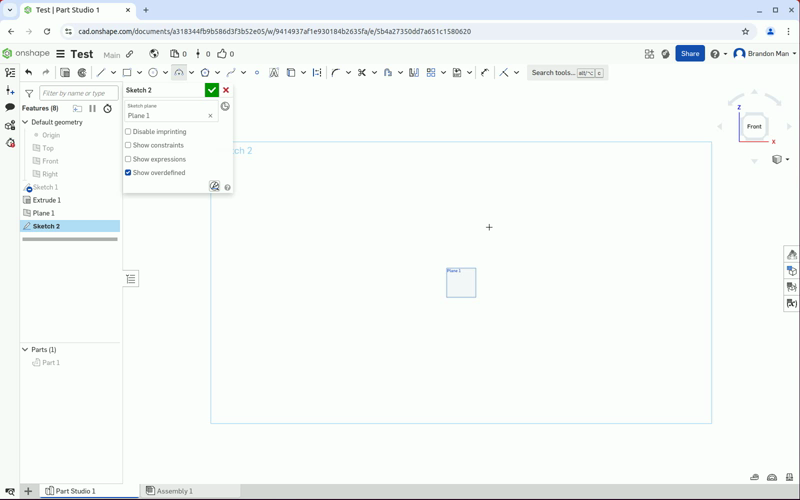
key_down(shift)
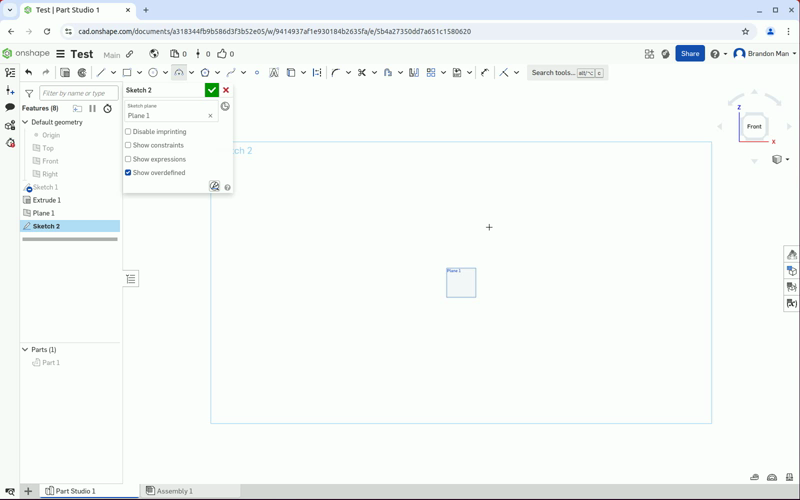
mouse_move(545, 226)
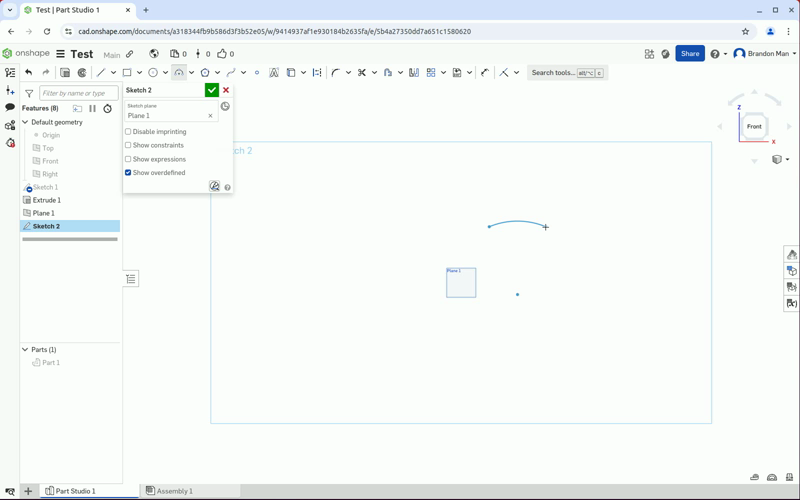
click(545, 226)
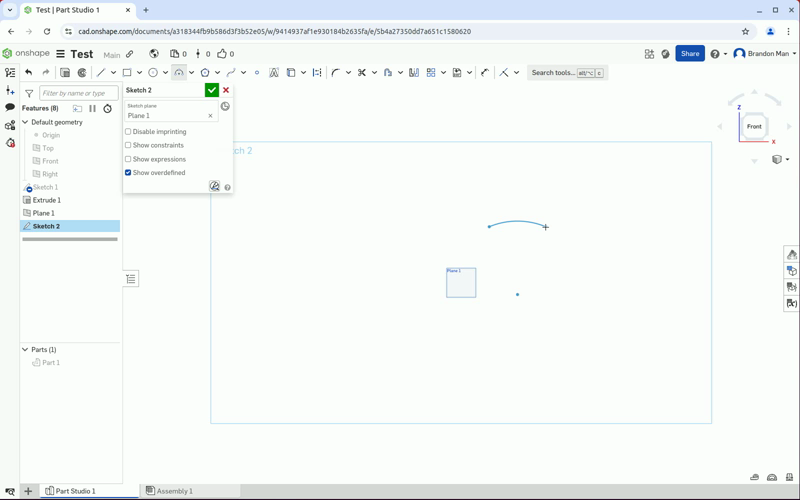
mouse_move(517, 255)
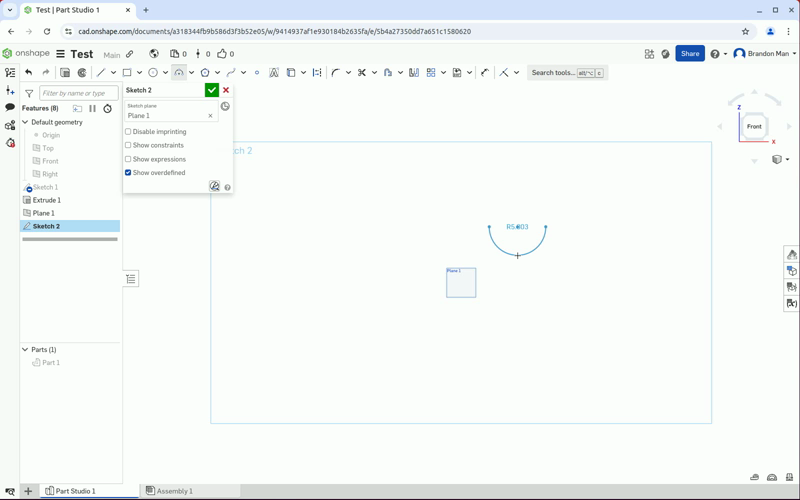
click(517, 255)
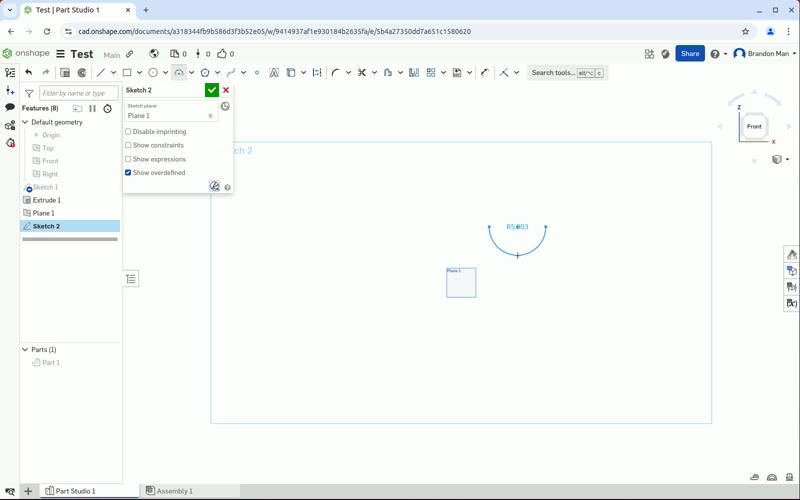
key_up(shift)
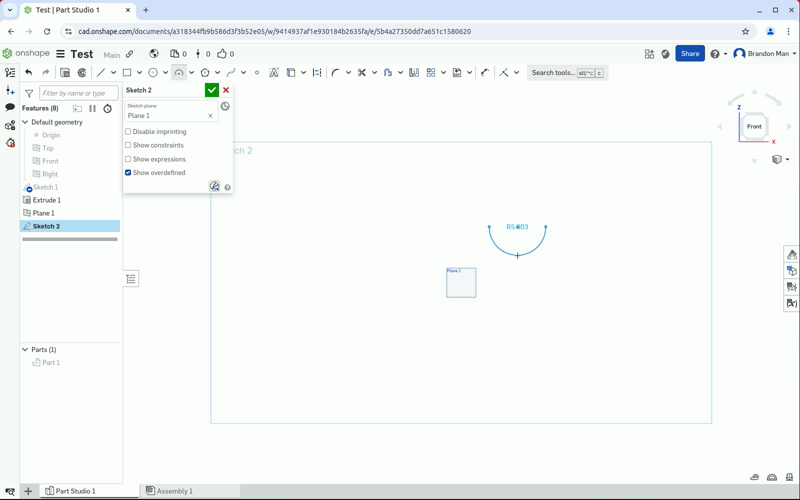
key(esc)
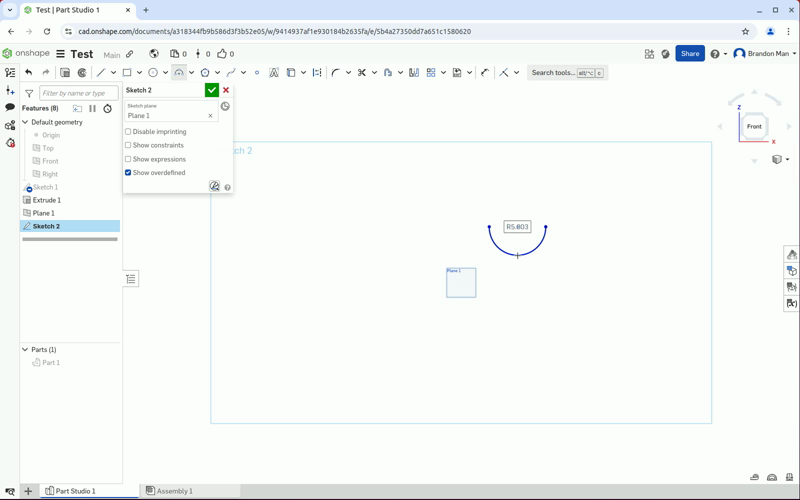
key(l)
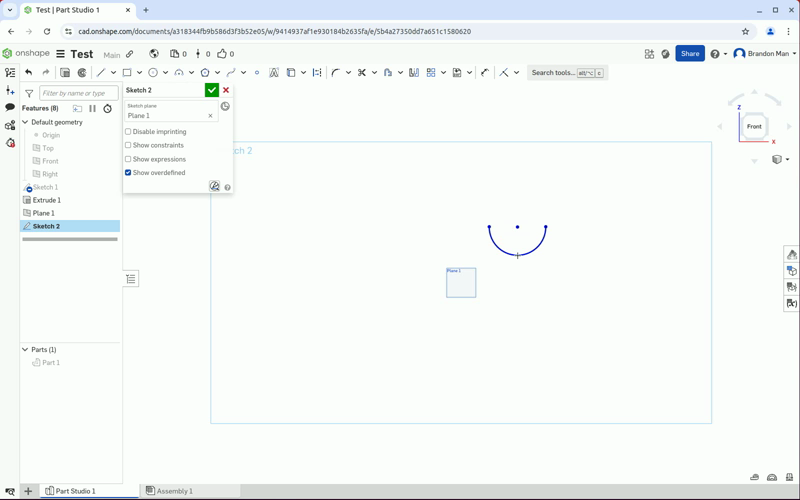
mouse_move(545, 226)
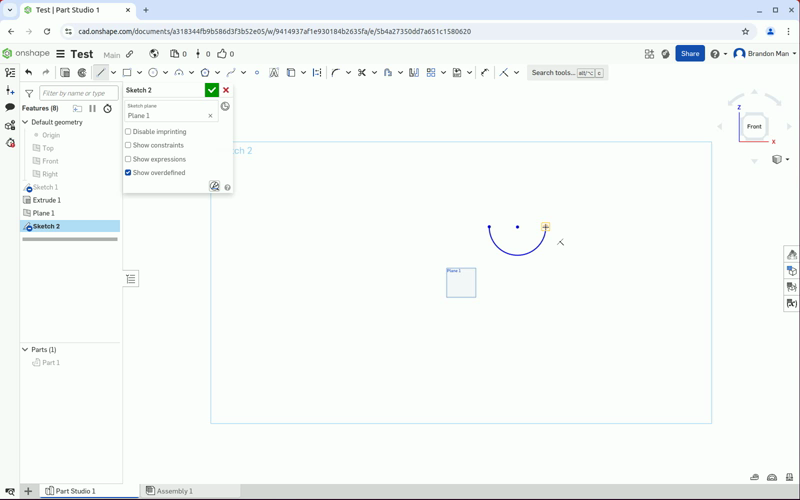
click(545, 226)
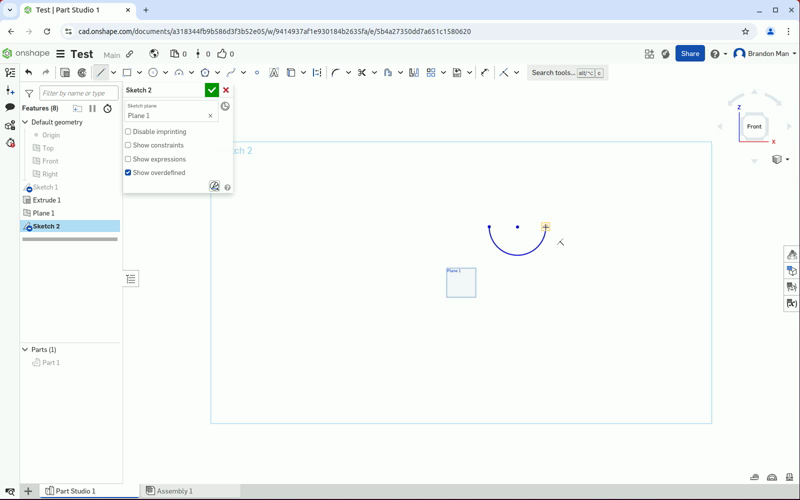
mouse_move(575, 226)
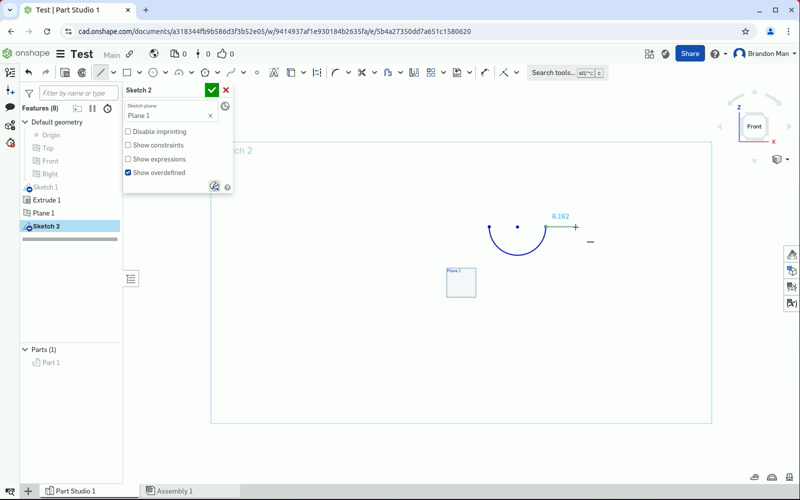
key_down(shift)
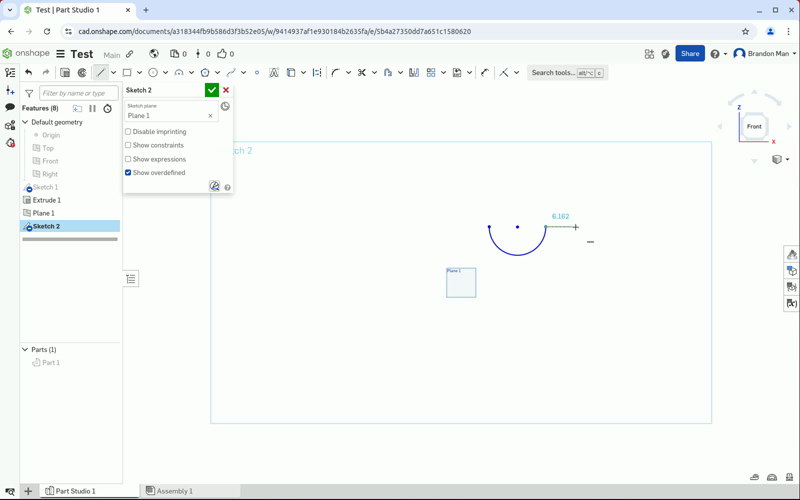
mouse_move(489, 226)
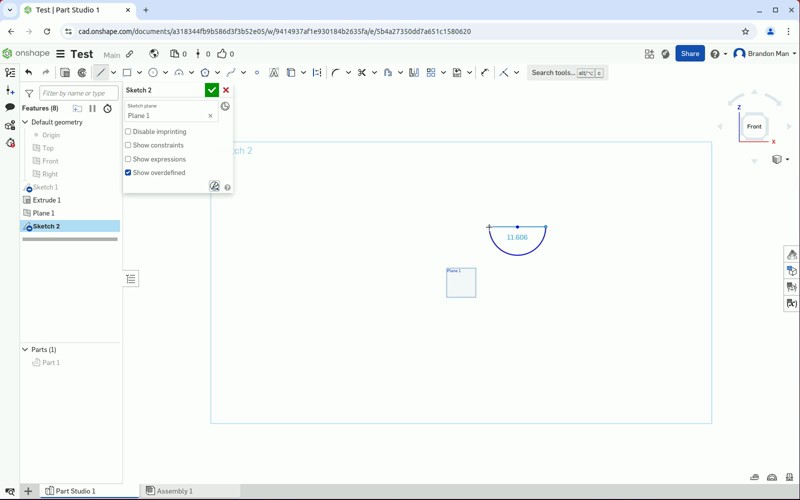
key_up(shift)
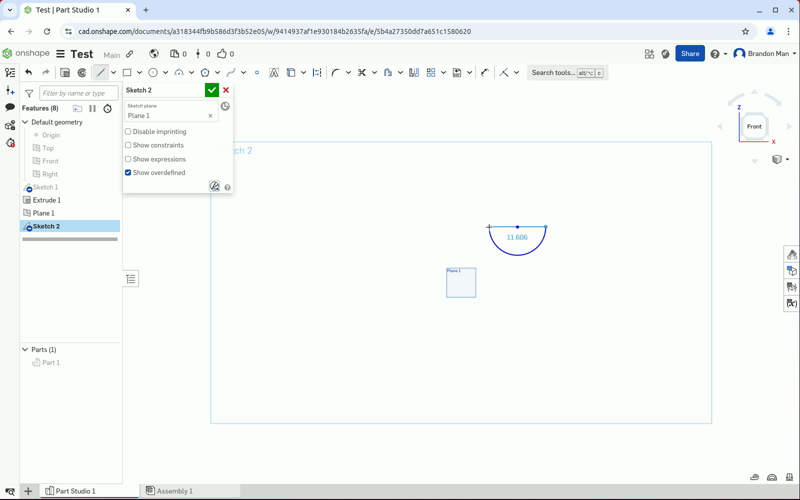
click(489, 226)
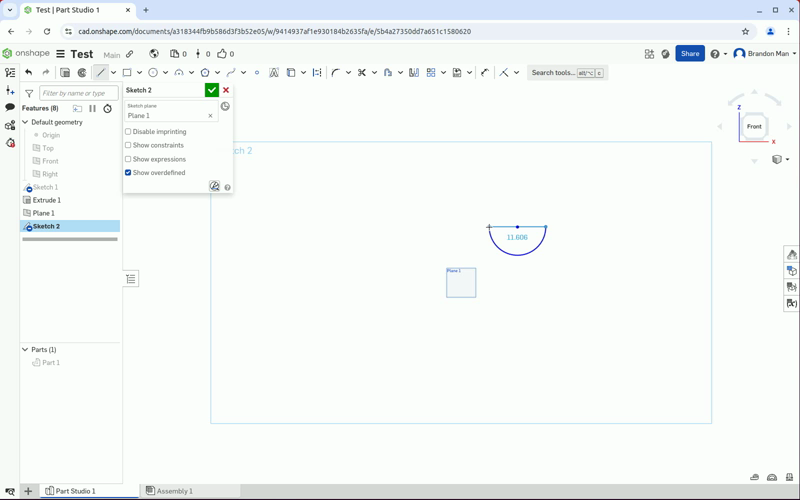
key(esc)
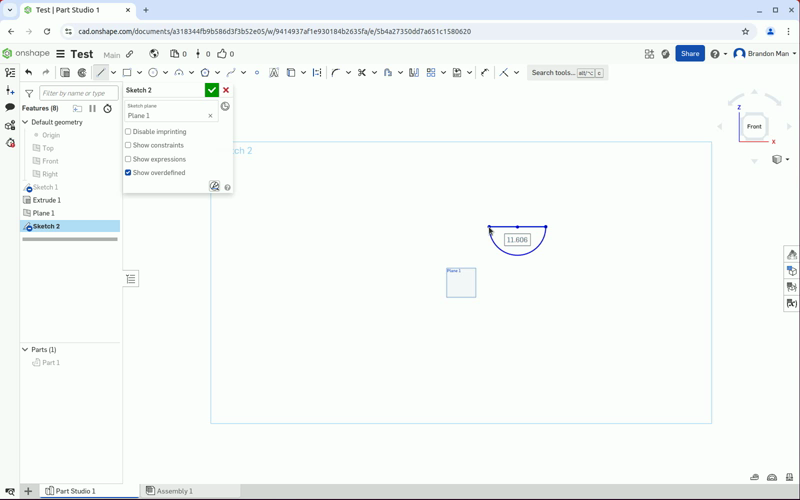
mouse_move(519, 245)
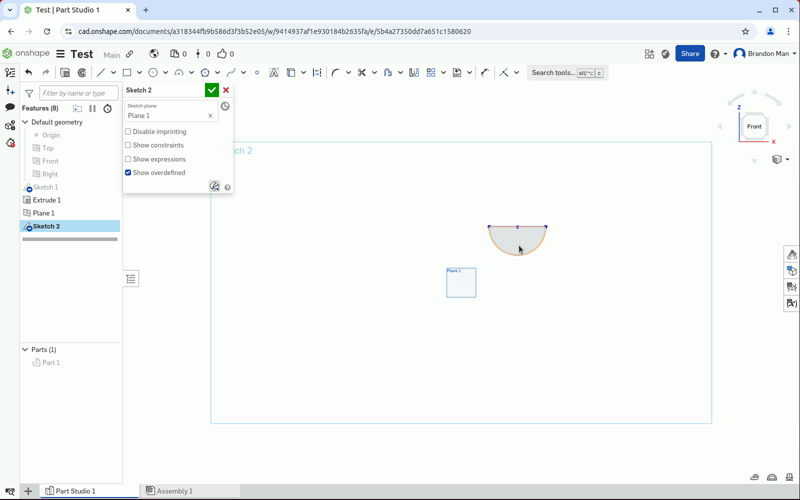
scroll(6)
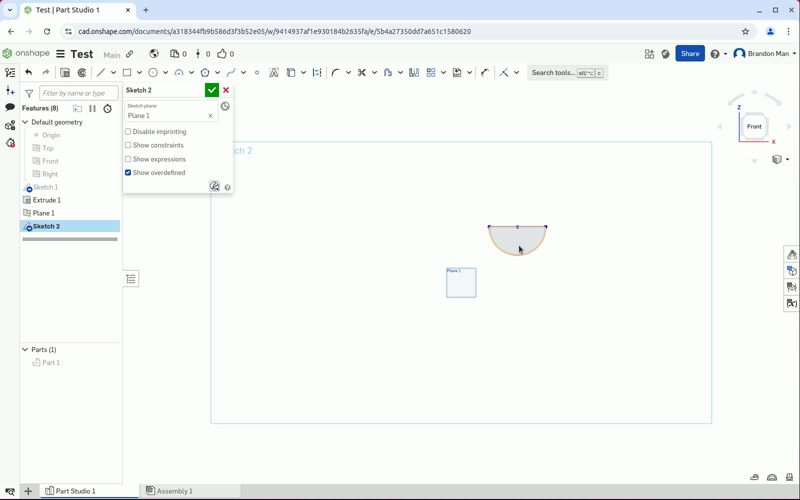
scroll(6)
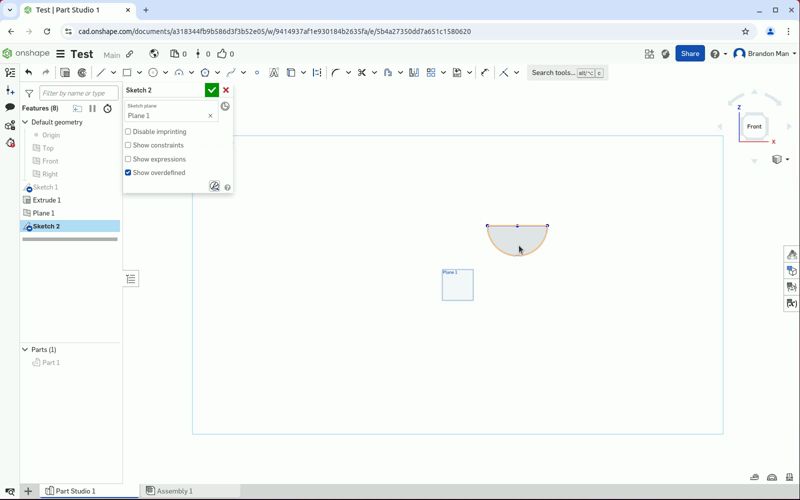
scroll(6)
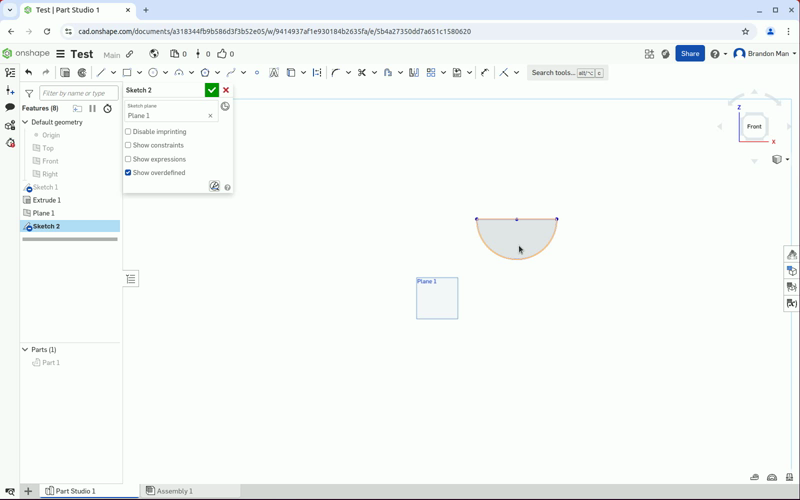
scroll(6)
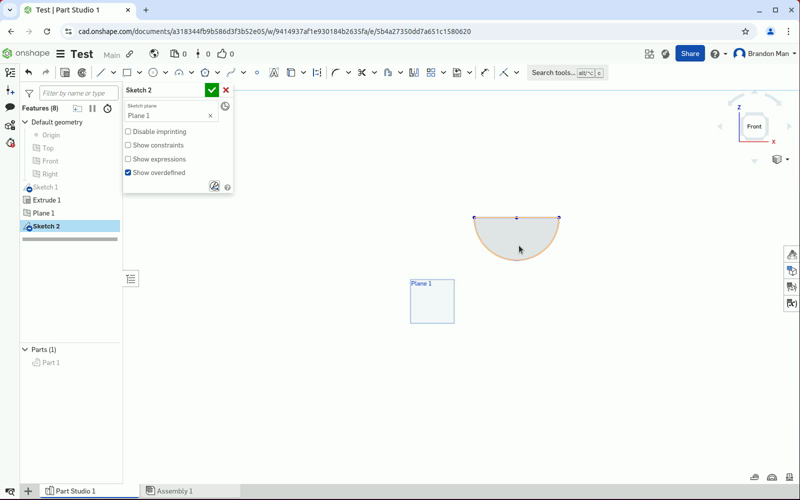
scroll(6)
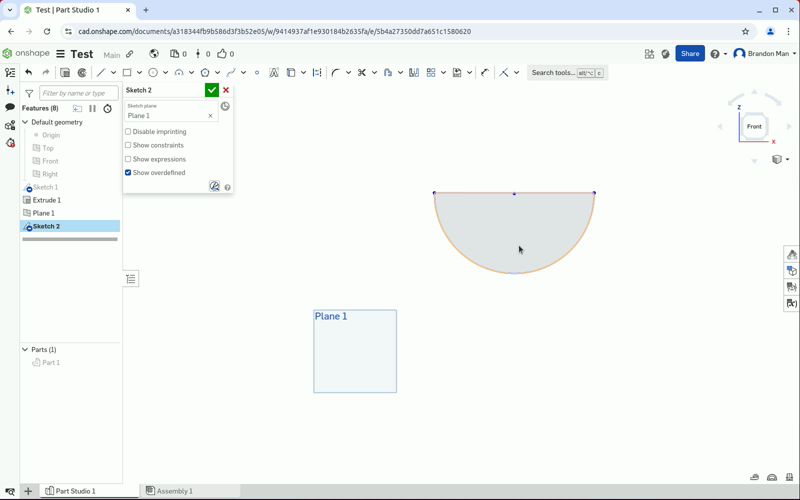
scroll(6)
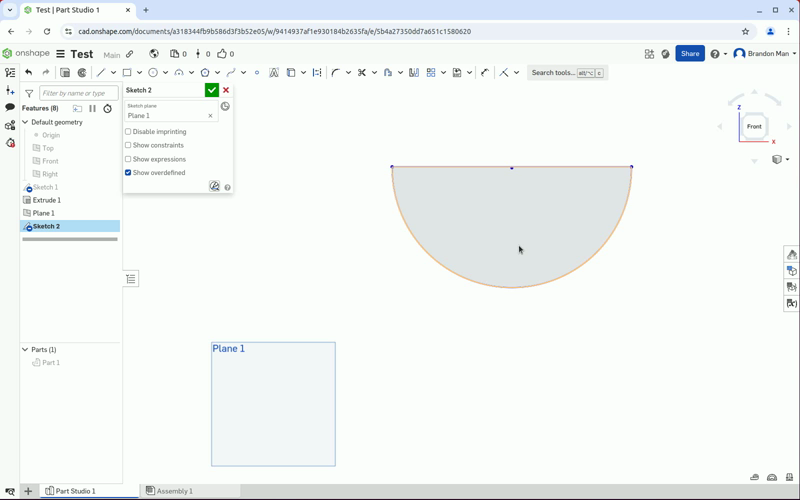
scroll(6)
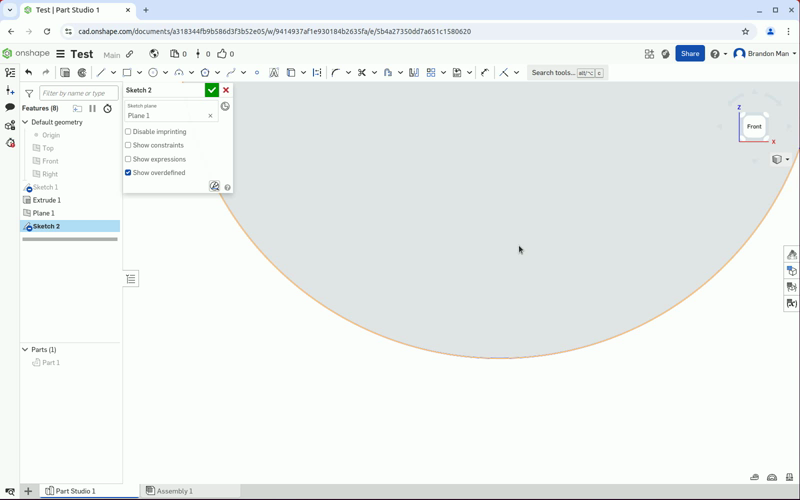
click(519, 245)
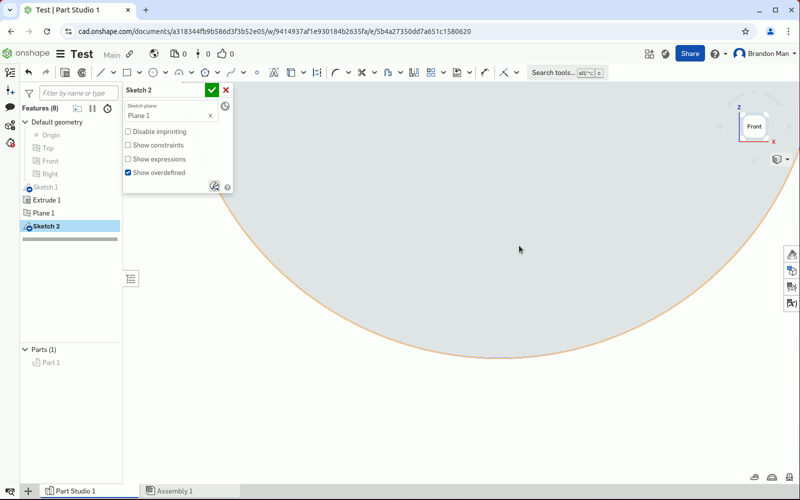
scroll(-6)
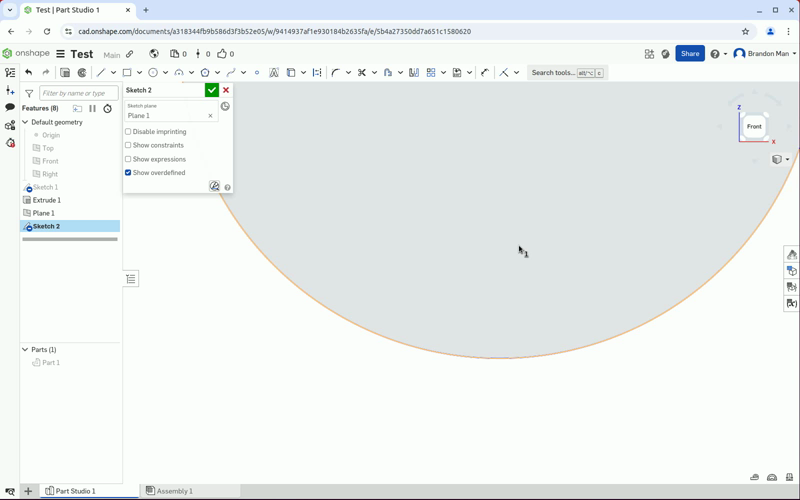
scroll(-6)
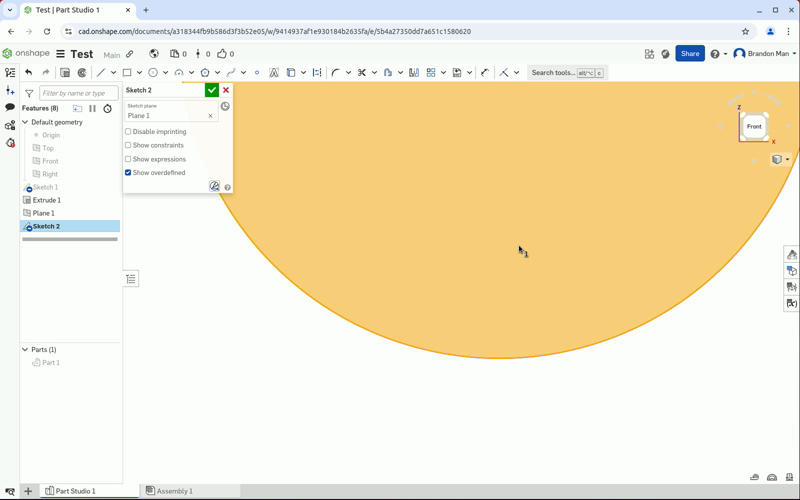
scroll(-6)
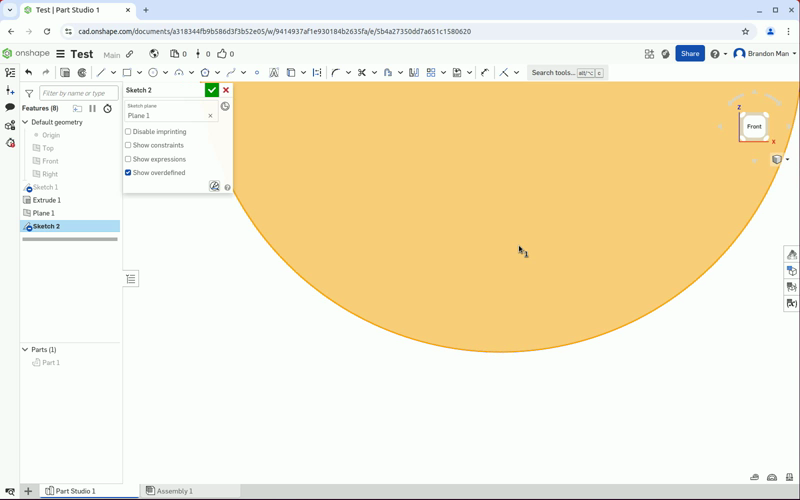
scroll(-6)
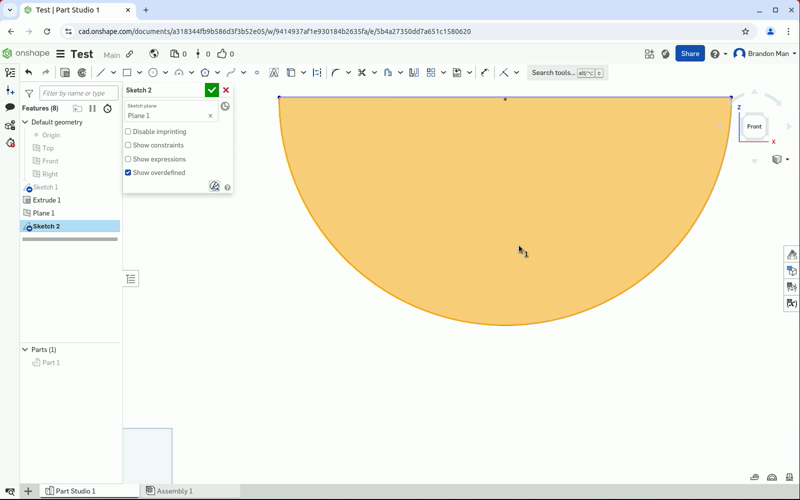
scroll(-6)
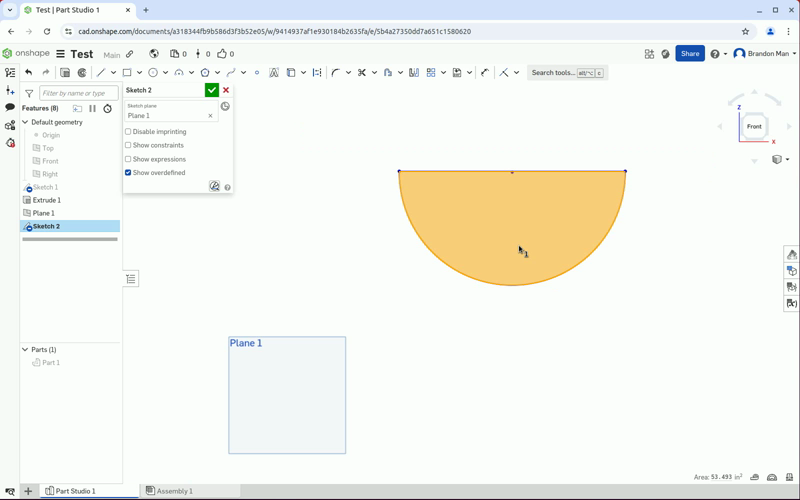
scroll(-6)
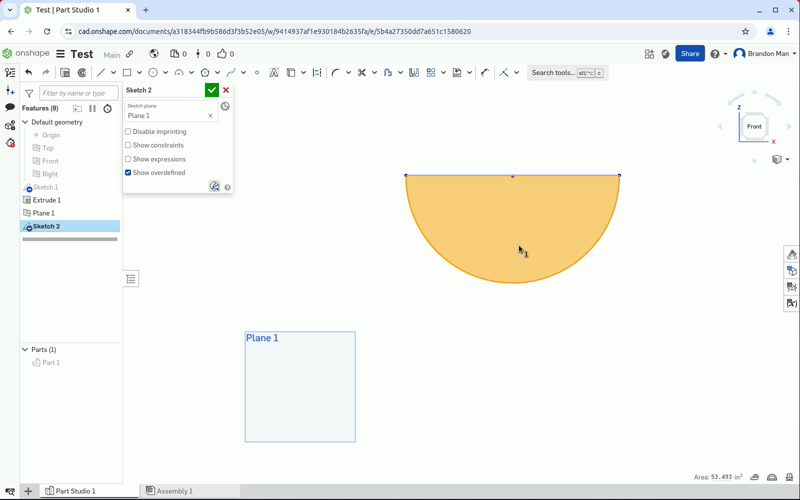
scroll(-6)
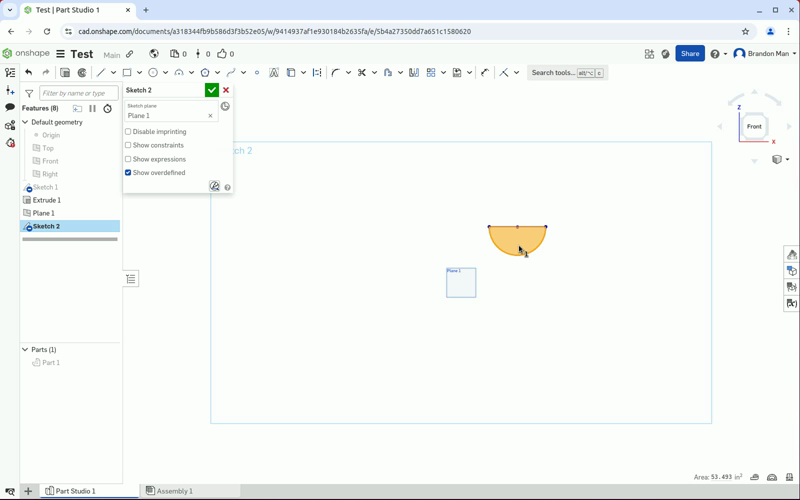
mouse_move(73, 352)
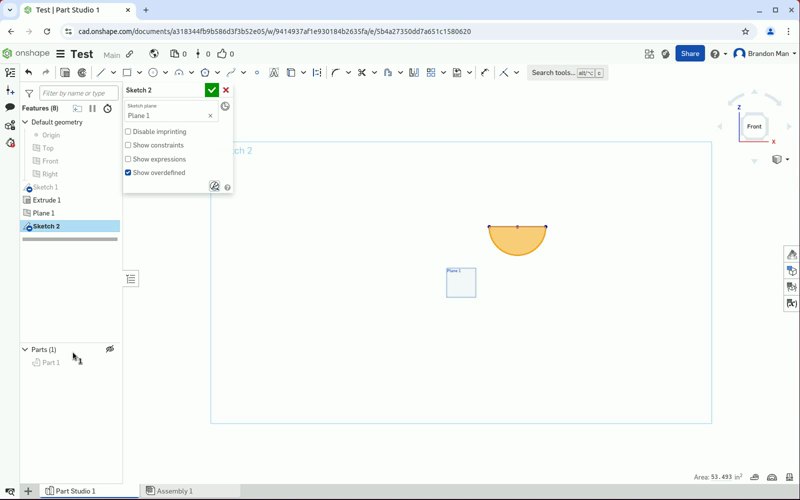
key(shift+y)
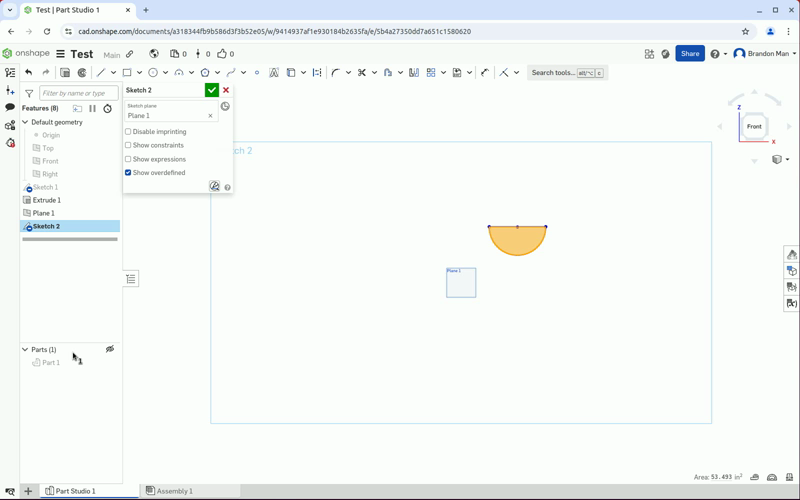
key(shift+e)
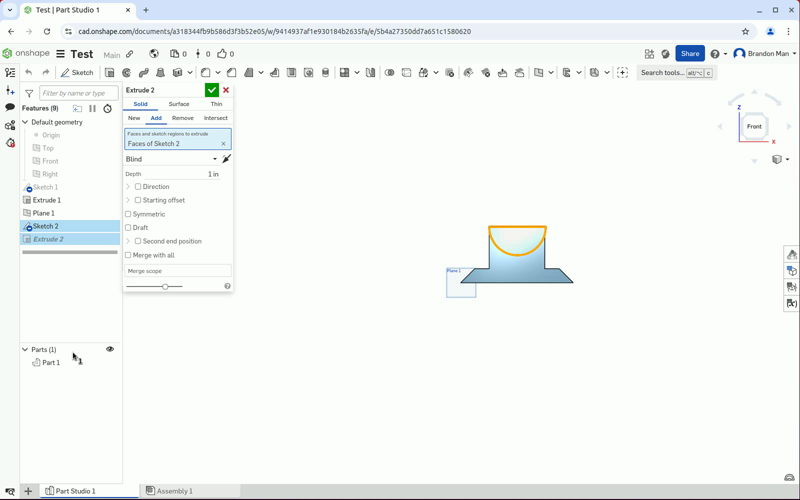
mouse_move(143, 106)
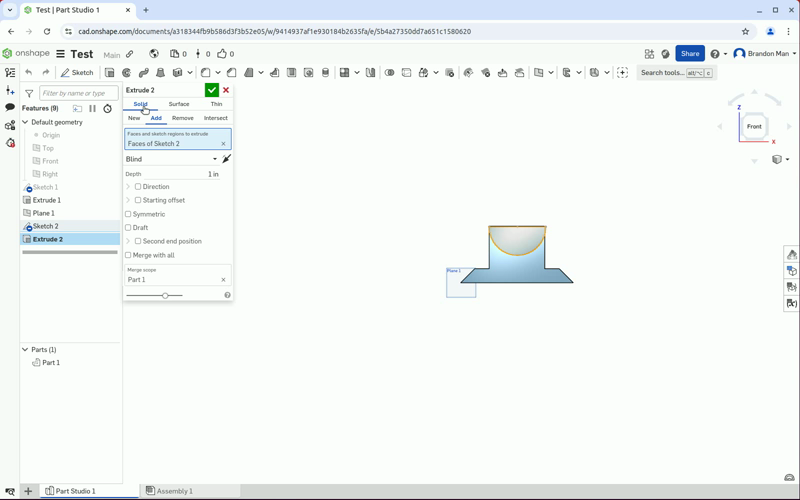
click(143, 106)
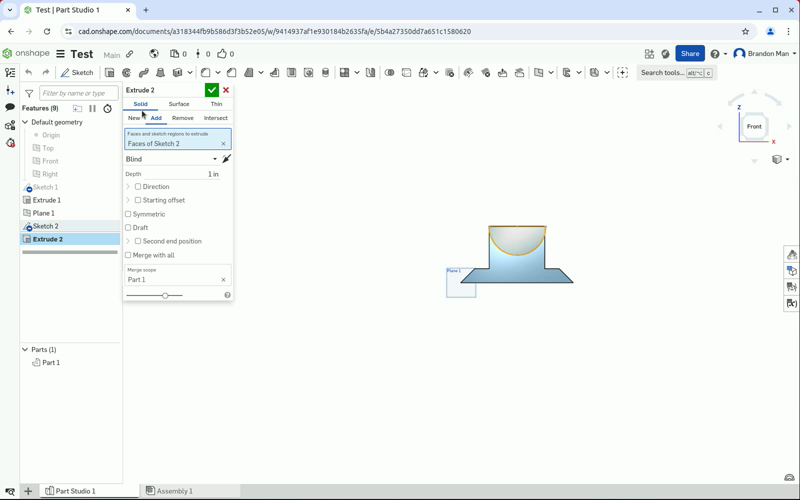
mouse_move(137, 120)
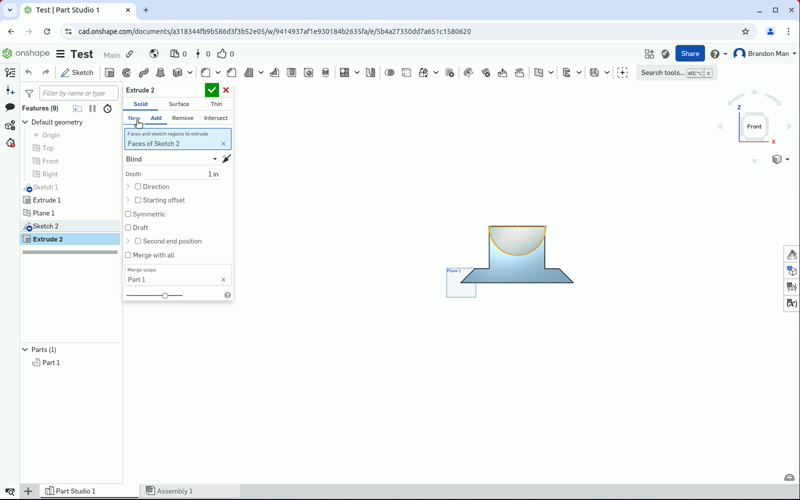
click(137, 120)
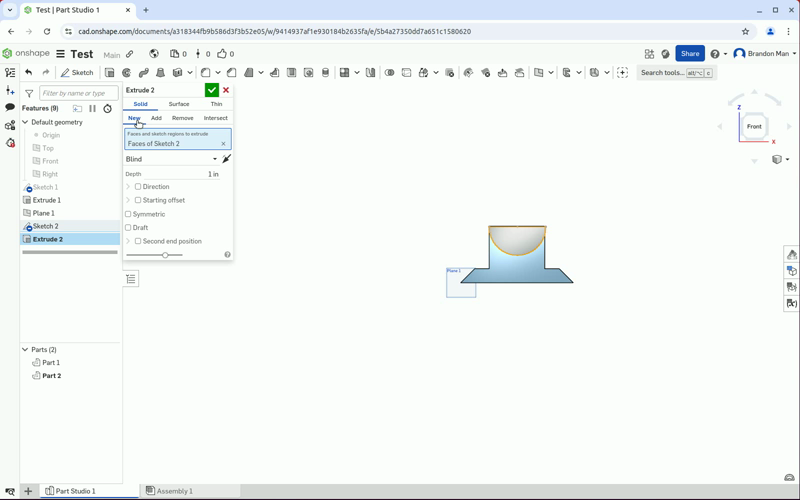
key(tab, 4)
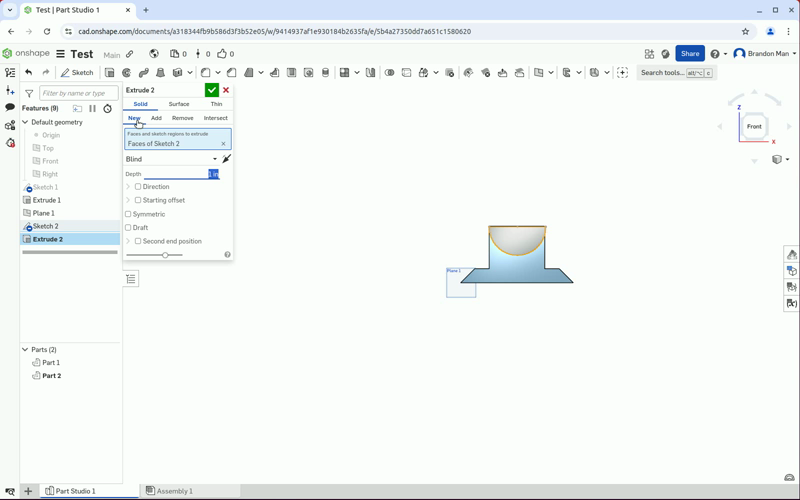
text(2.889)
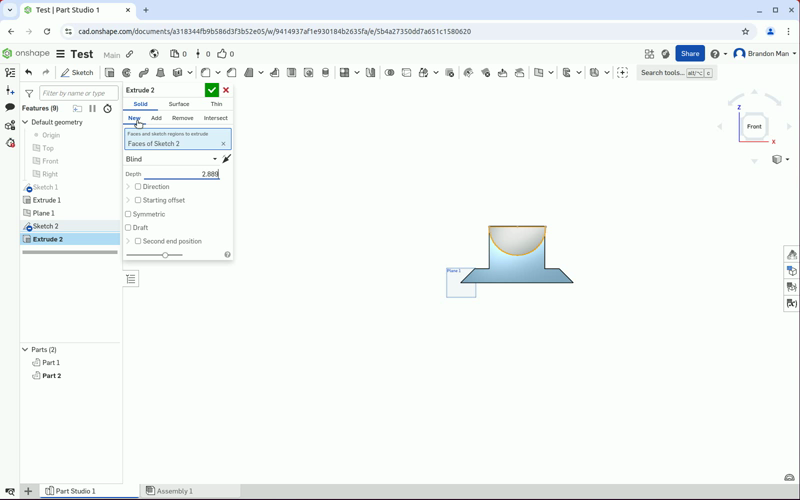
key(enter)
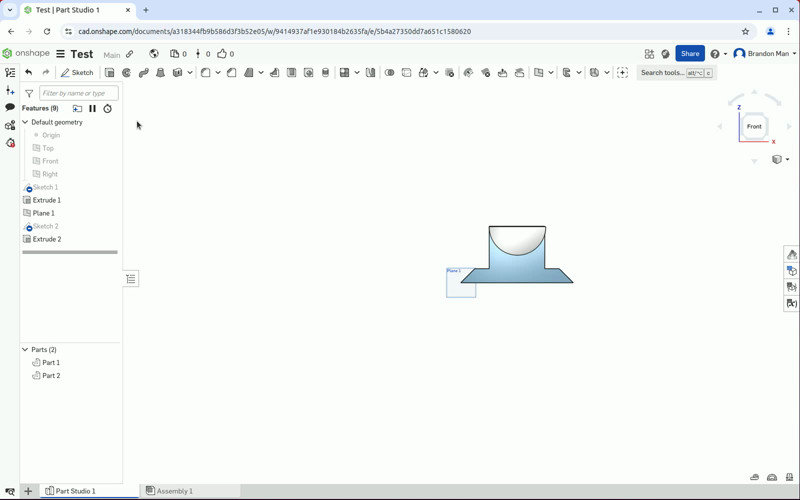
key(shift+h)
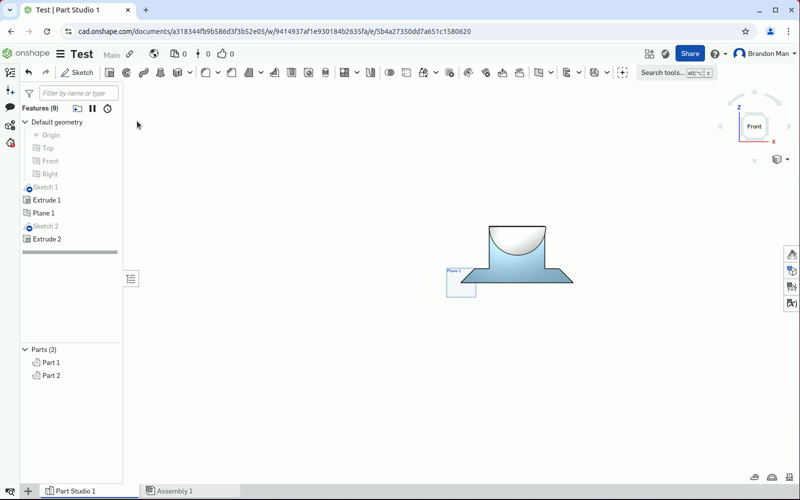
key(shift+h)
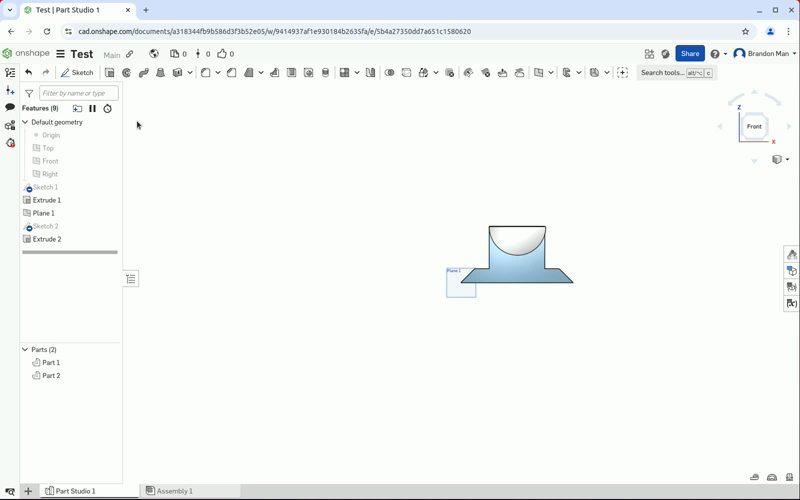
mouse_move(73, 189)
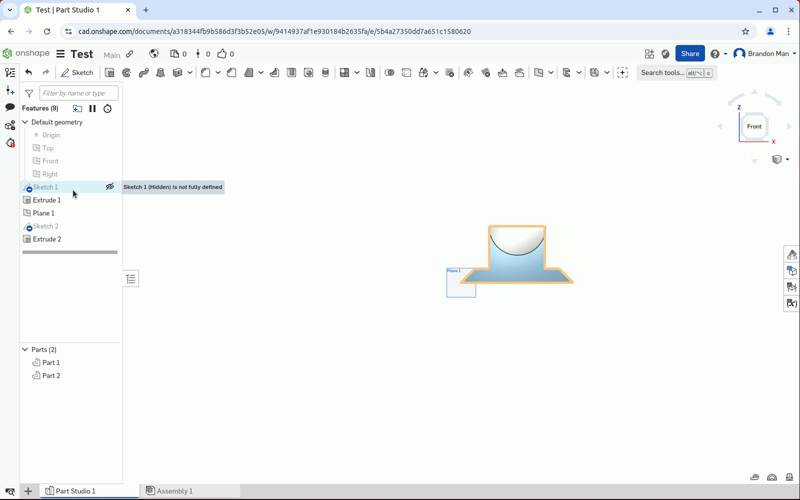
click(73, 189)
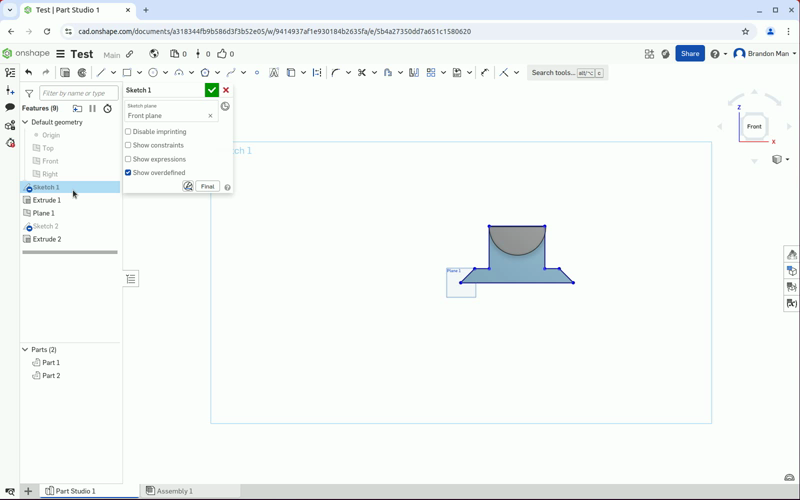
mouse_move(229, 92)
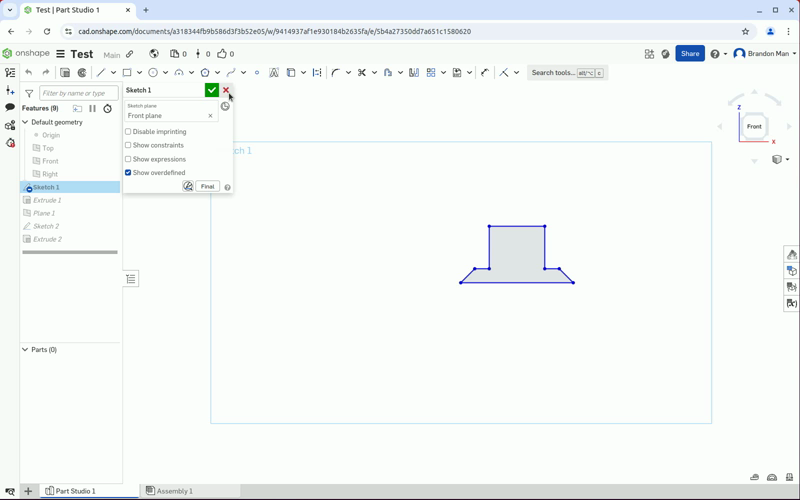
click(229, 92)
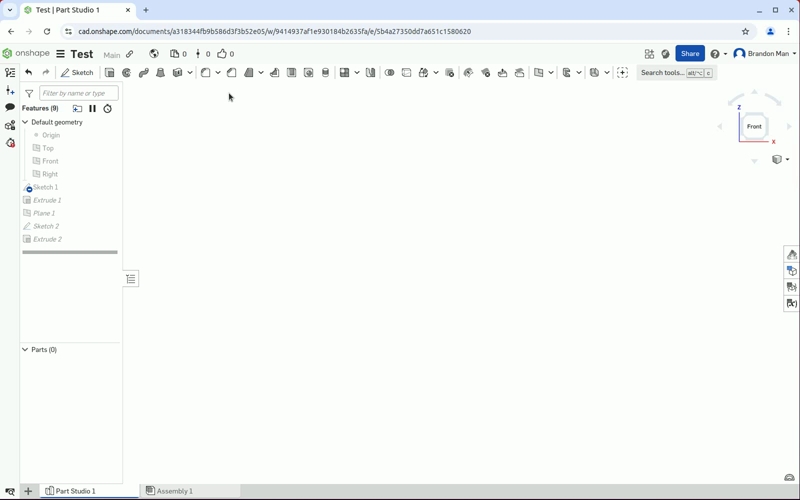
mouse_move(541, 75)
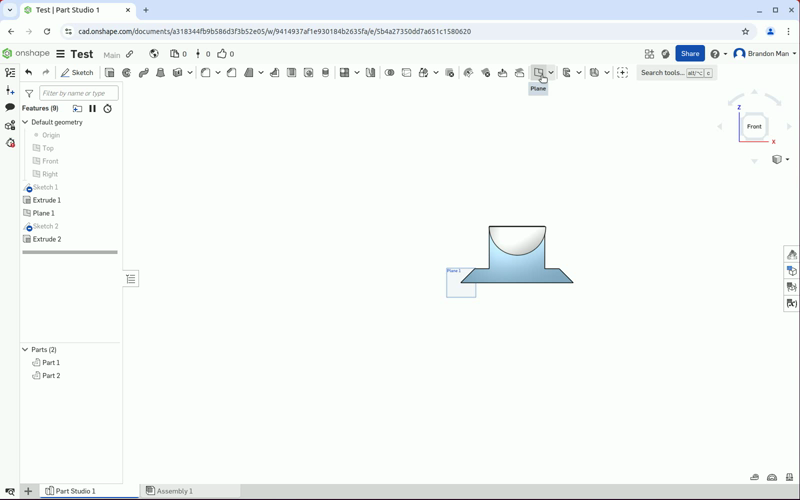
click(541, 75)
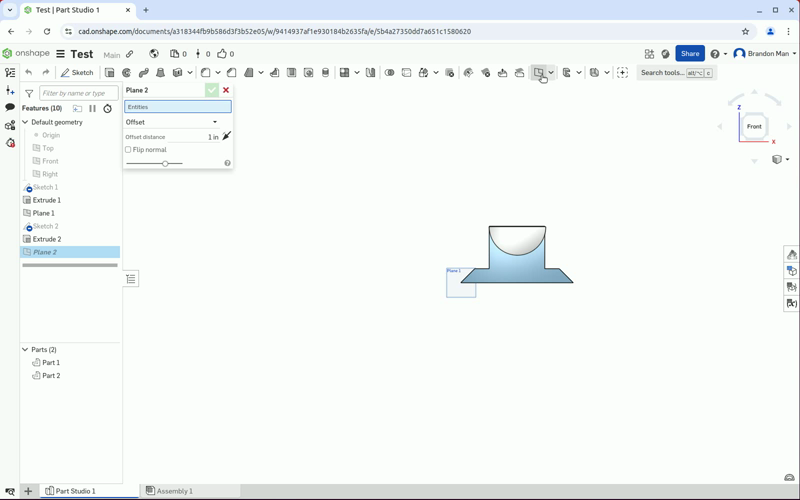
mouse_move(73, 163)
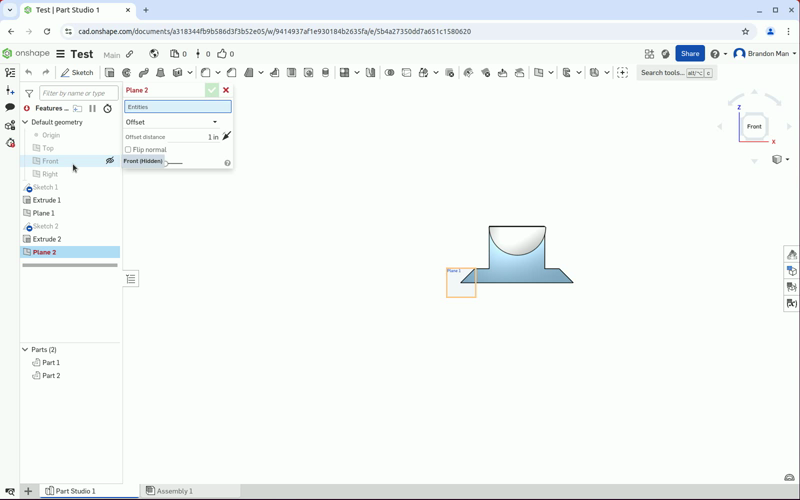
click(73, 163)
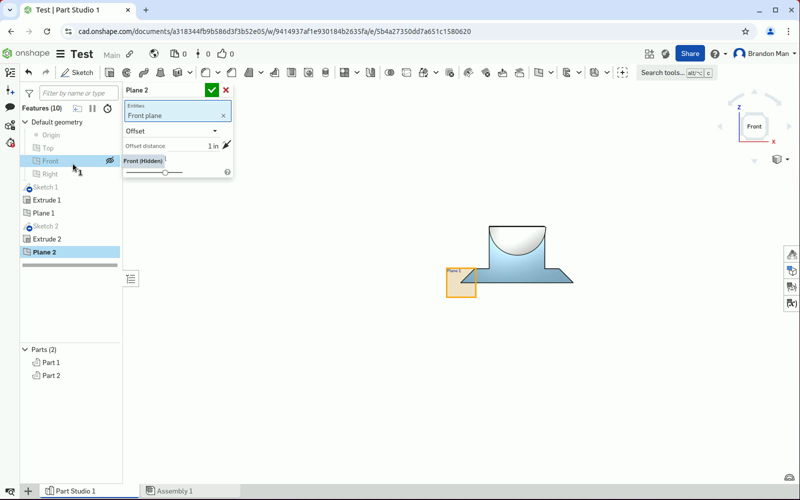
key(tab, 2)
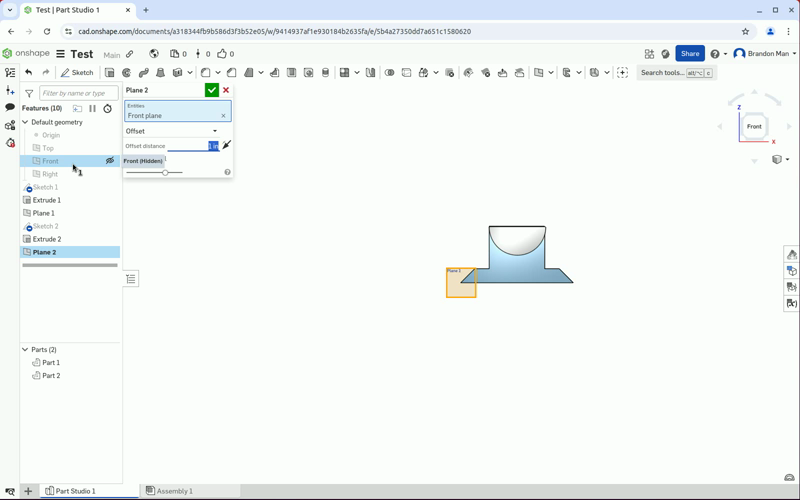
text(11.554)
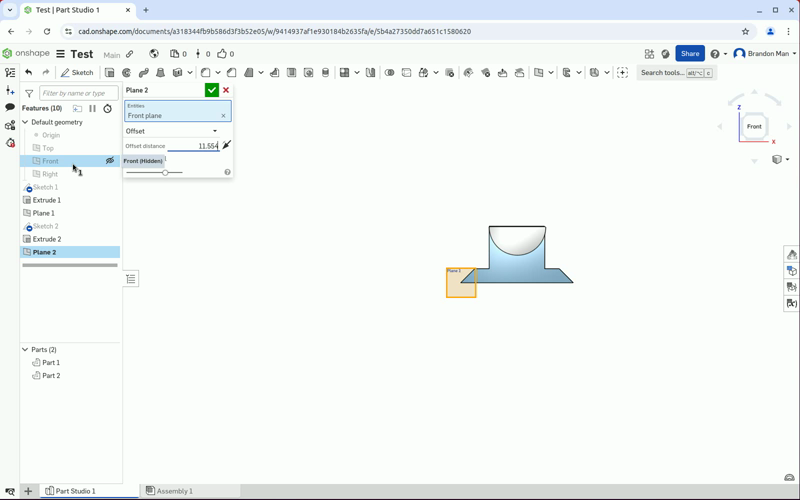
key(enter, 2)
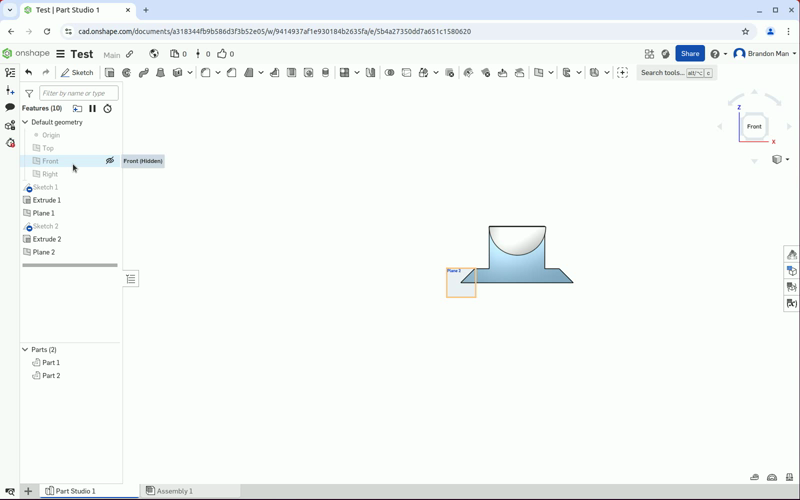
key(shift+s)
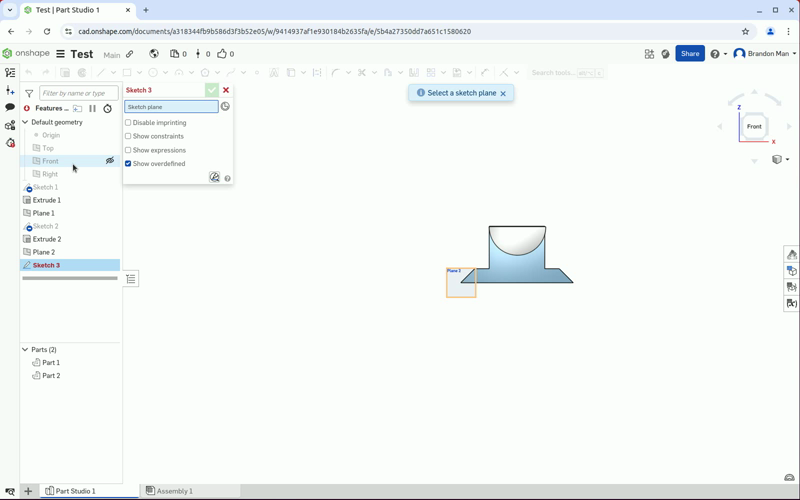
mouse_move(73, 254)
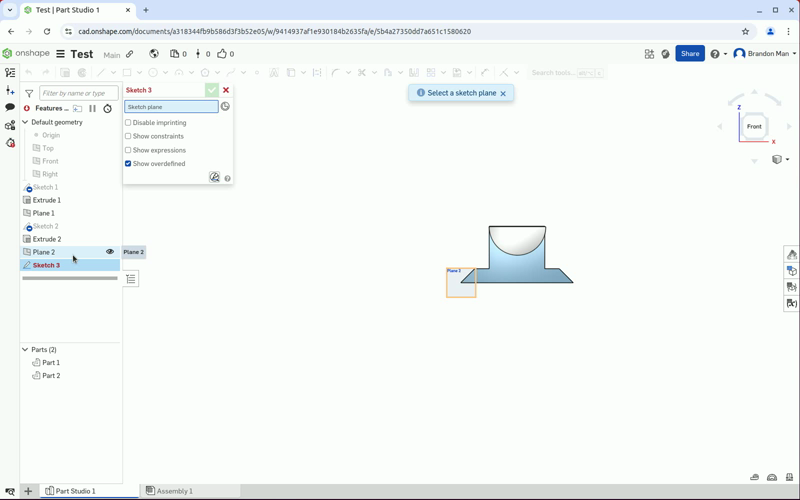
click(73, 254)
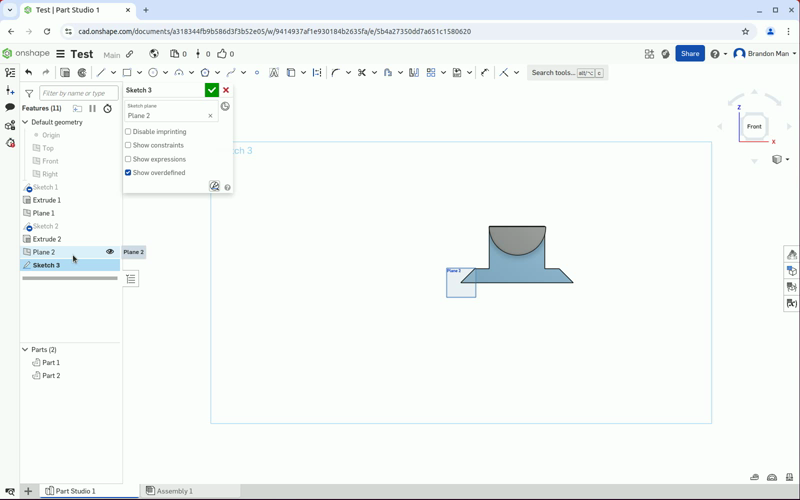
mouse_move(73, 352)
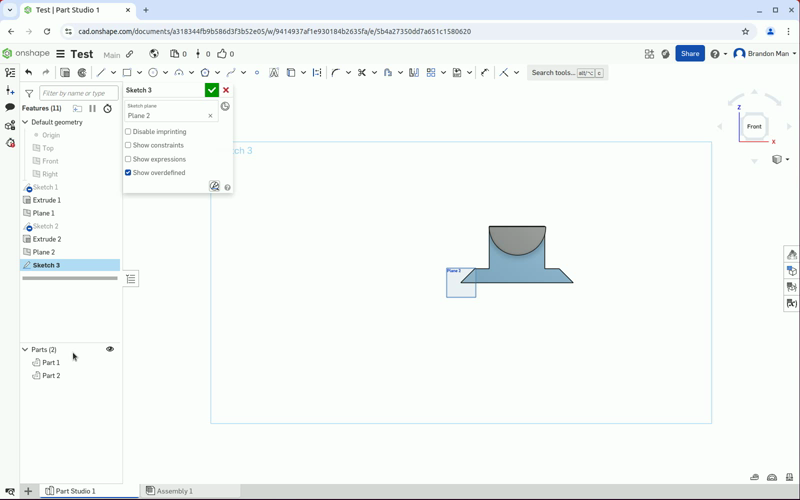
key(y)
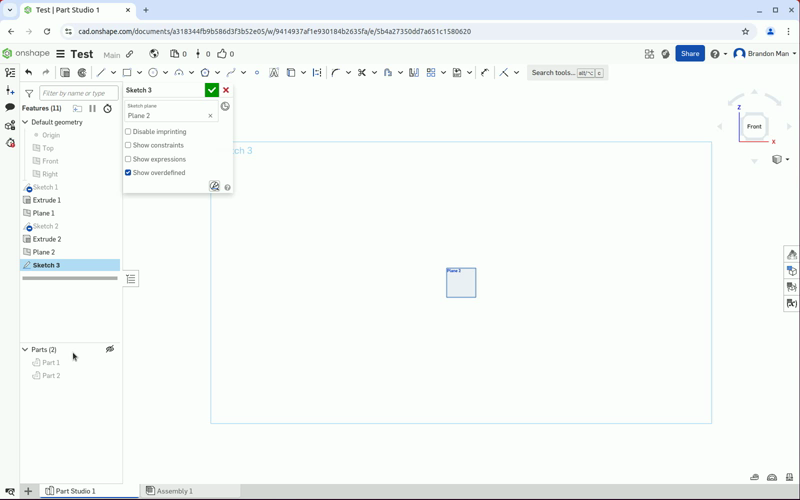
key(a)
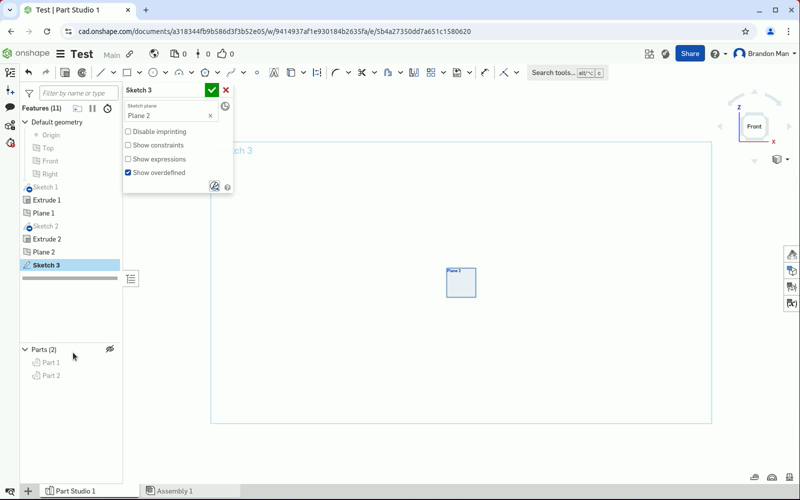
key_down(shift)
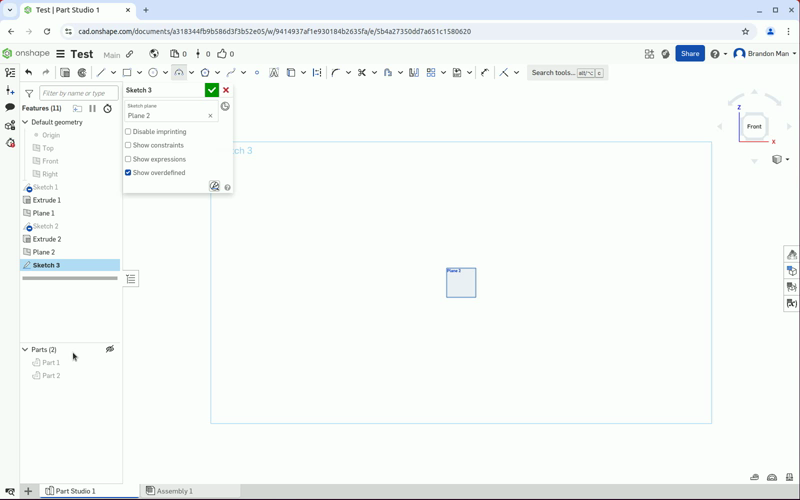
mouse_move(502, 226)
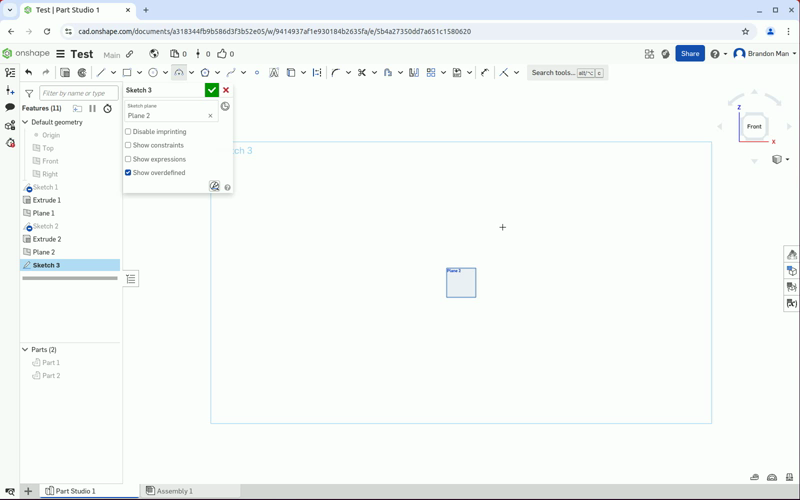
click(502, 226)
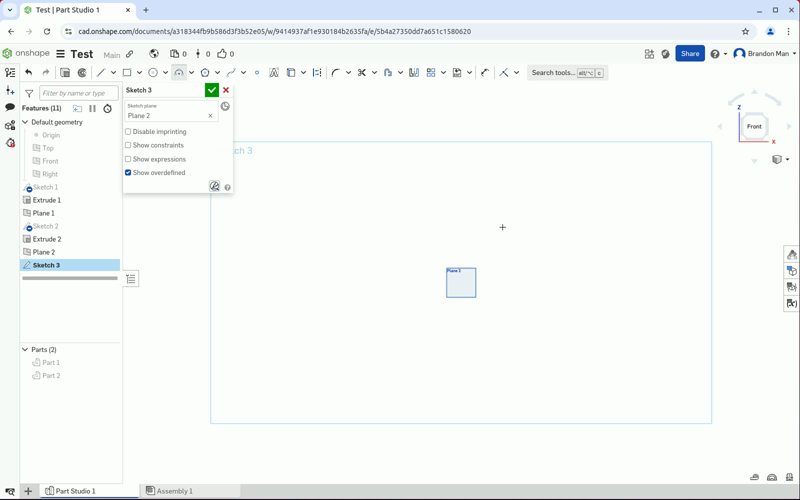
key_up(shift)
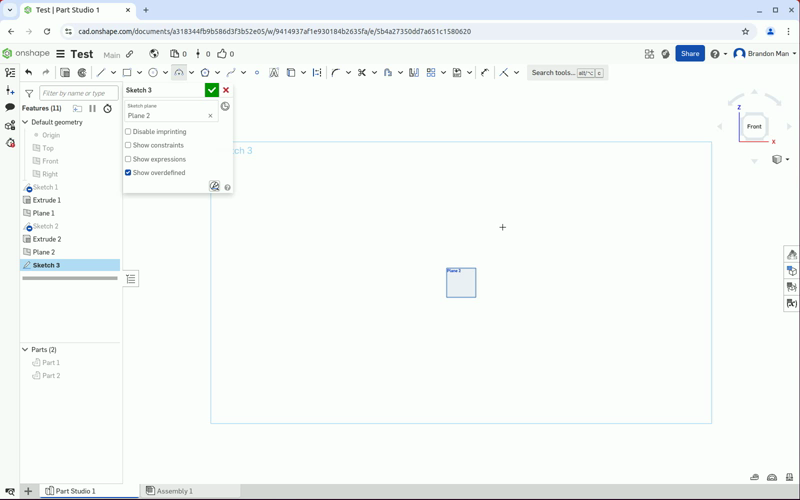
key_down(shift)
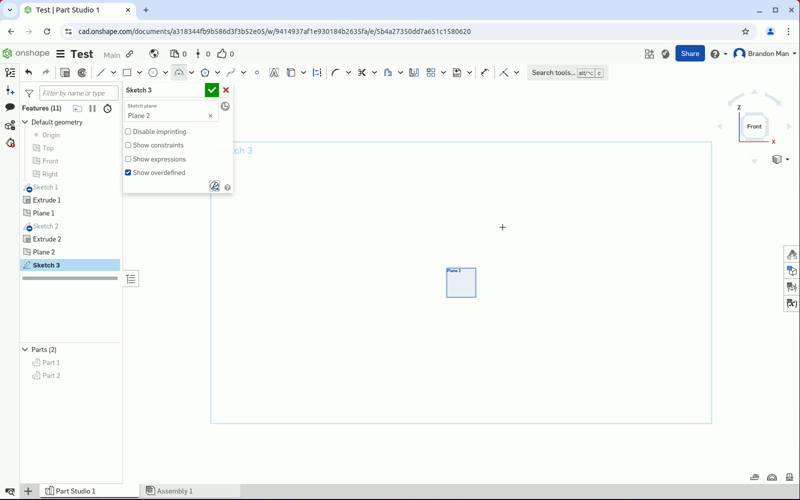
mouse_move(531, 226)
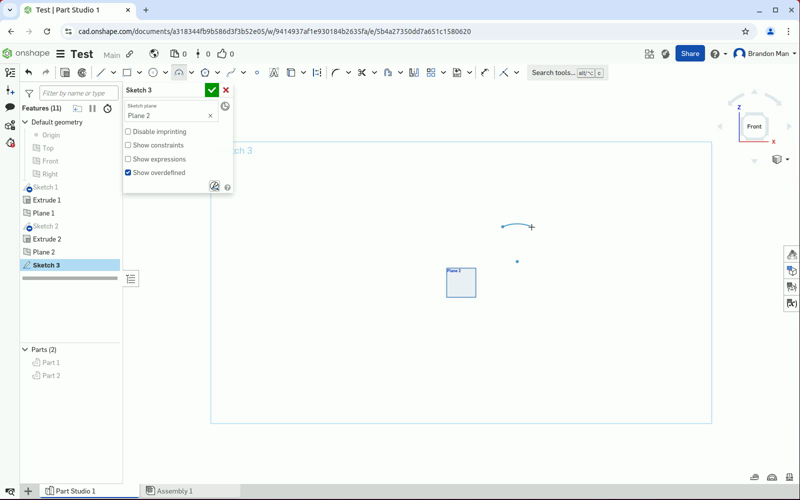
click(531, 226)
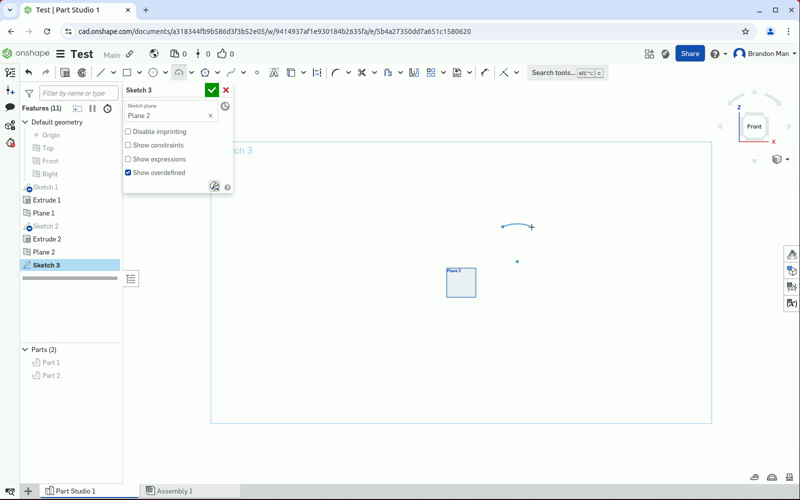
mouse_move(517, 241)
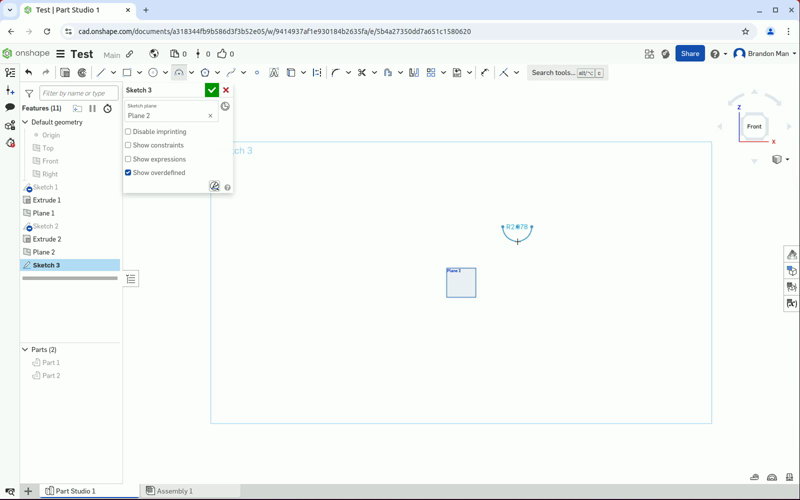
click(517, 241)
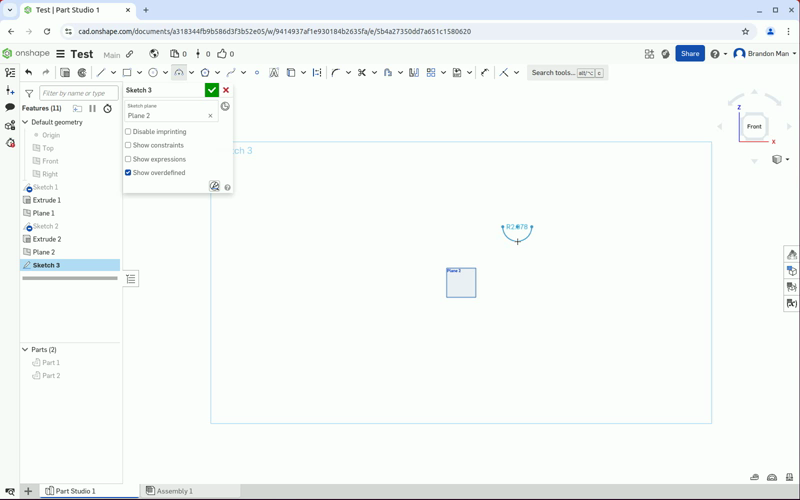
key_up(shift)
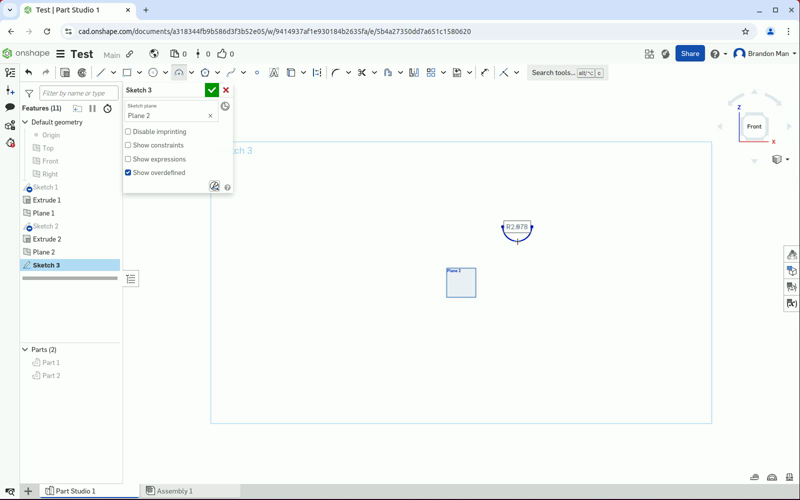
key(esc)
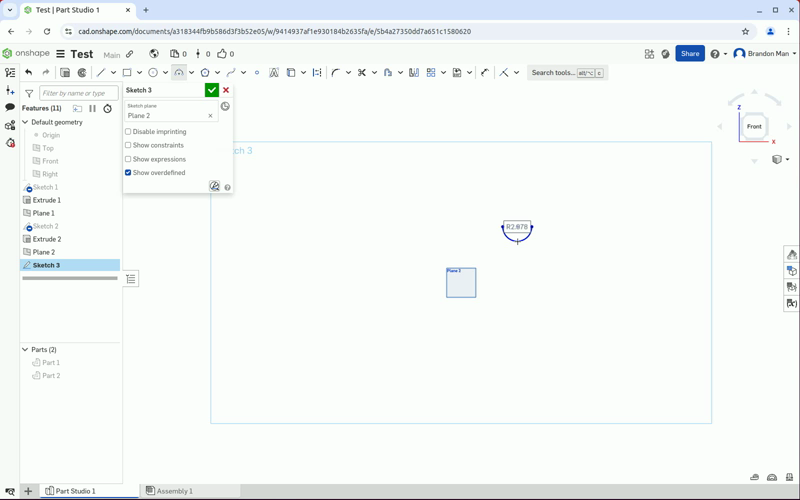
key(l)
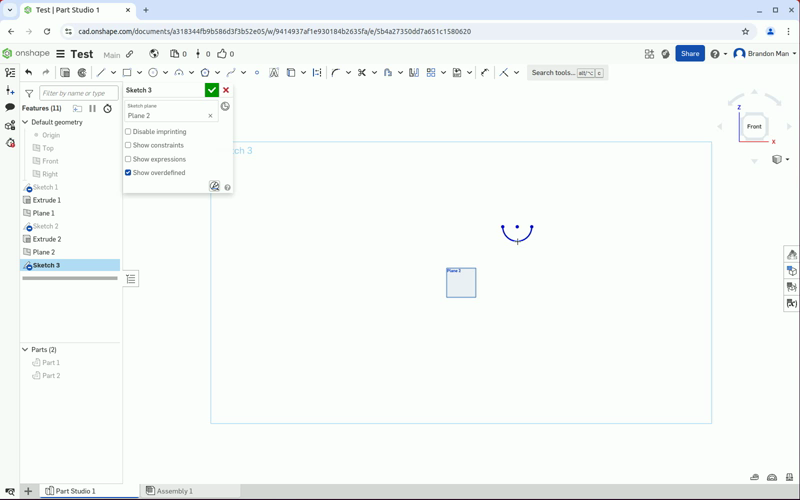
mouse_move(531, 226)
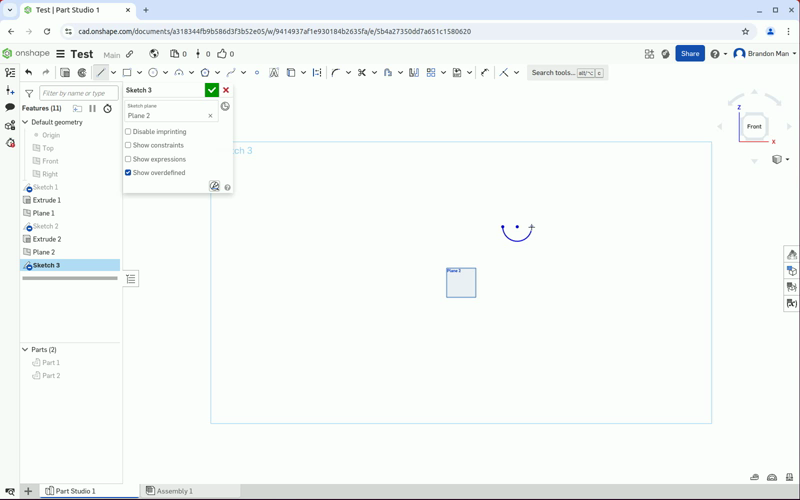
click(531, 226)
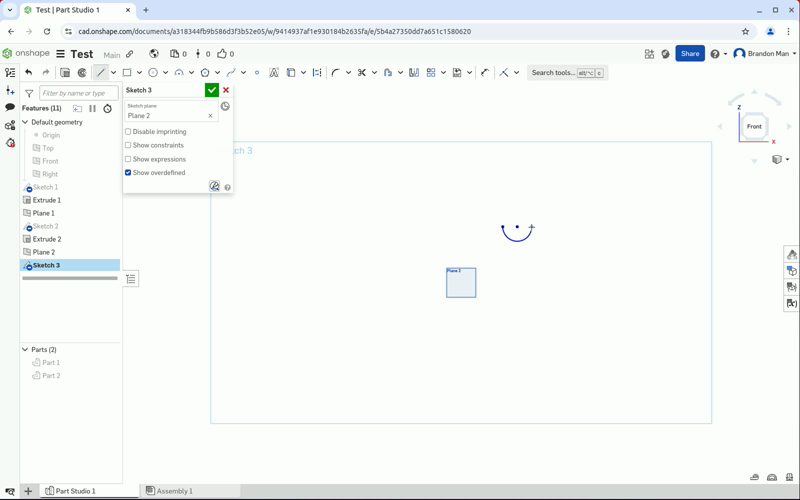
mouse_move(561, 226)
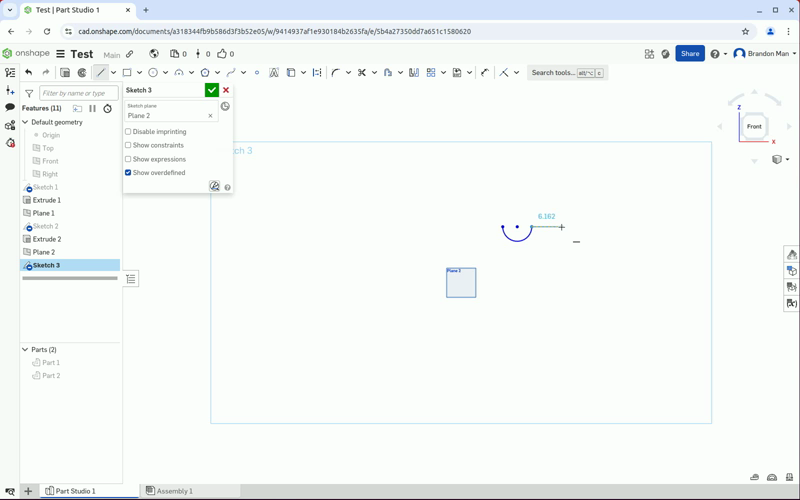
key_down(shift)
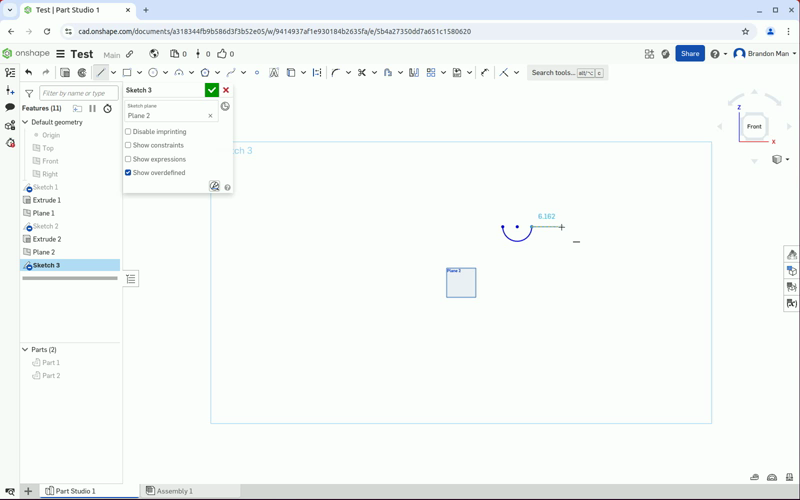
mouse_move(502, 226)
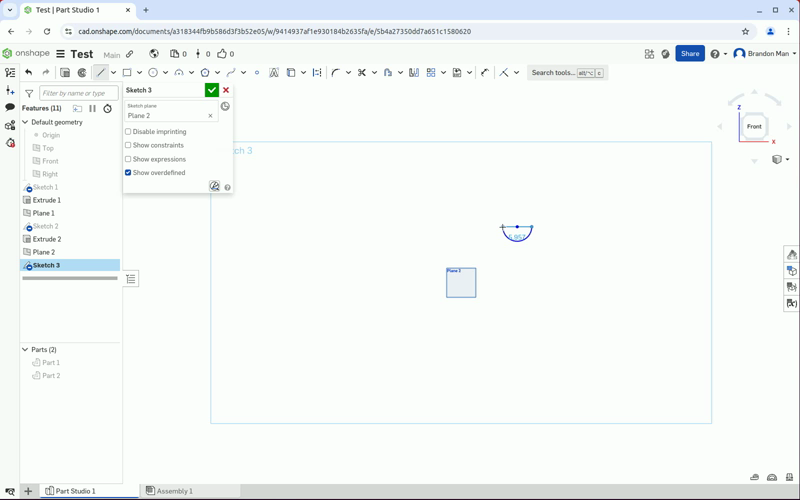
key_up(shift)
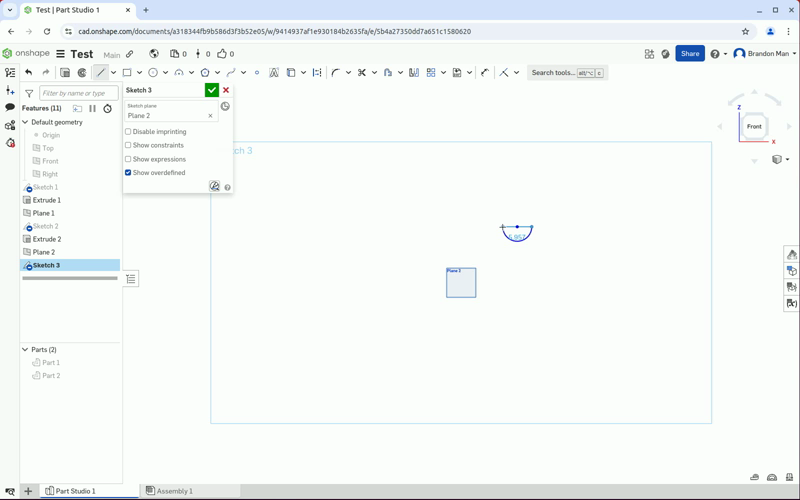
click(502, 226)
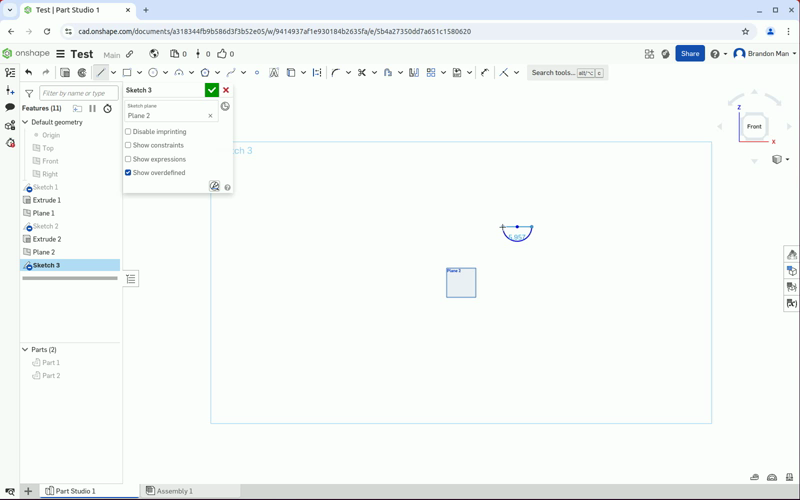
key(esc)
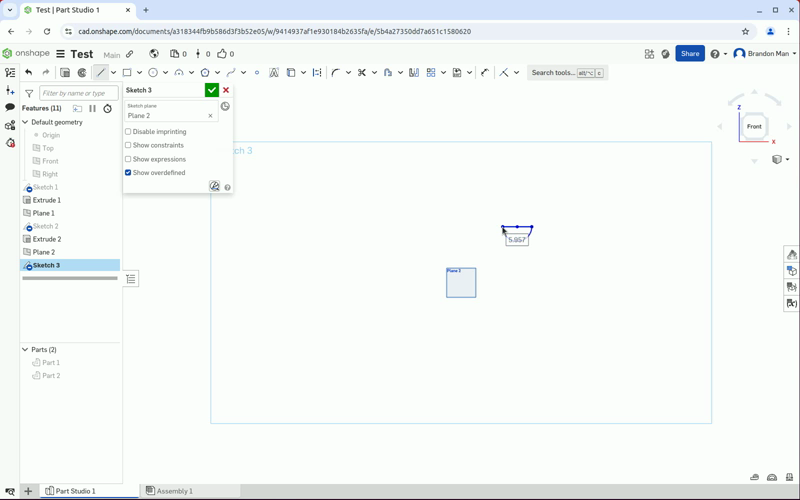
mouse_move(521, 228)
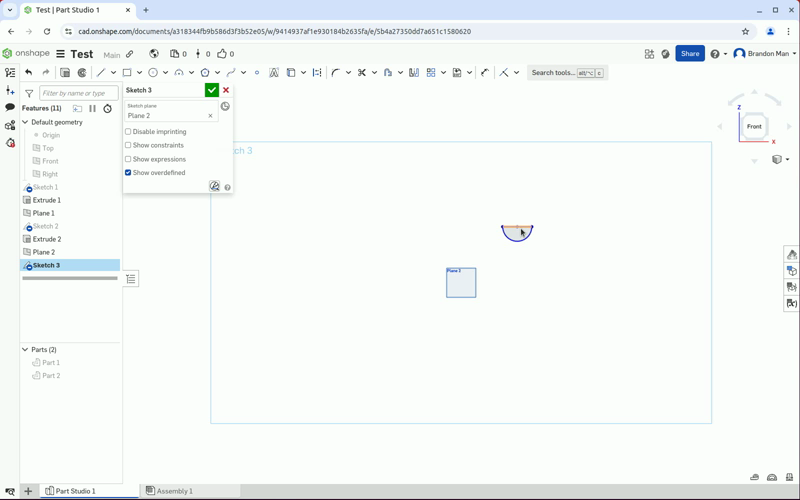
scroll(6)
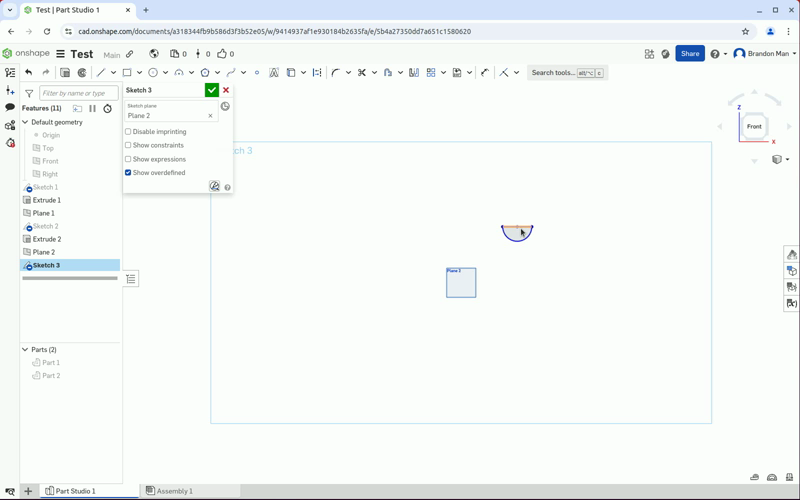
scroll(6)
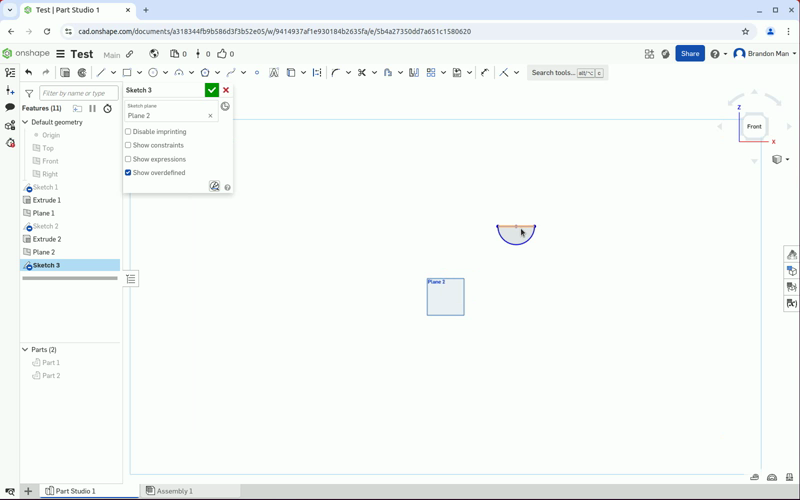
scroll(6)
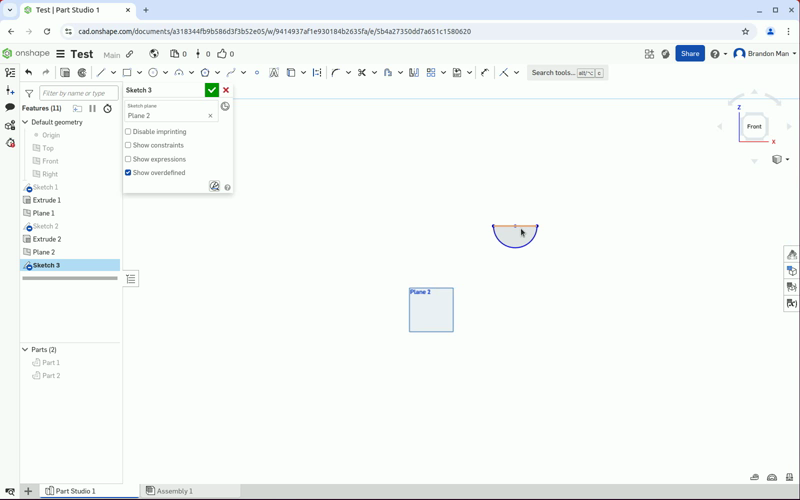
scroll(6)
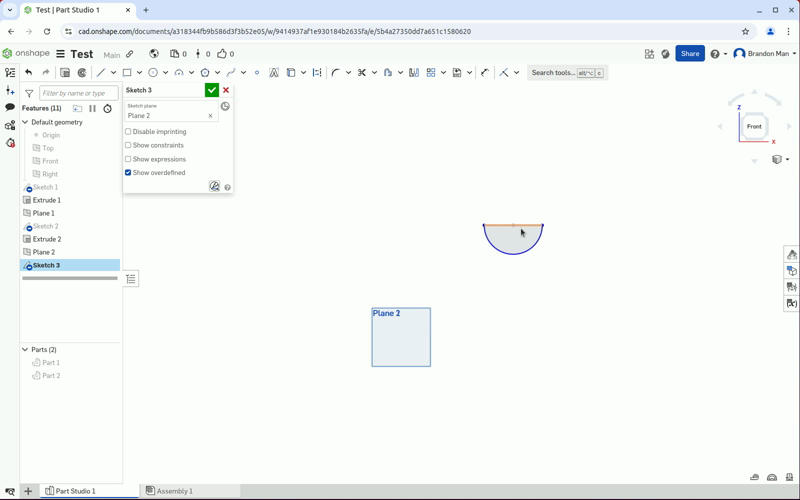
scroll(6)
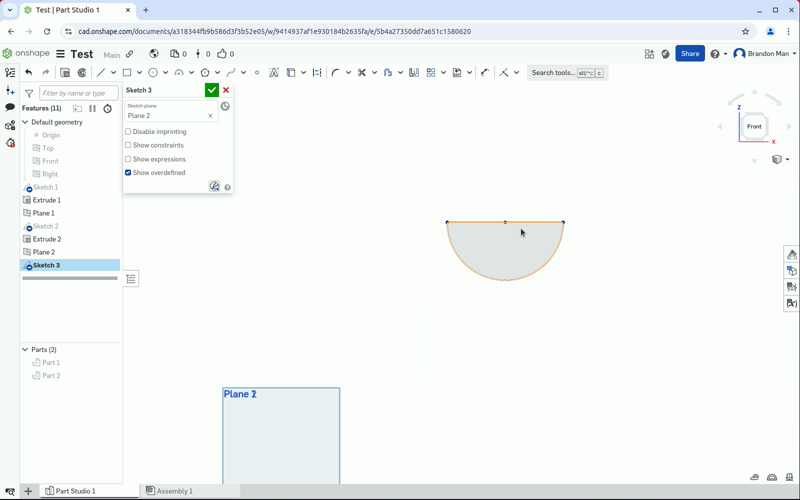
scroll(6)
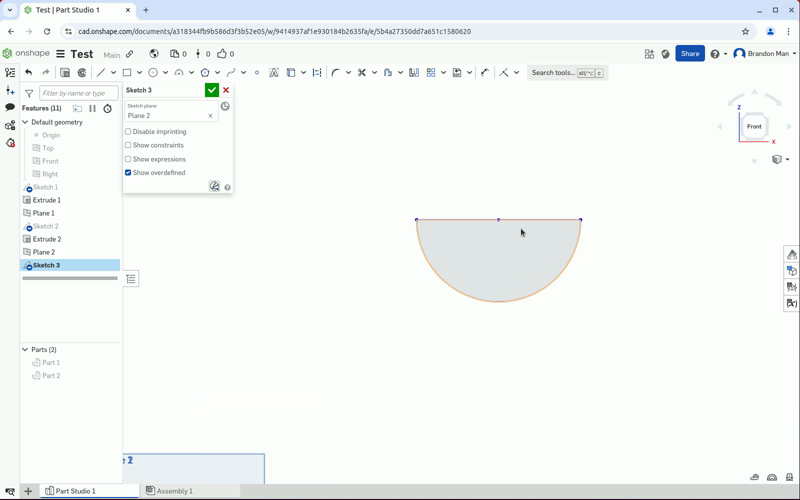
scroll(6)
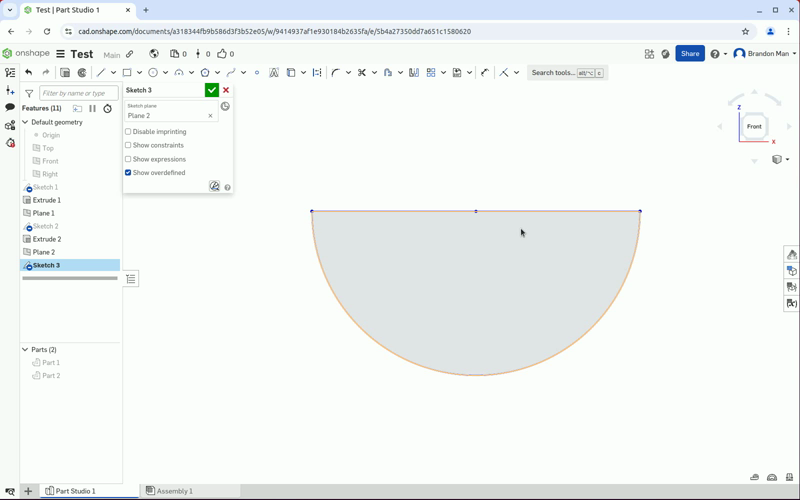
click(521, 228)
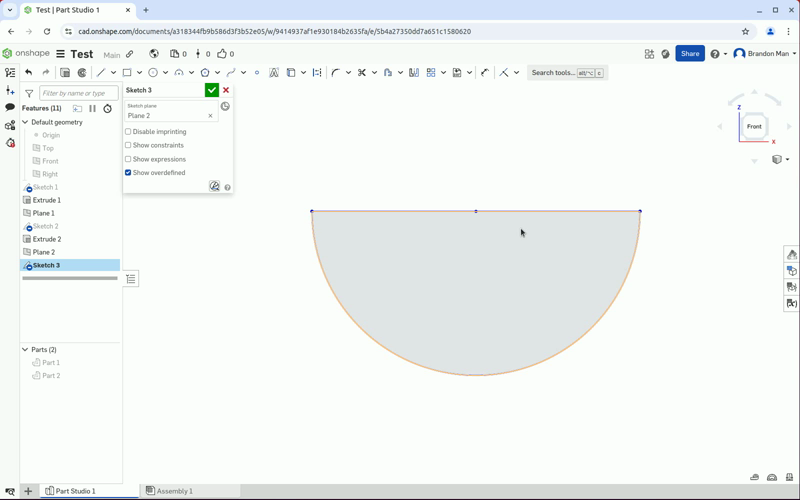
scroll(-6)
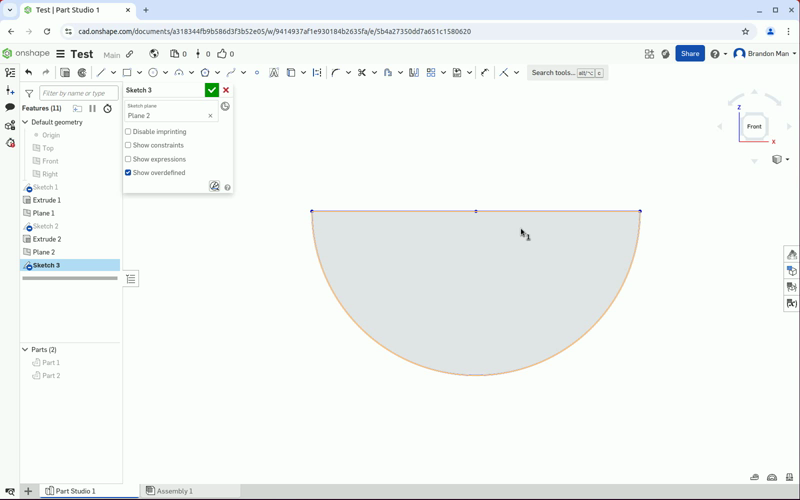
scroll(-6)
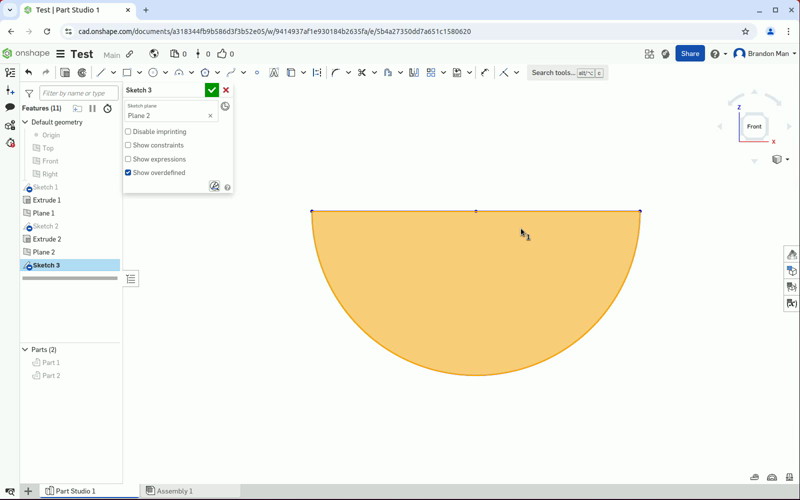
scroll(-6)
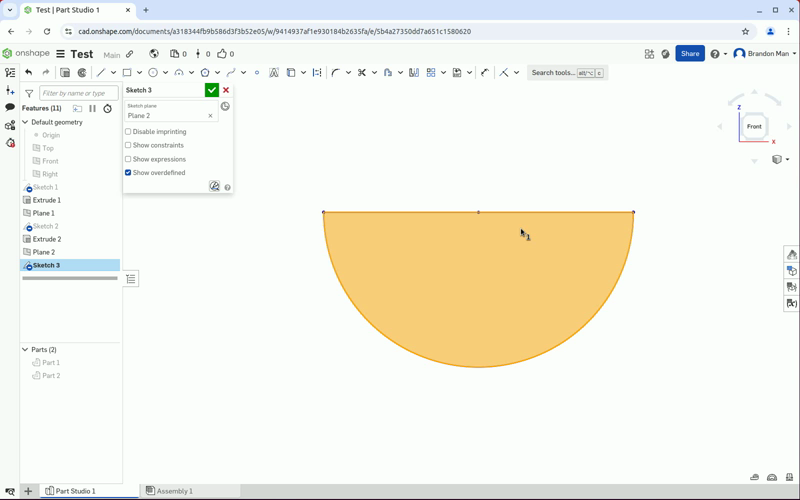
scroll(-6)
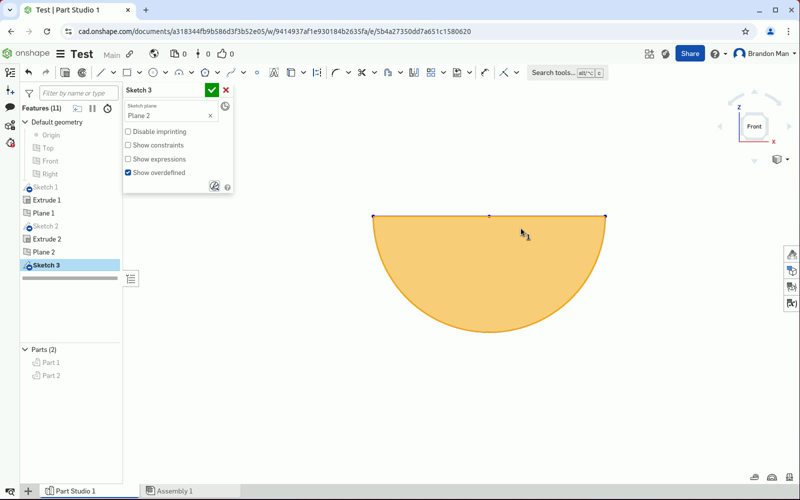
scroll(-6)
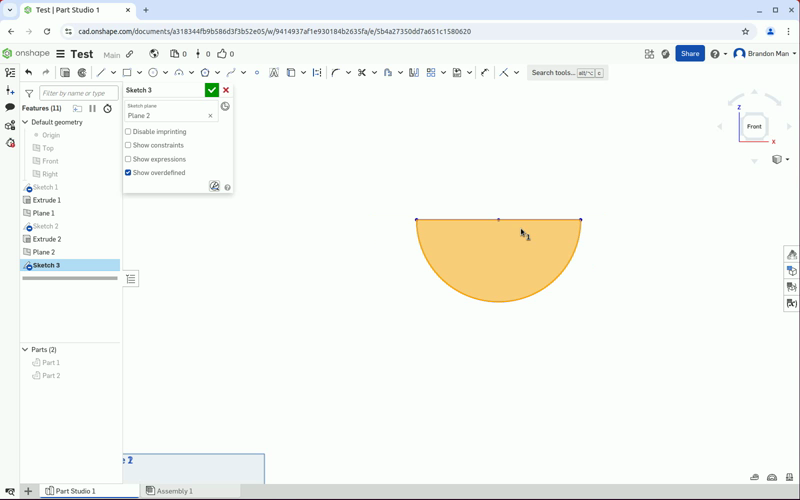
scroll(-6)
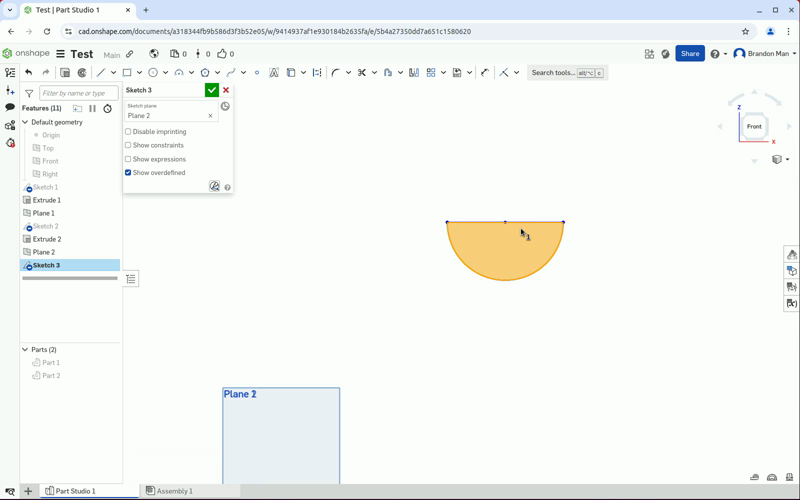
scroll(-6)
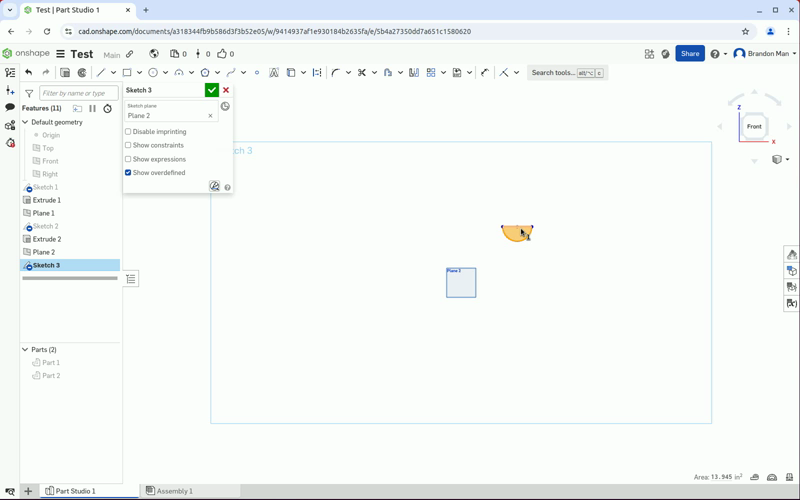
mouse_move(73, 352)
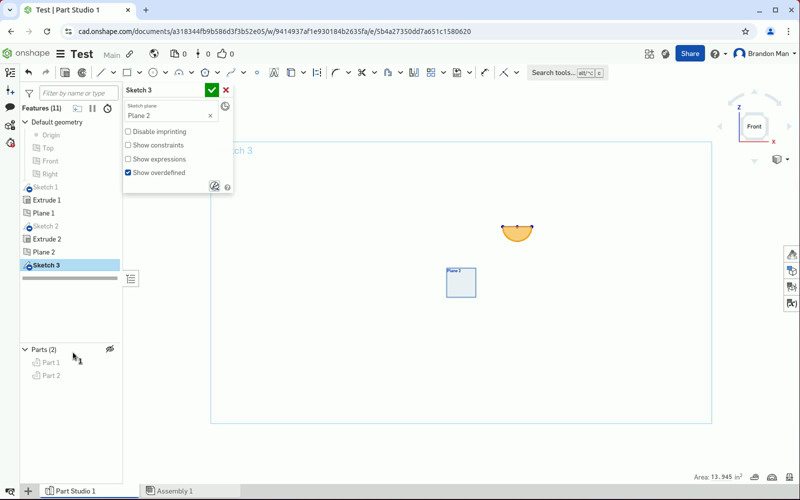
key(shift+y)
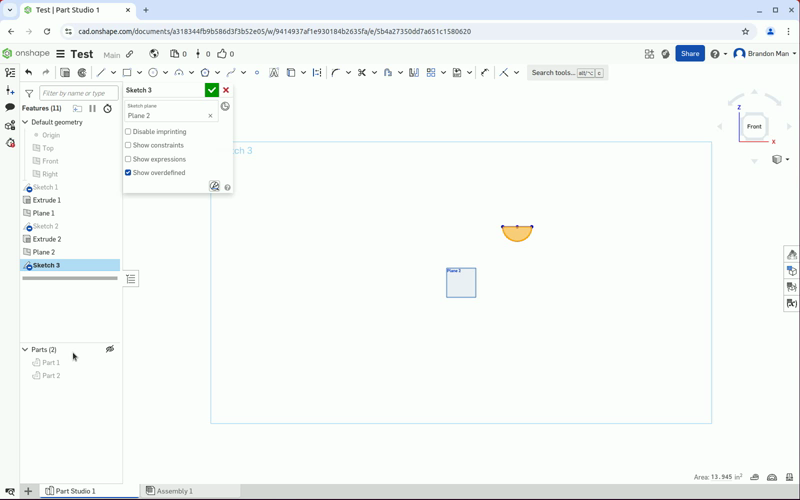
key(shift+e)
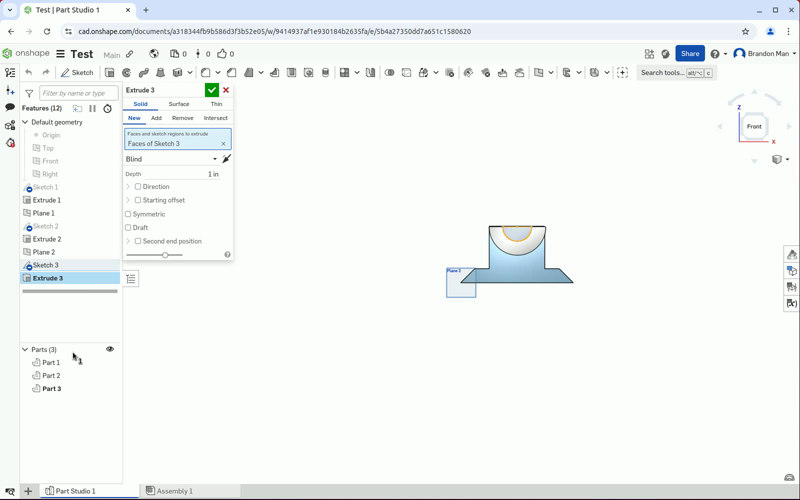
mouse_move(143, 106)
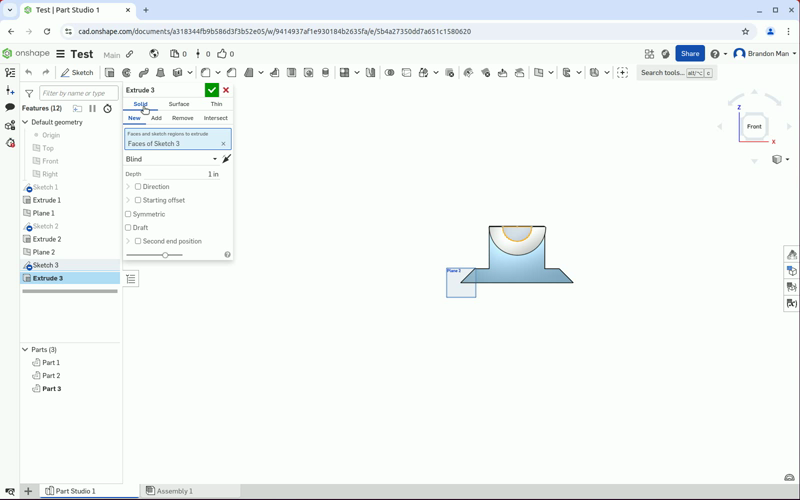
click(143, 106)
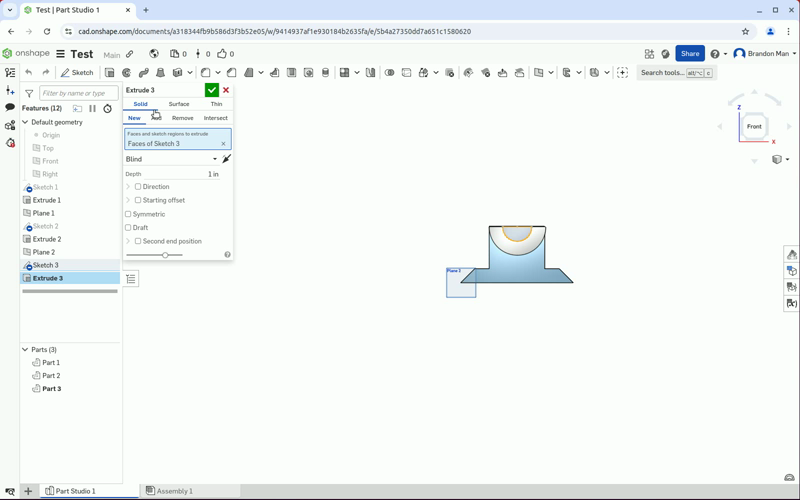
mouse_move(186, 120)
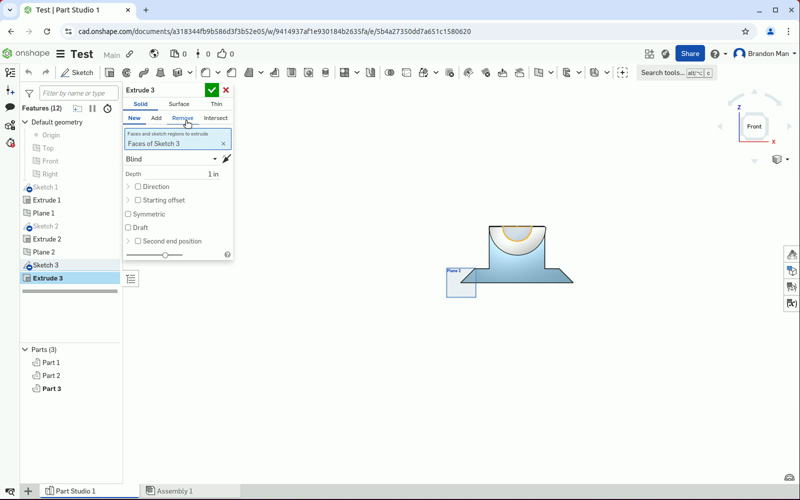
click(186, 120)
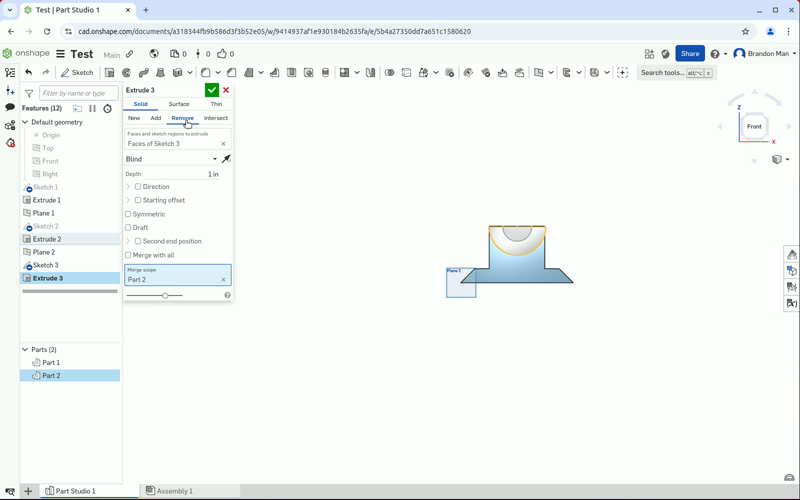
key(tab, 4)
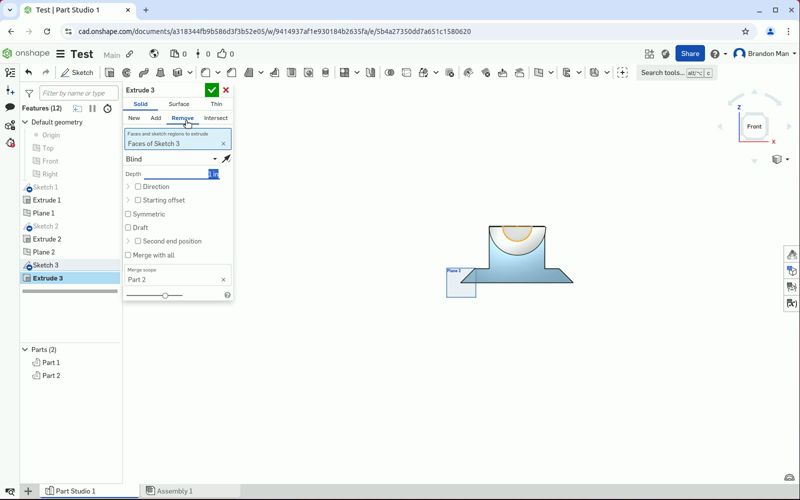
text(12.517)
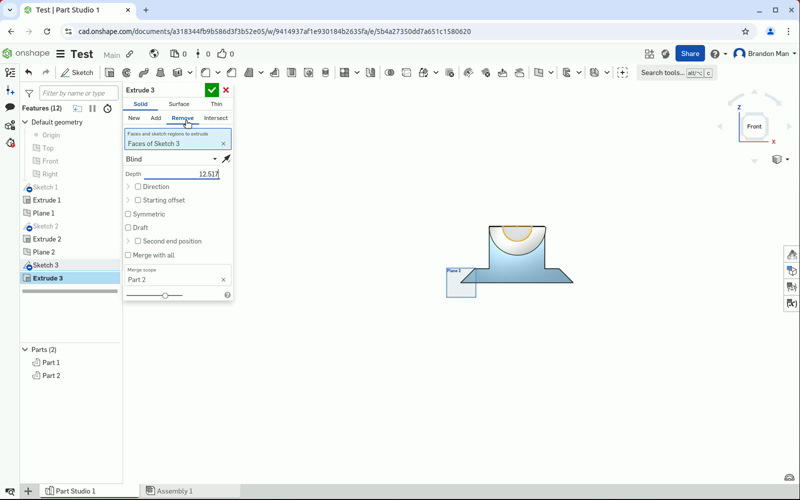
key(tab, 6)
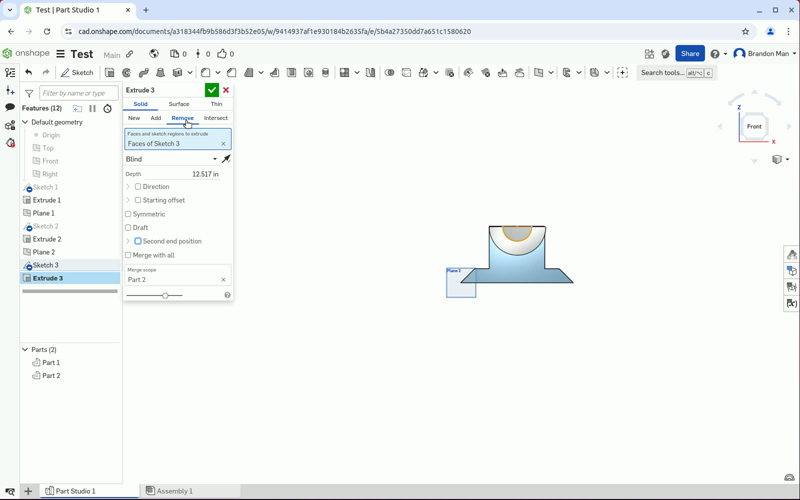
key(space)
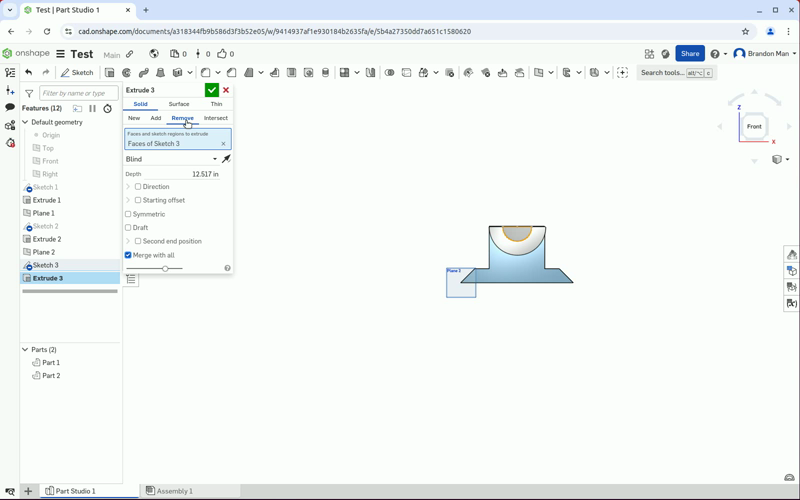
key(enter)
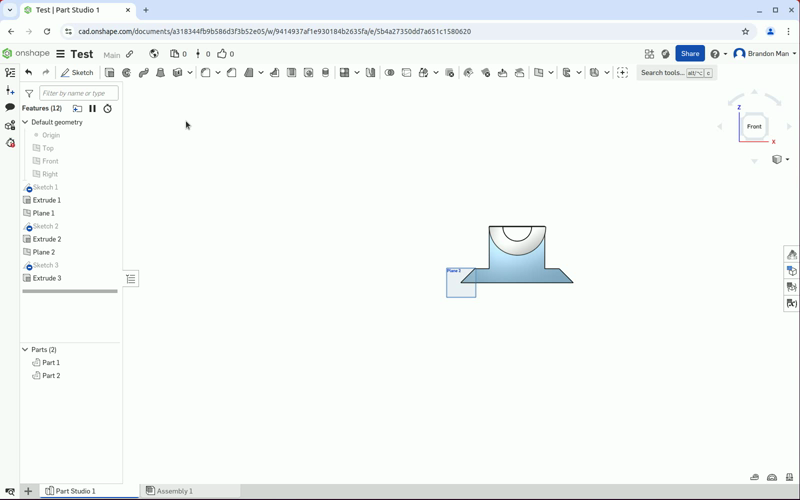
key(shift+h)
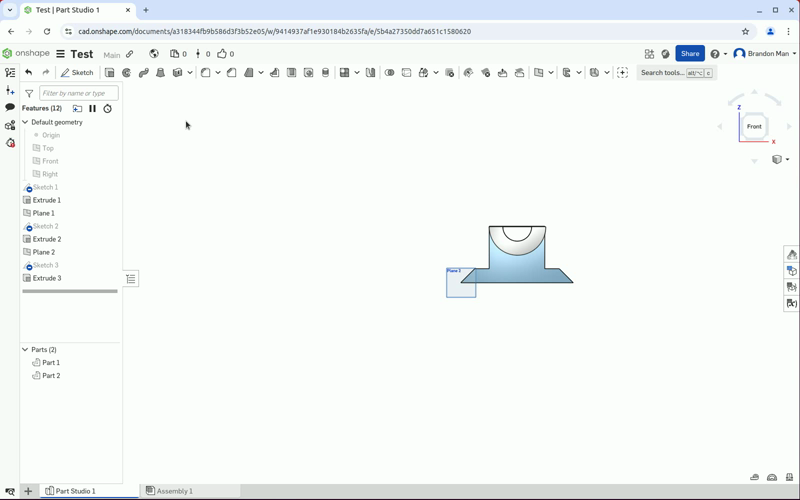
key(shift+h)
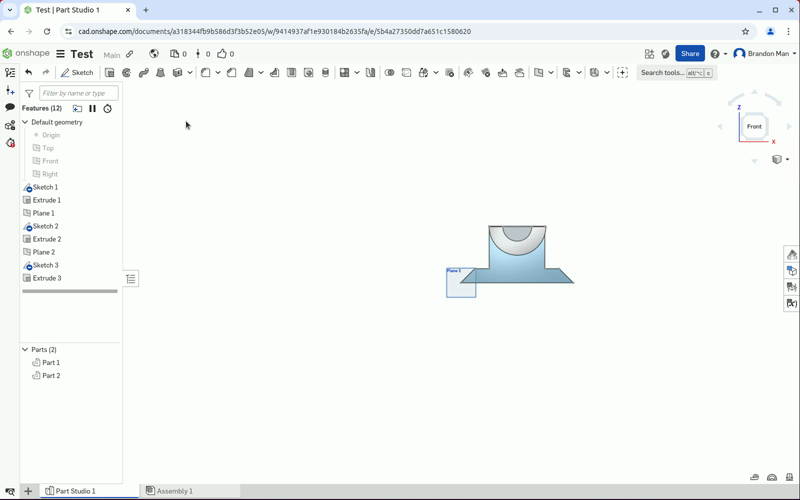
key(shift+7)
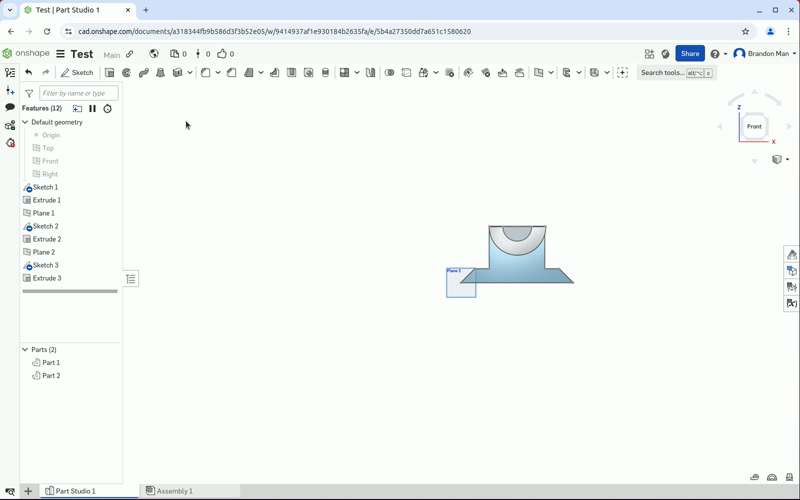
key(left, 2)
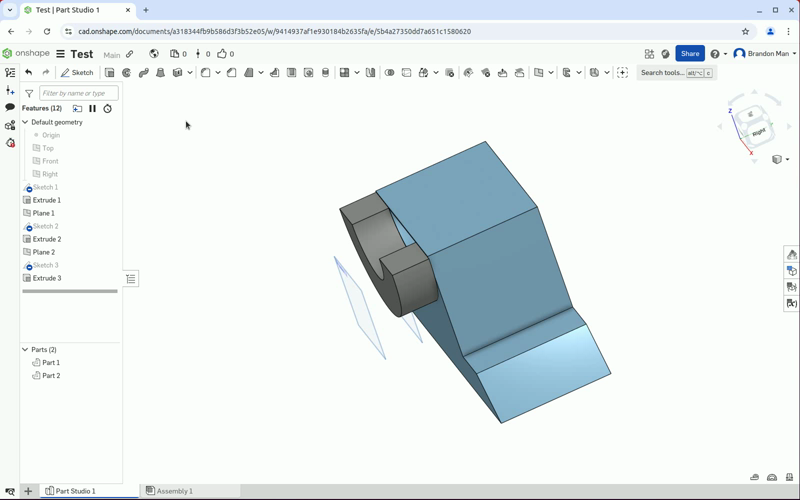
key(down, 2)
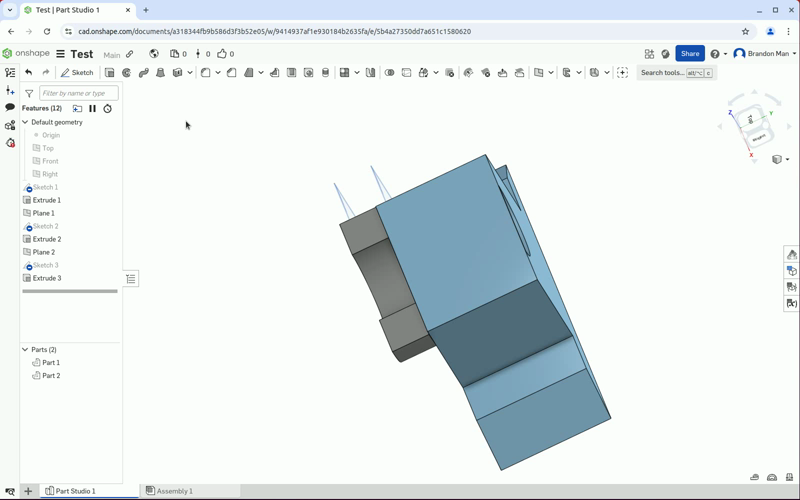
key(up, 2)
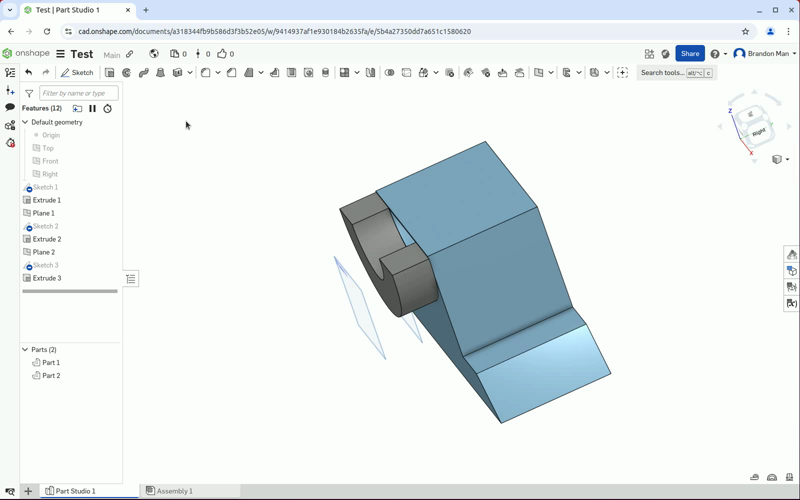
key(right, 2)
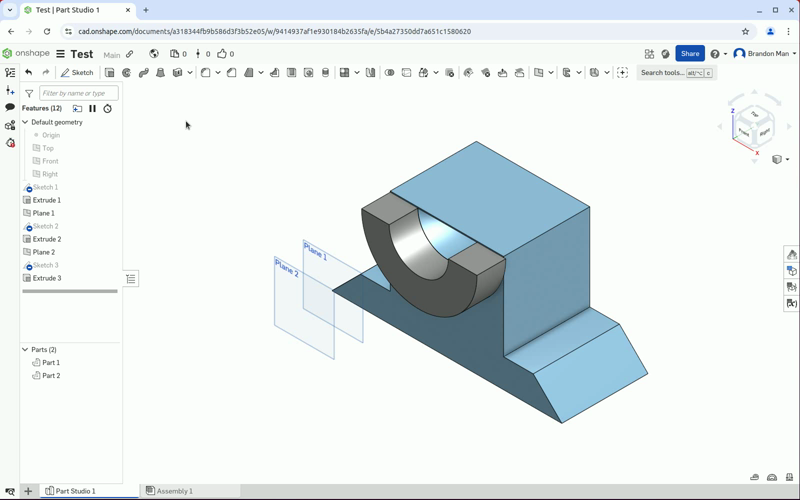
mouse_move(73, 189)
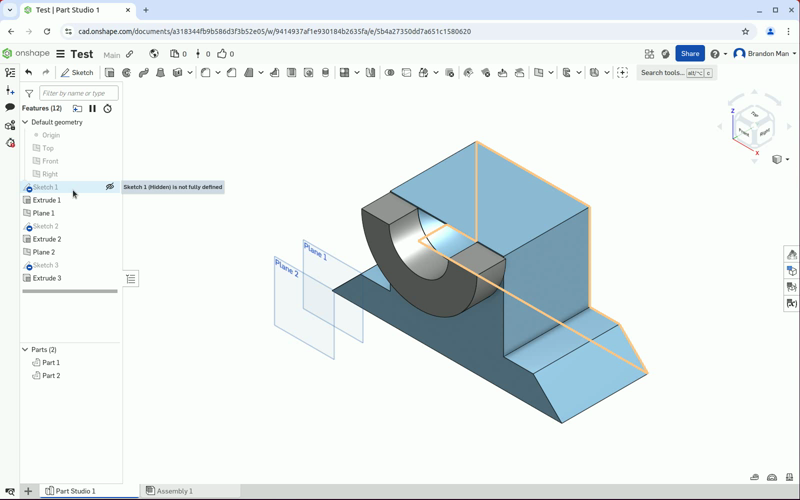
click(73, 189)